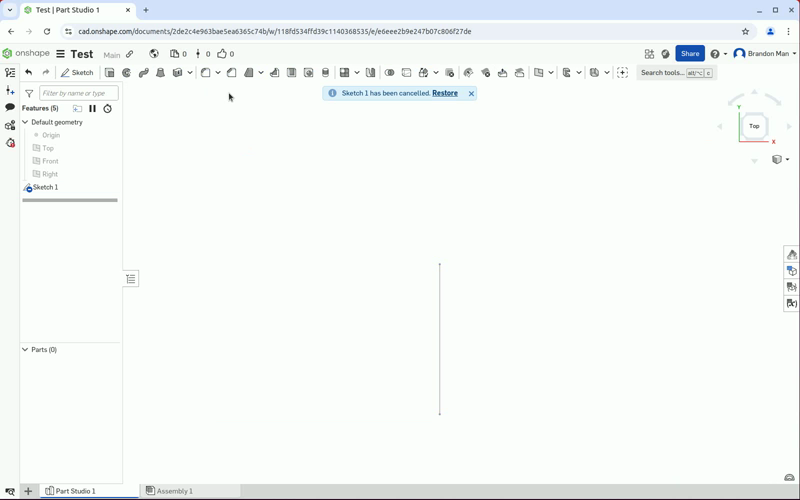
key(shift+h)
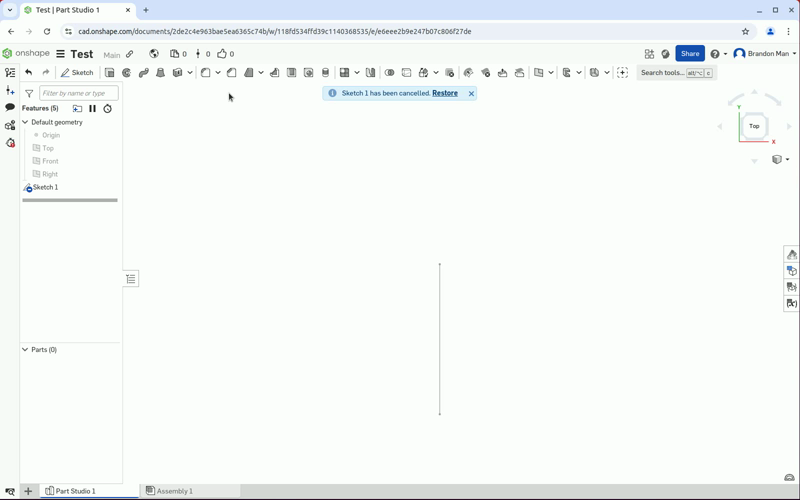
key(shift+s)
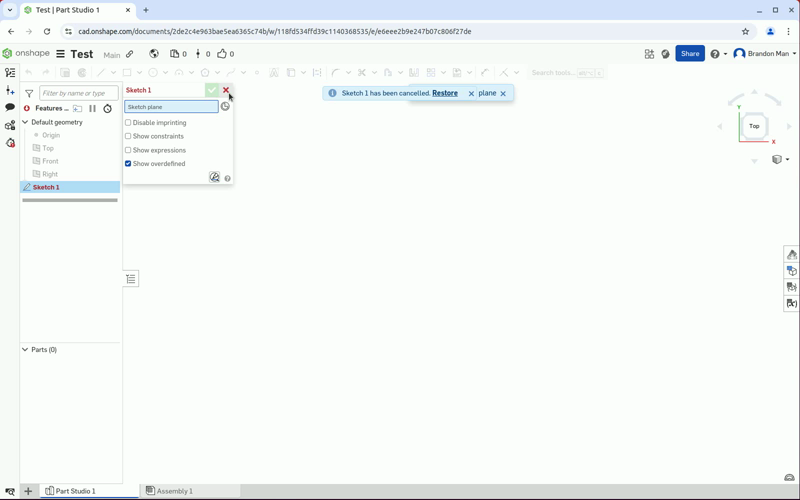
mouse_move(73, 150)
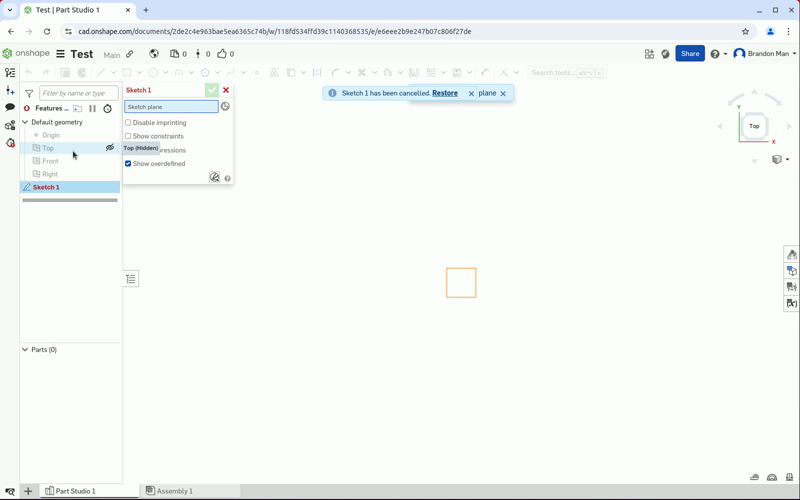
click(73, 150)
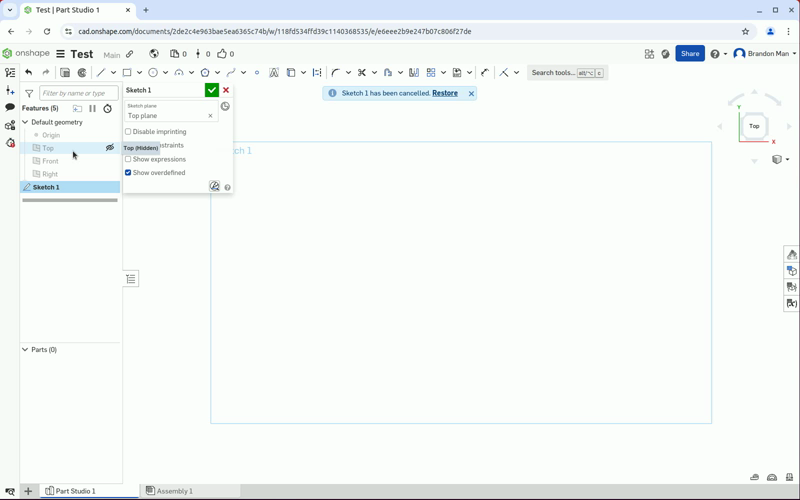
mouse_move(73, 352)
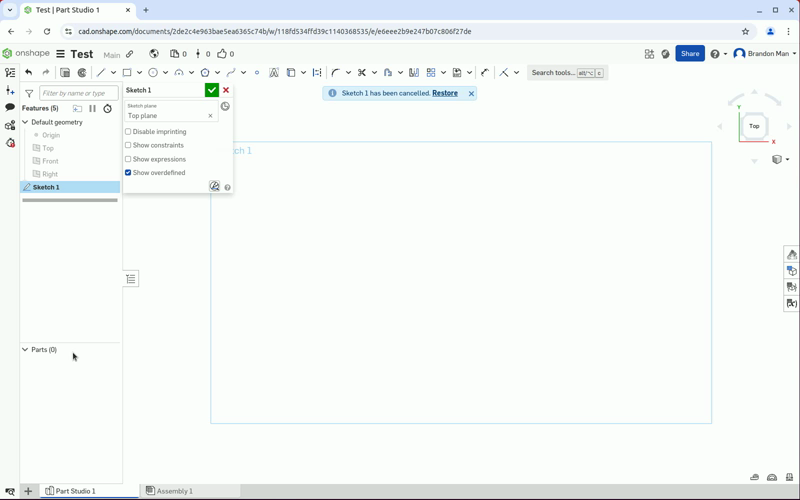
key(y)
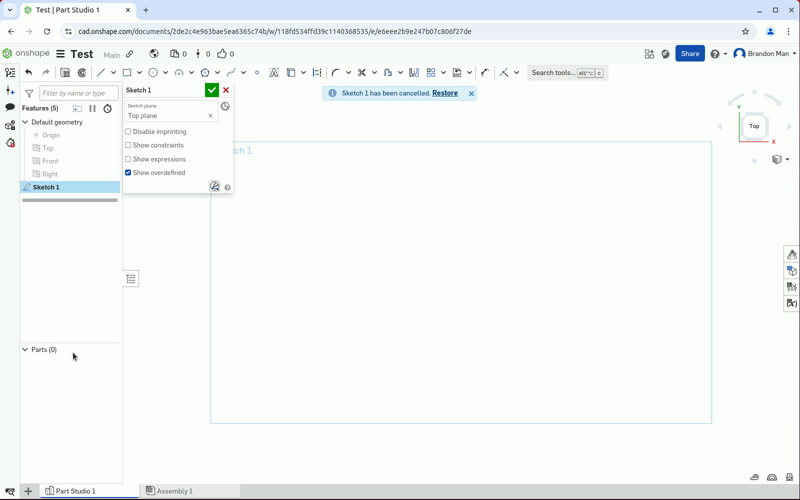
key(c)
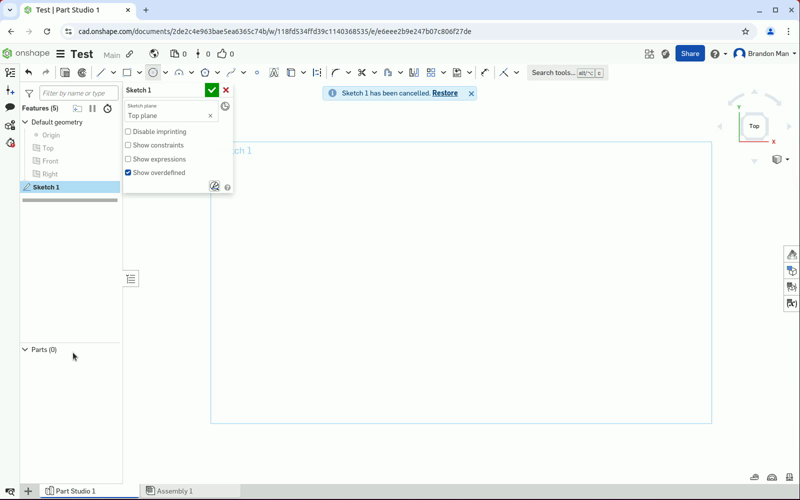
key_down(shift)
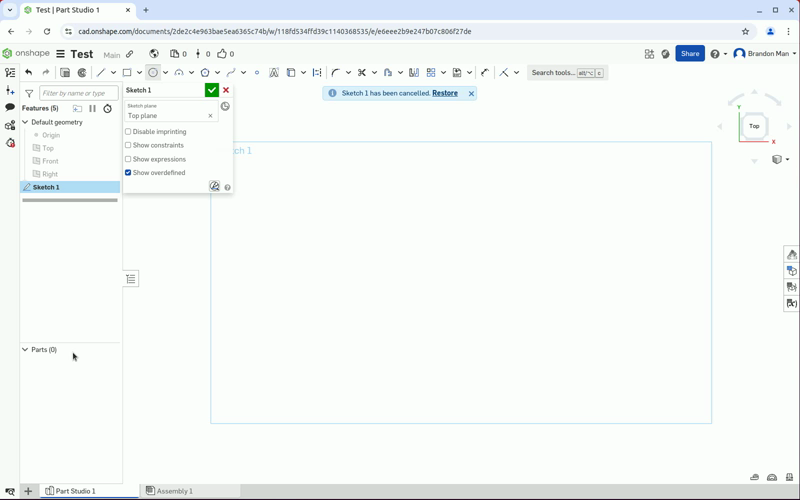
mouse_move(460, 282)
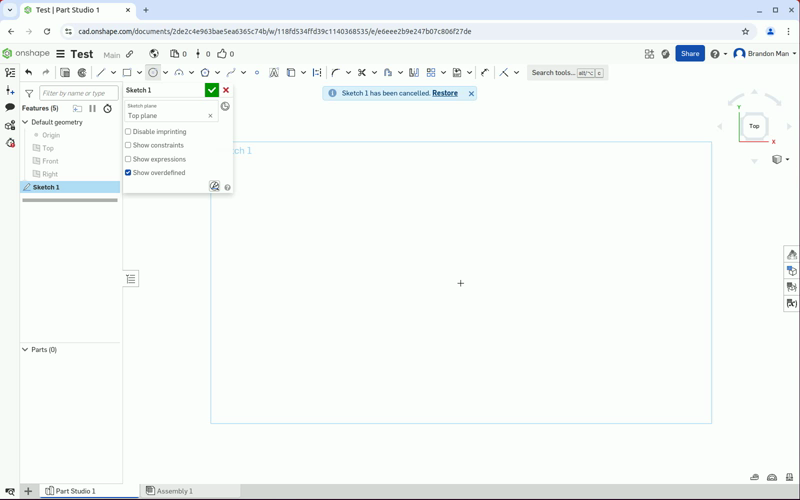
click(460, 282)
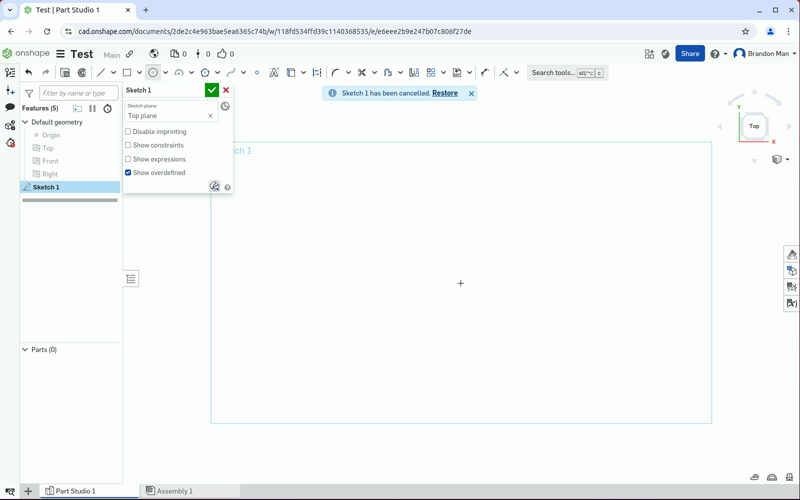
key_up(shift)
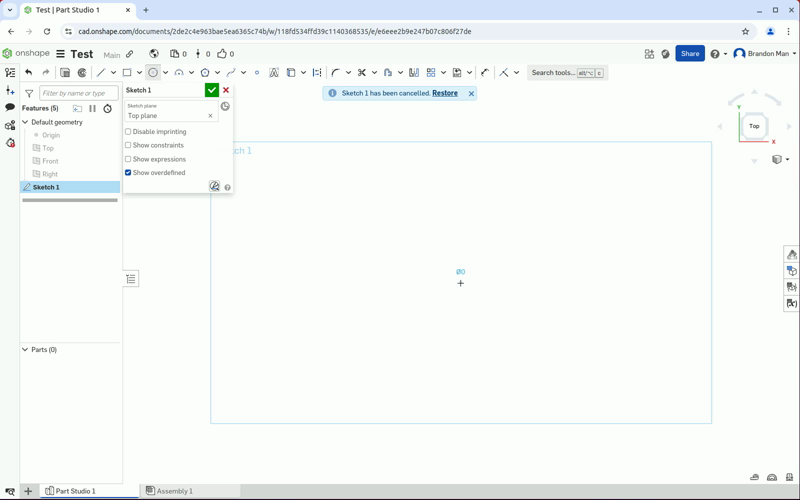
mouse_move(495, 282)
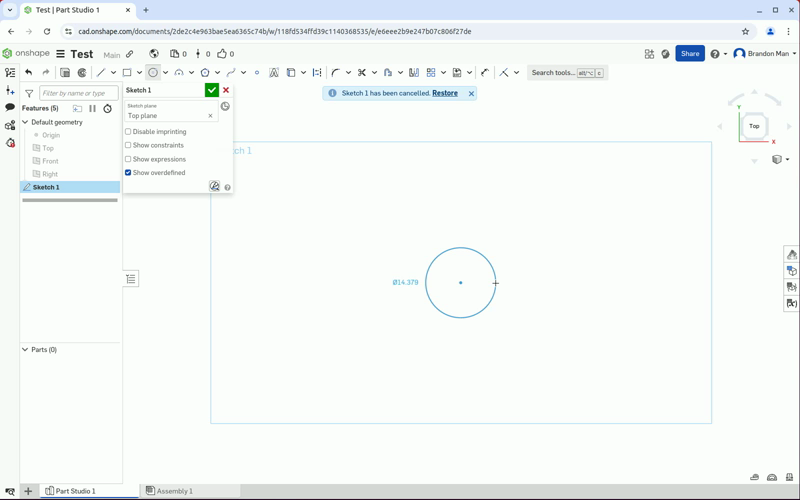
click(495, 282)
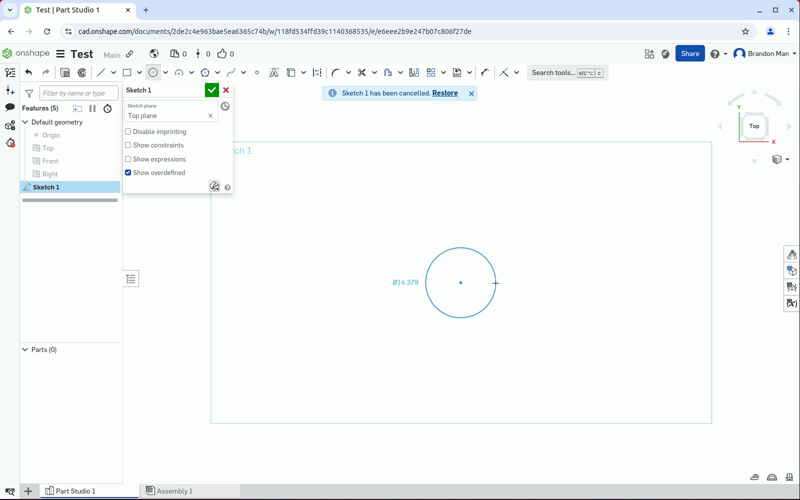
key(esc)
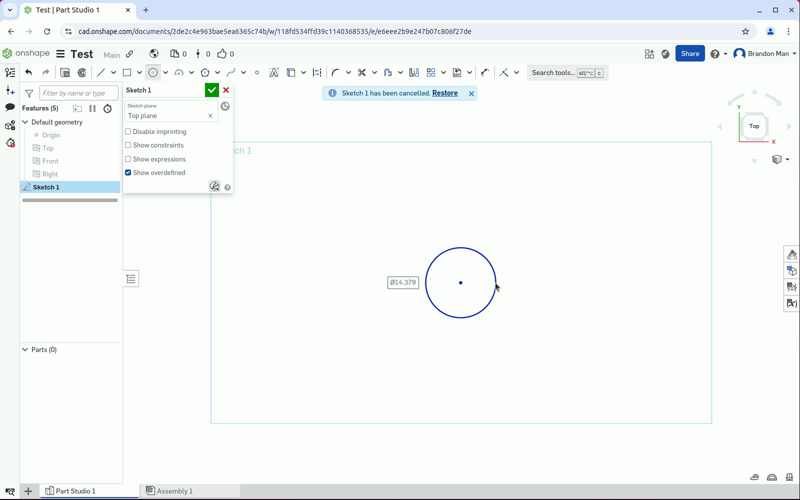
key(c)
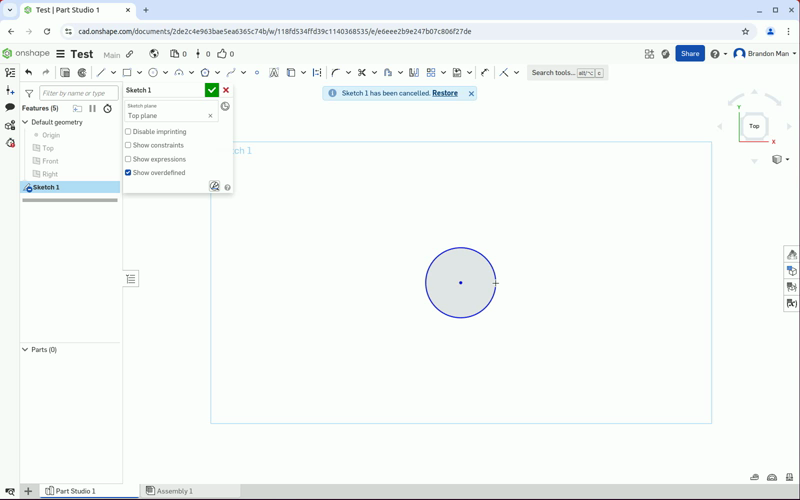
key_down(shift)
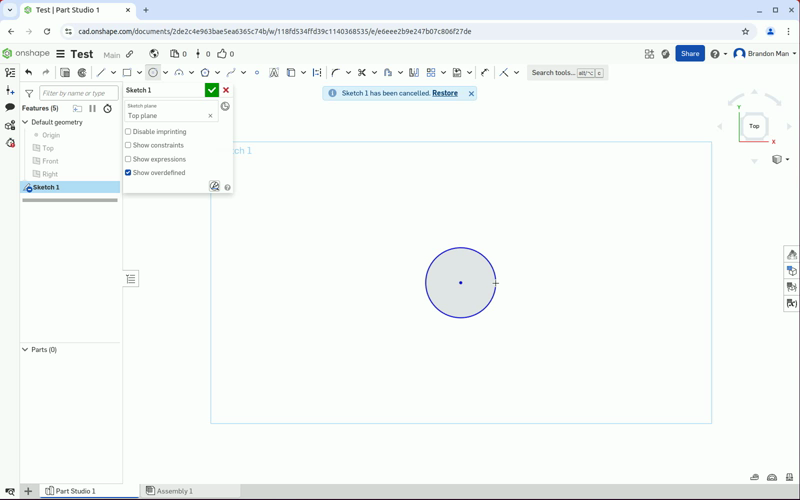
mouse_move(460, 282)
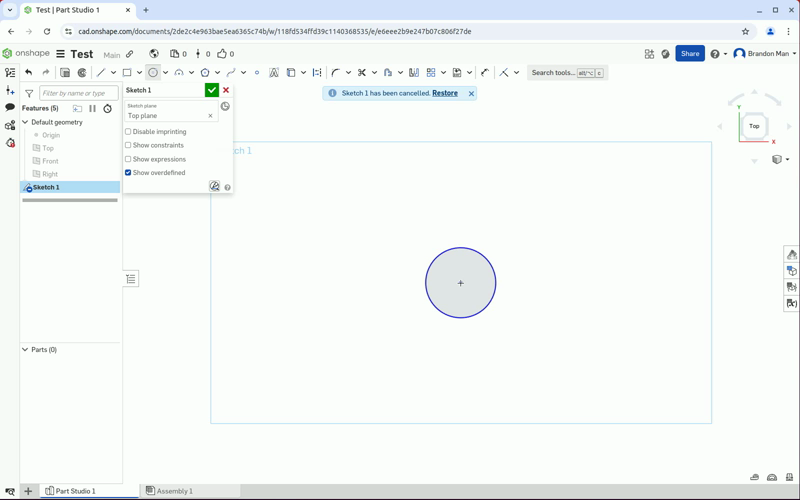
click(460, 282)
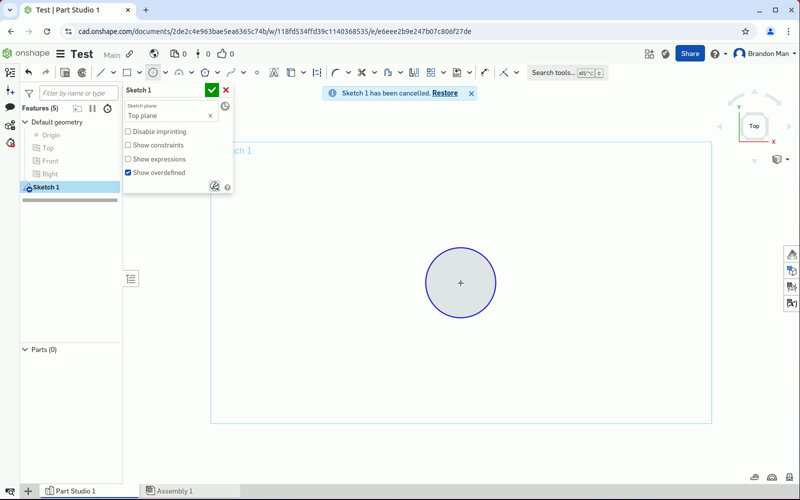
key_up(shift)
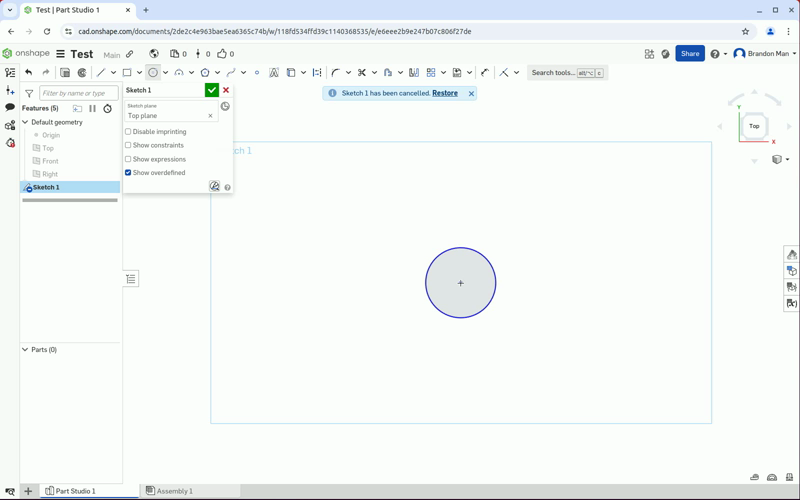
mouse_move(487, 282)
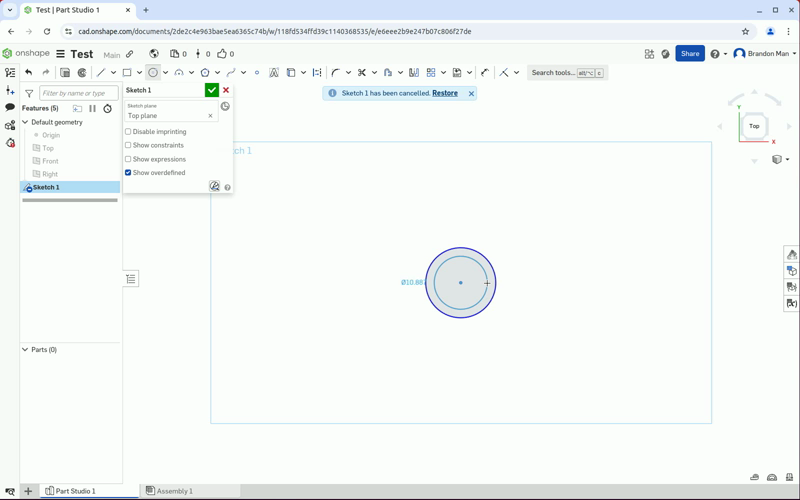
click(487, 282)
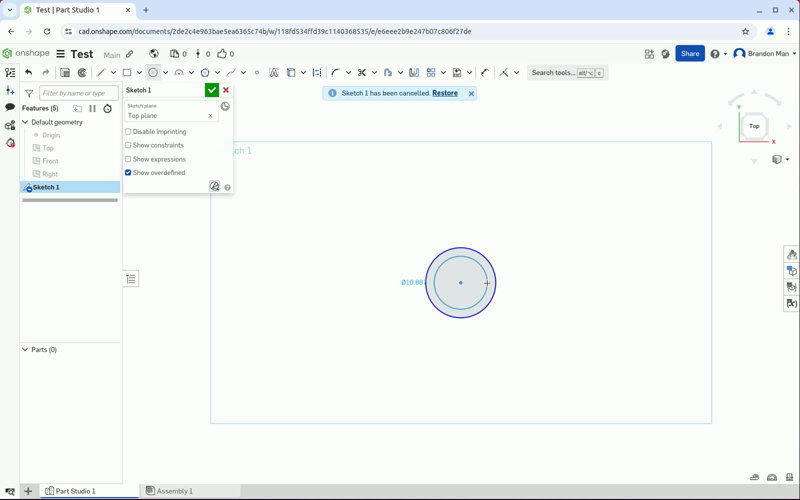
key(esc)
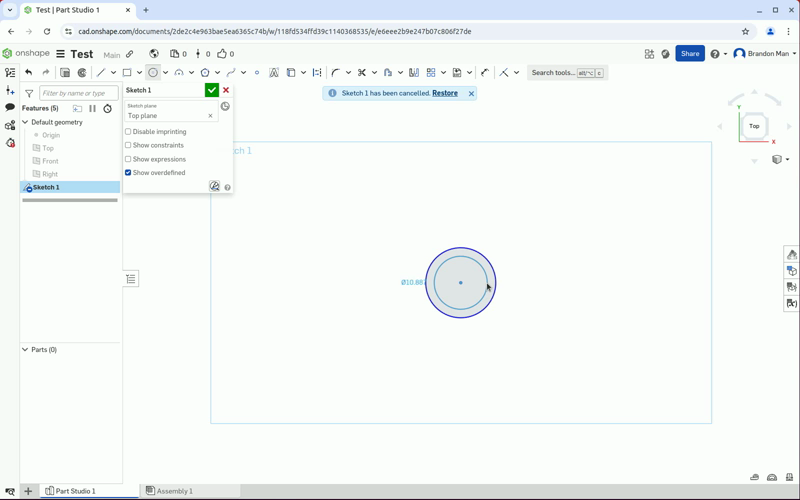
mouse_move(491, 296)
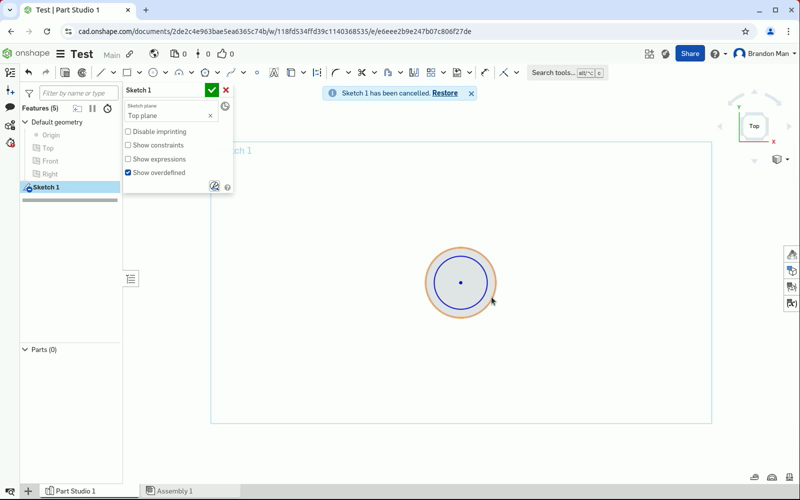
scroll(6)
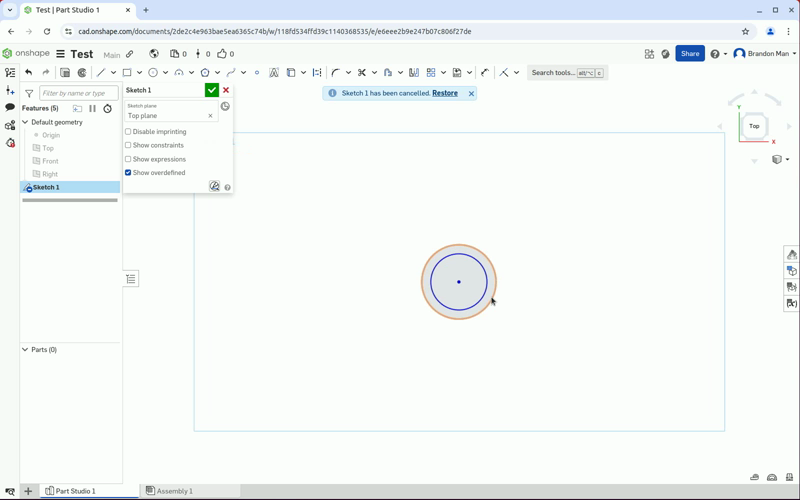
scroll(6)
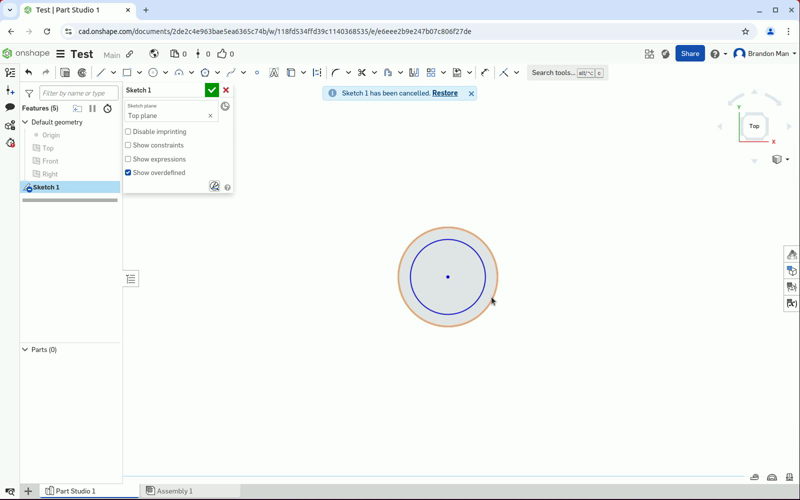
scroll(6)
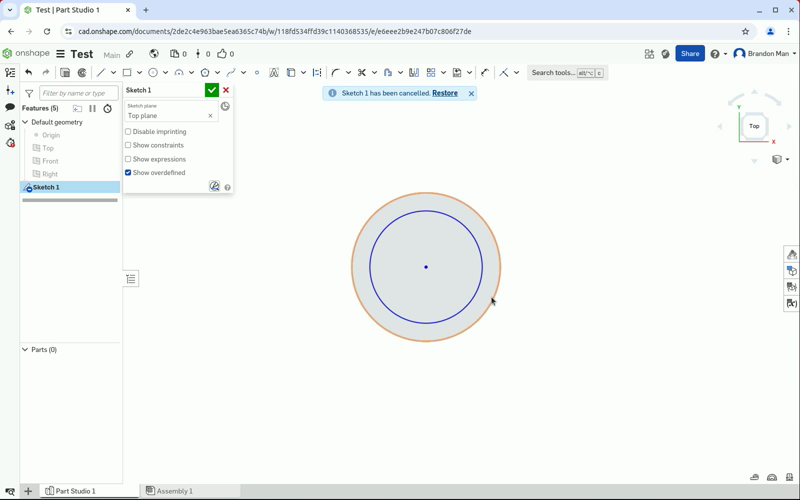
scroll(6)
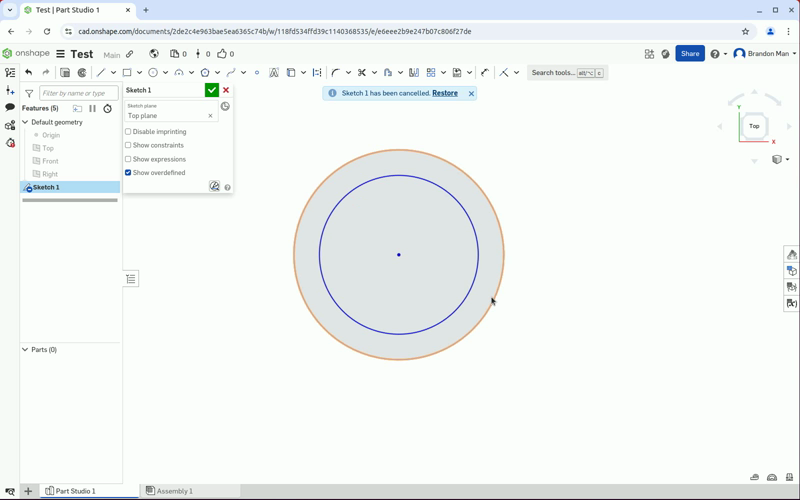
scroll(6)
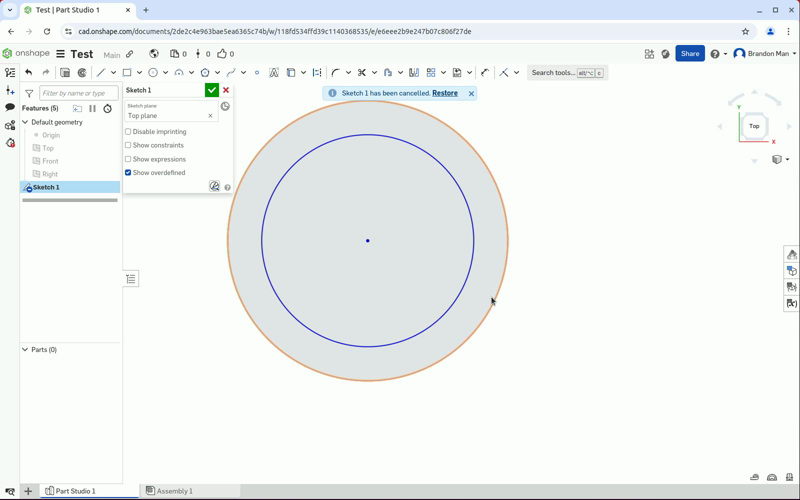
scroll(6)
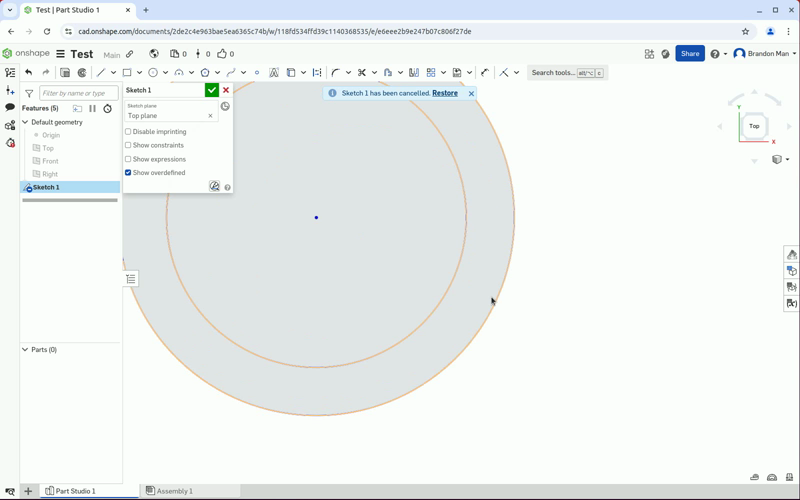
scroll(6)
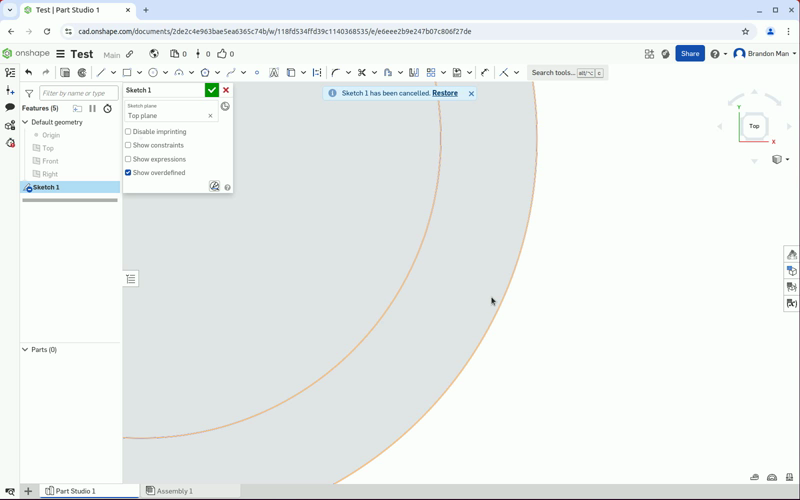
click(491, 296)
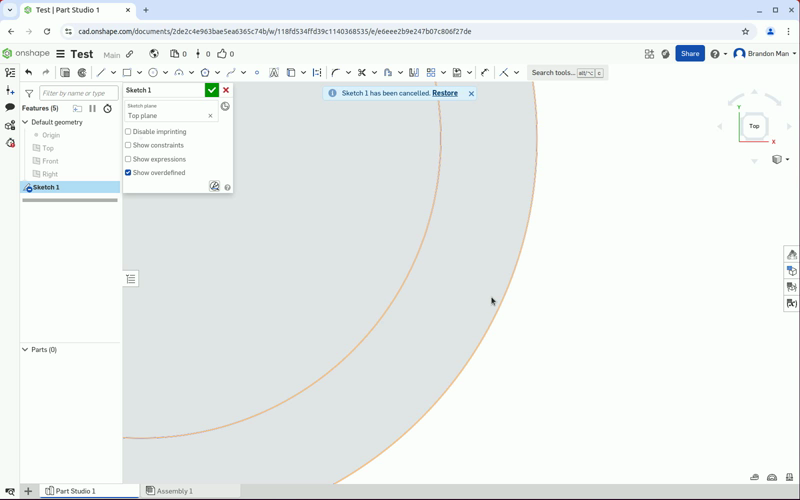
scroll(-6)
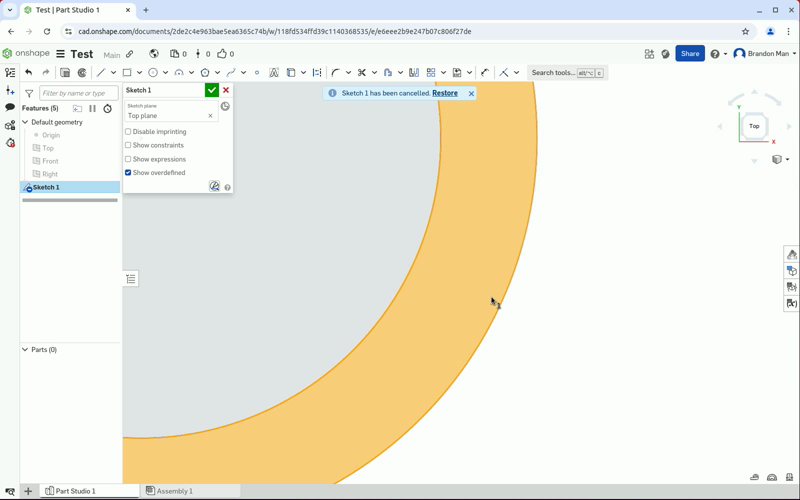
scroll(-6)
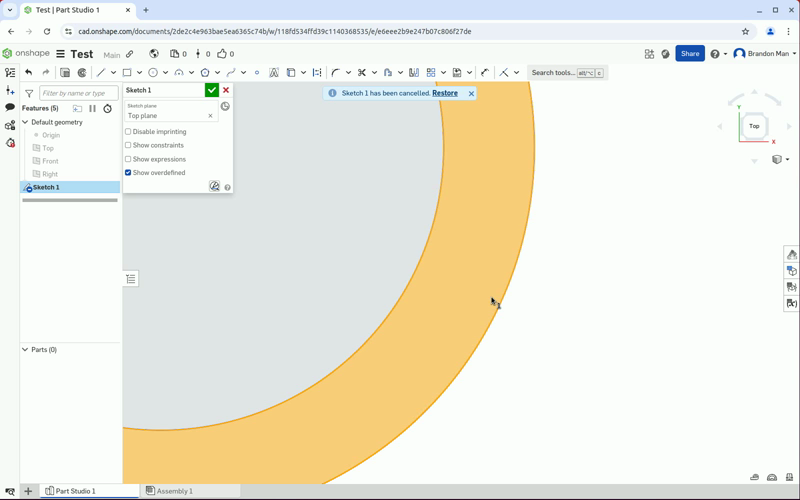
scroll(-6)
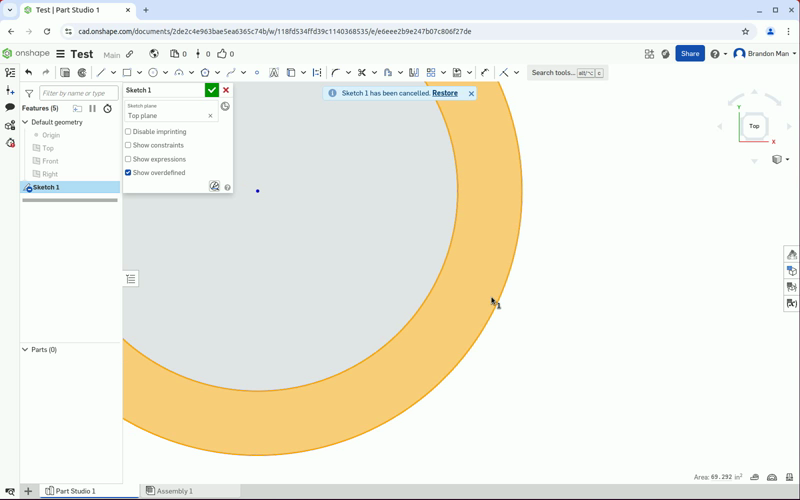
scroll(-6)
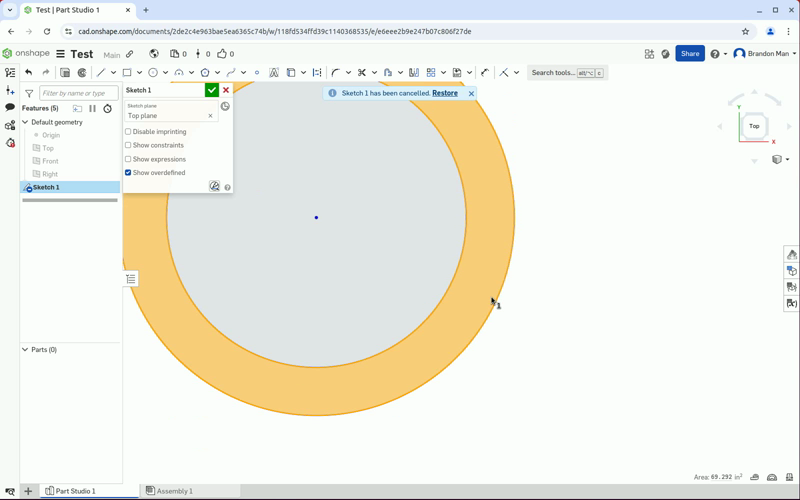
scroll(-6)
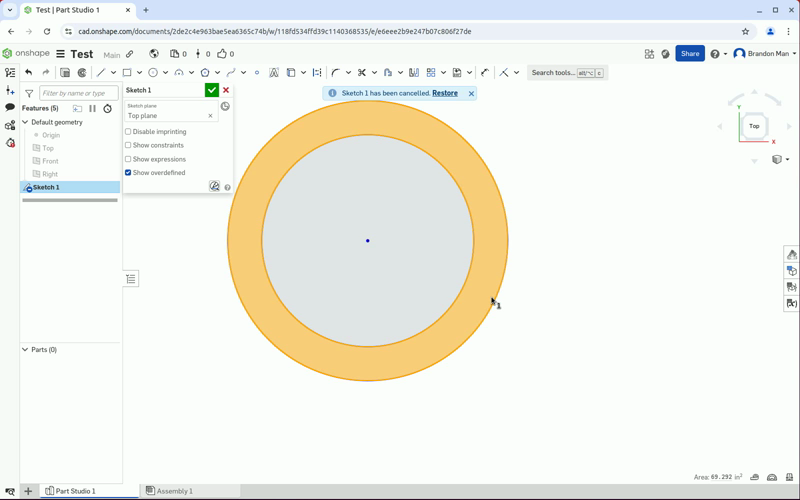
scroll(-6)
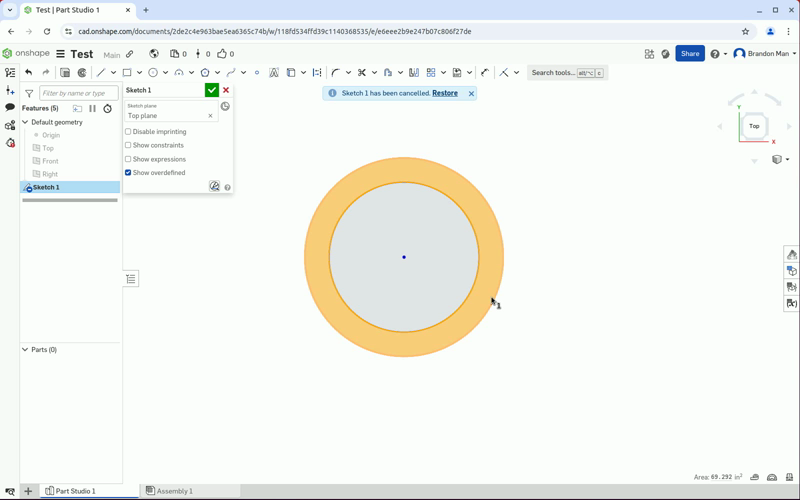
scroll(-6)
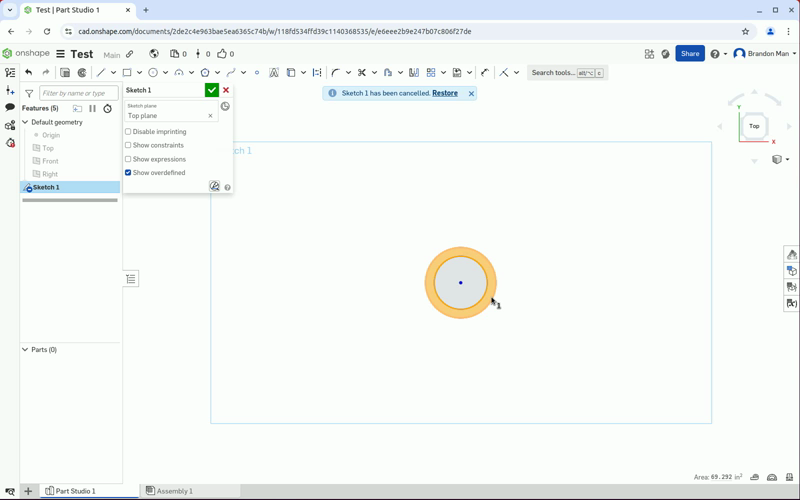
mouse_move(73, 352)
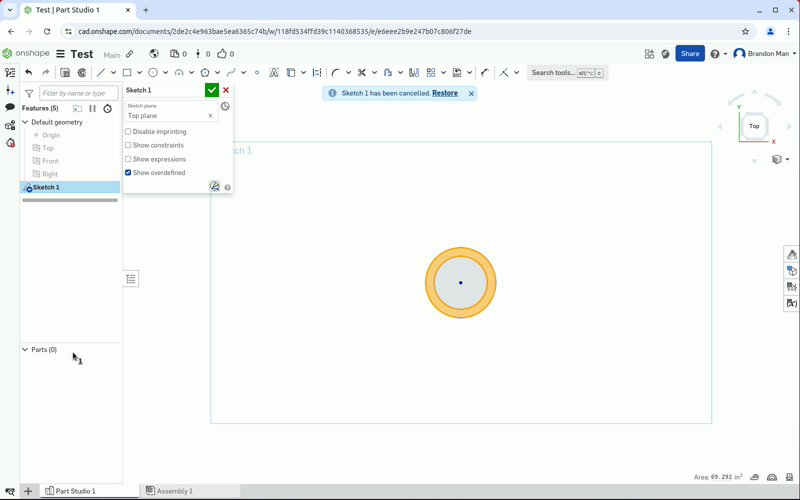
key(shift+y)
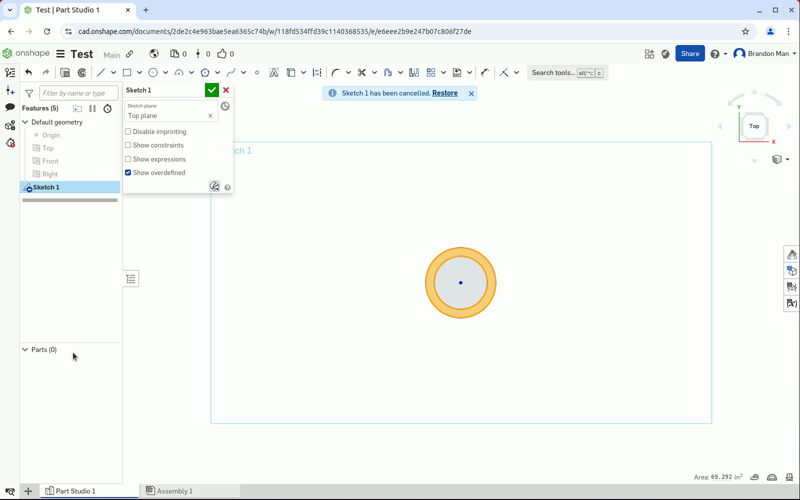
key(shift+e)
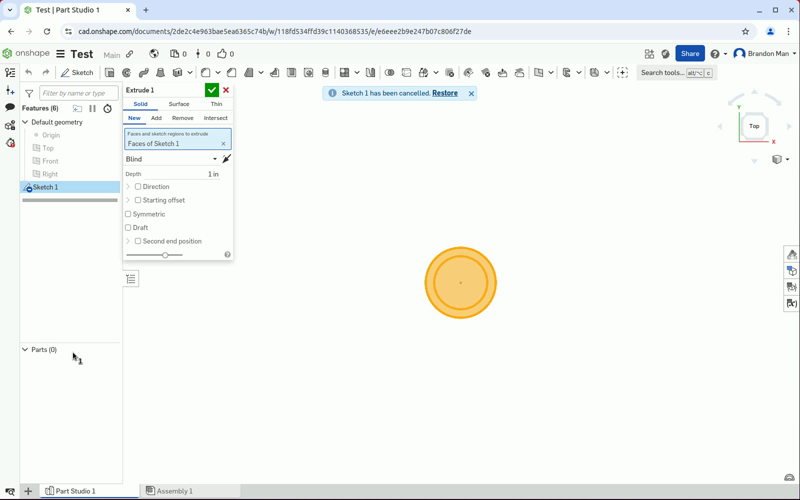
mouse_move(143, 106)
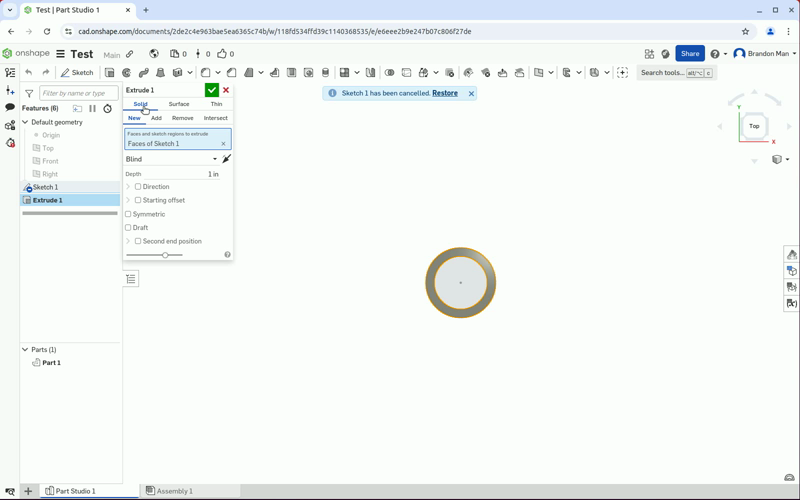
click(143, 106)
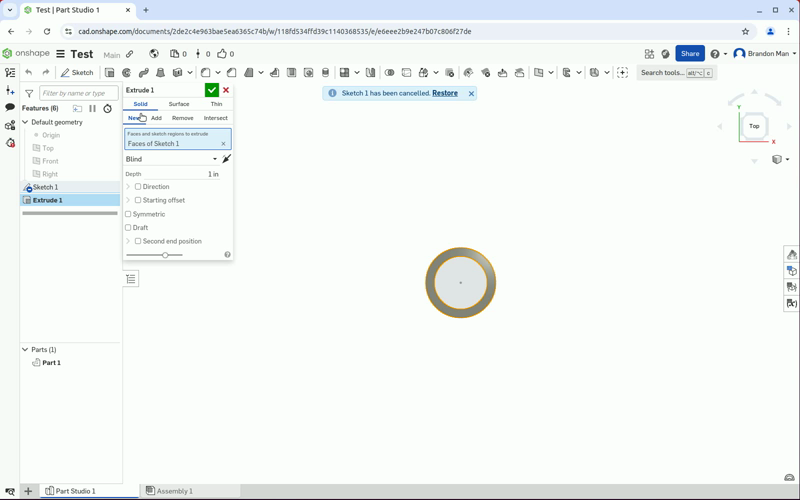
mouse_move(137, 120)
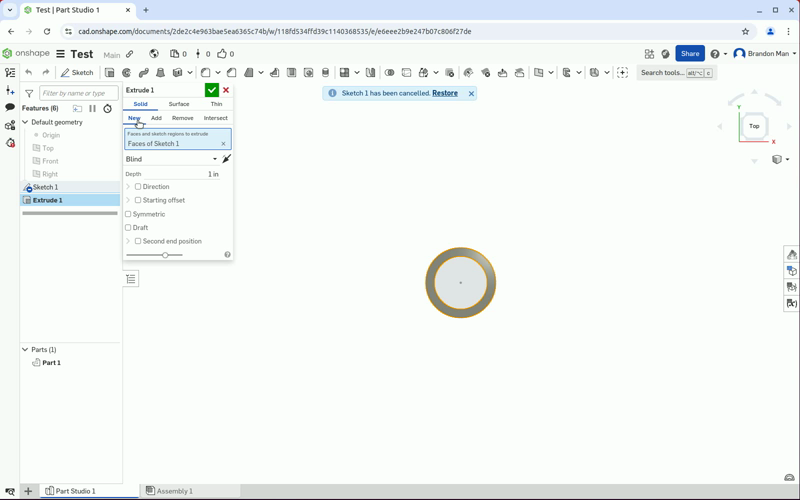
click(137, 120)
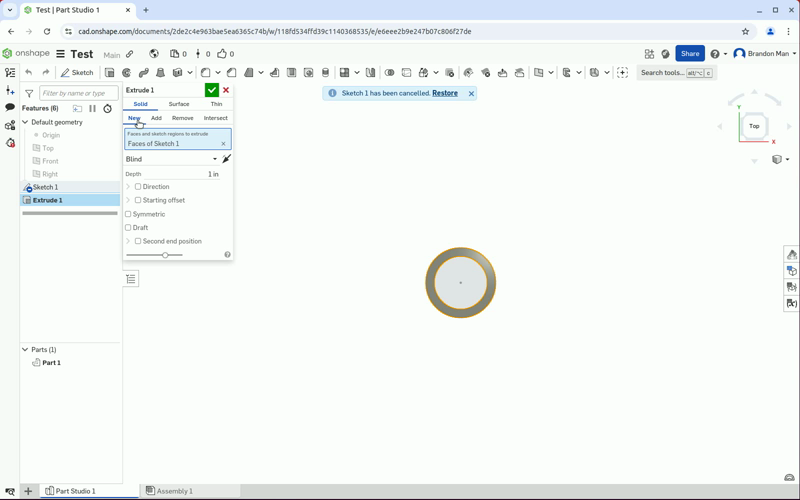
key(tab, 4)
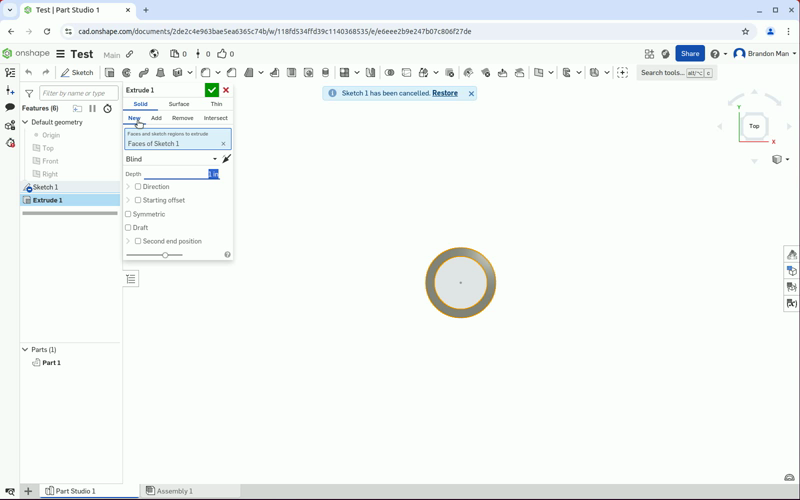
text(17.813)
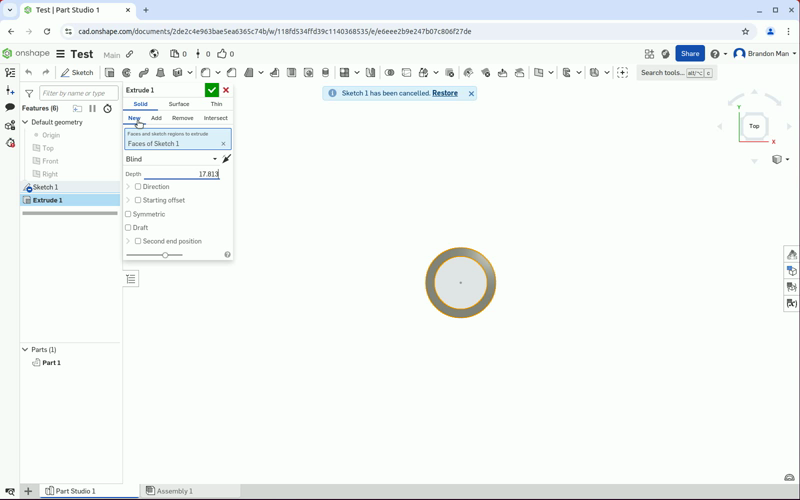
key(enter)
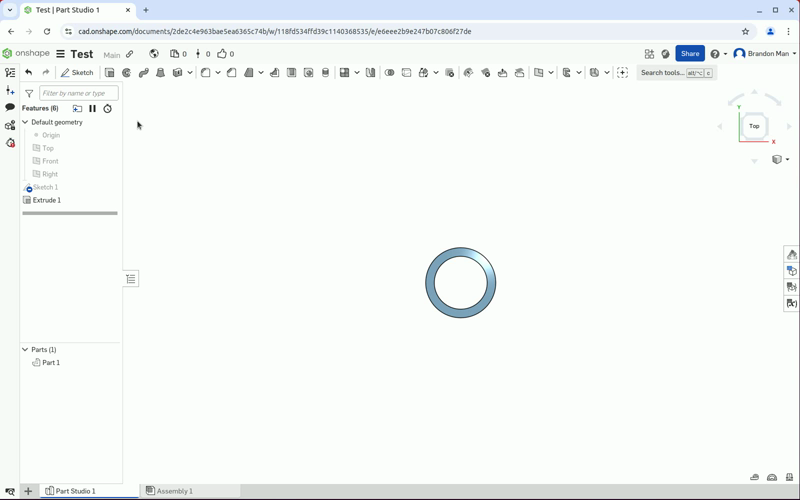
key(shift+h)
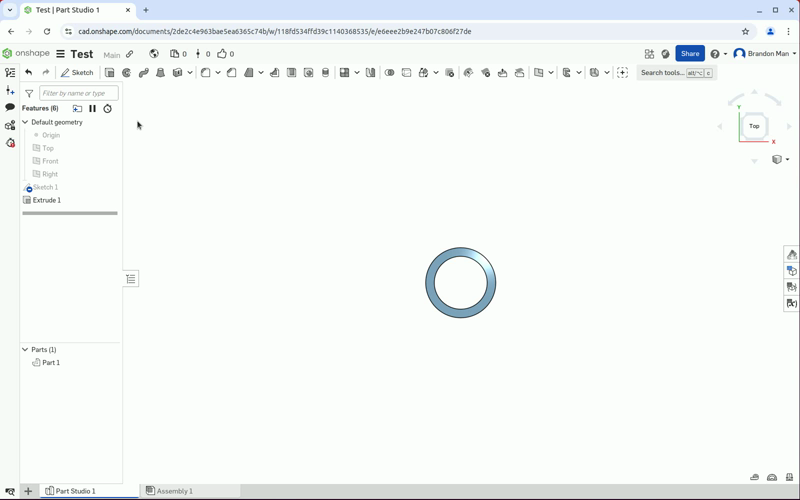
key(shift+h)
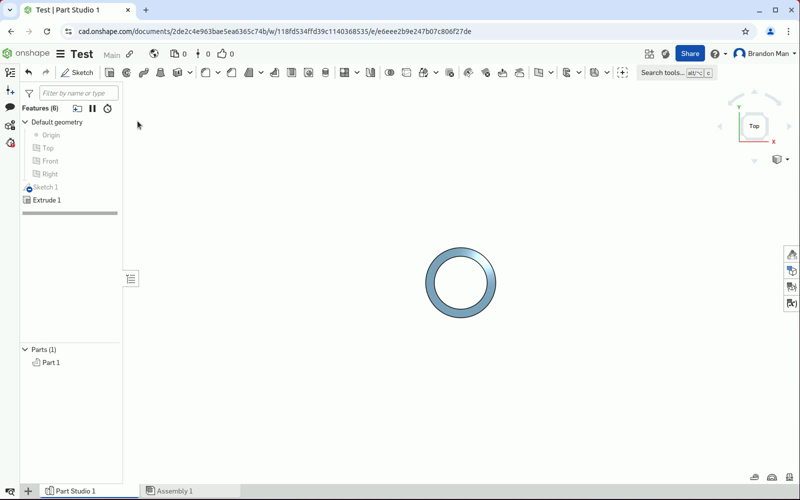
mouse_move(73, 189)
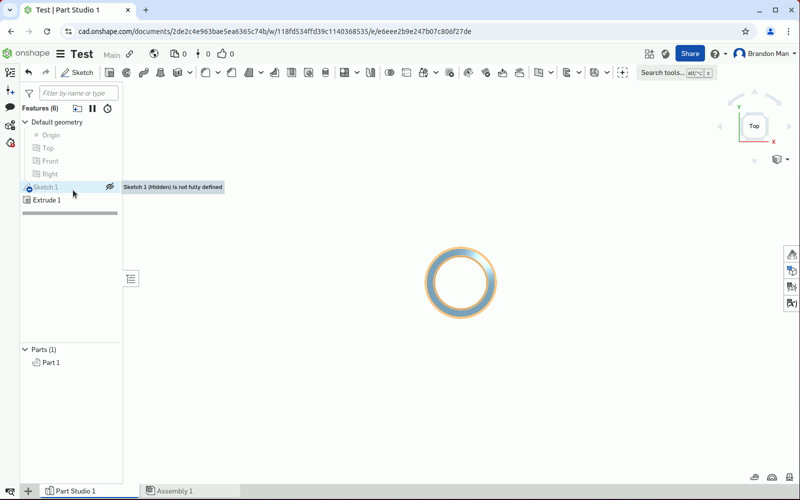
click(73, 189)
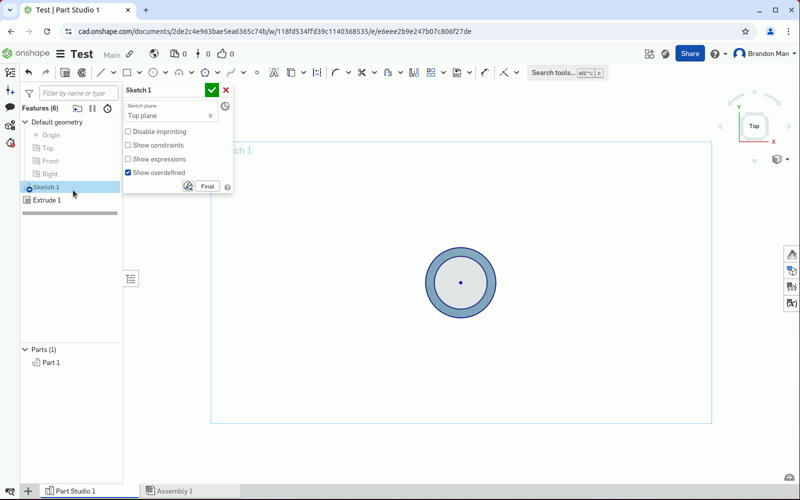
mouse_move(229, 92)
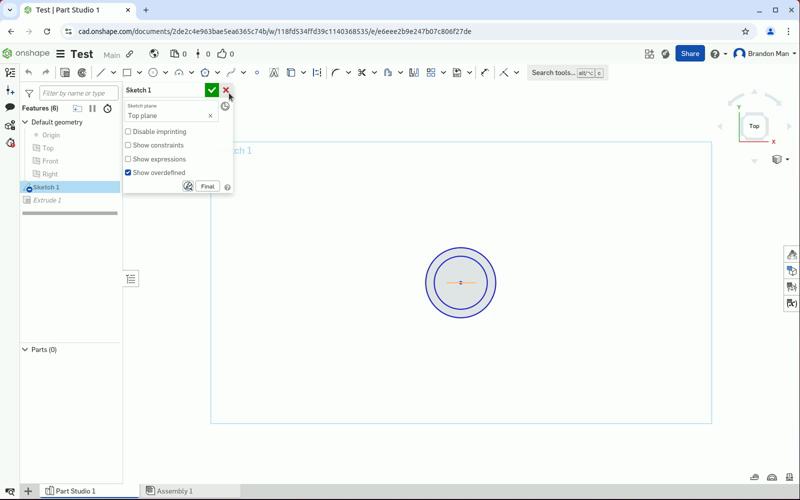
click(229, 92)
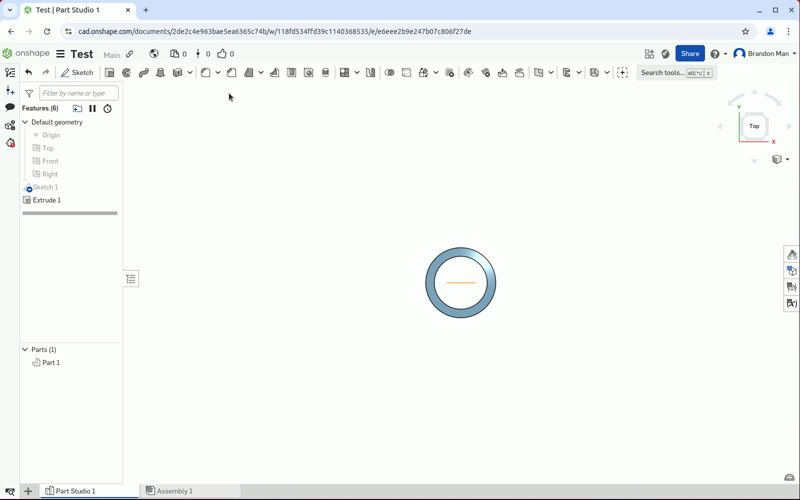
mouse_move(73, 352)
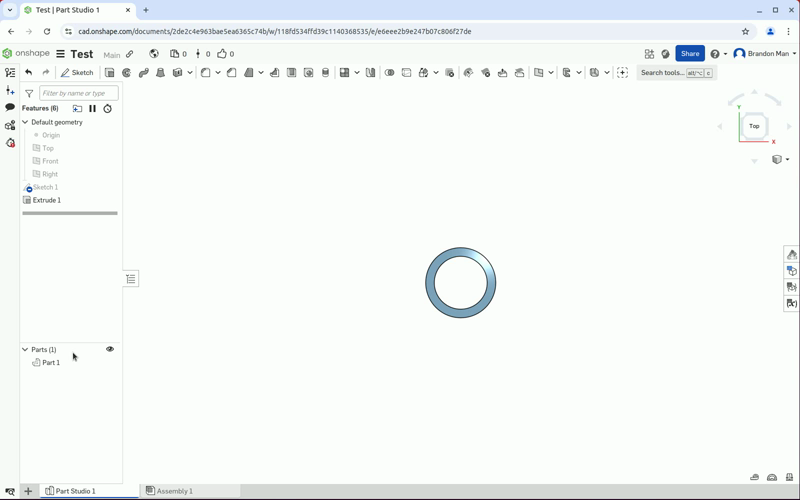
key(y)
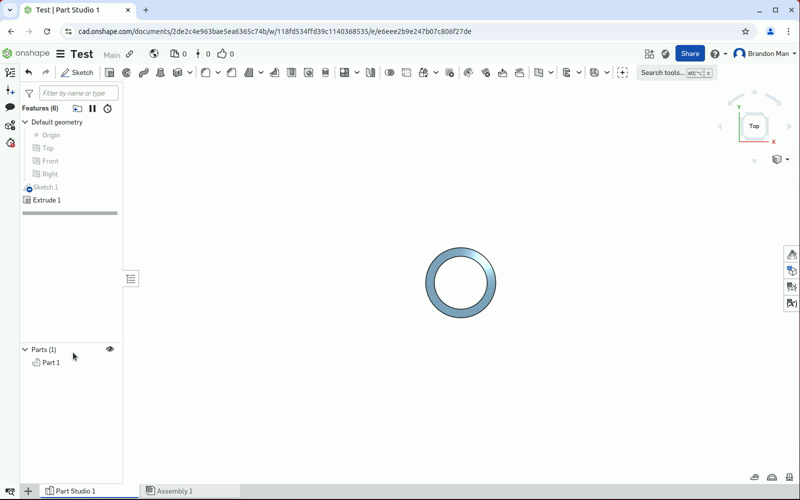
key(shift+p)
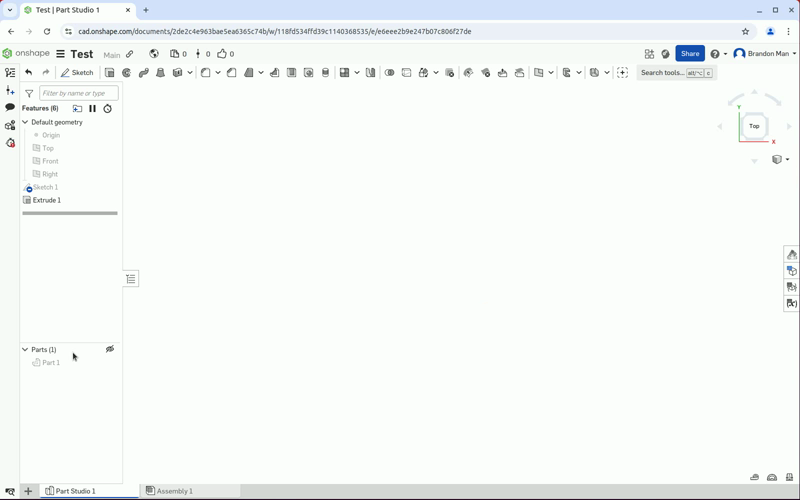
key(space)
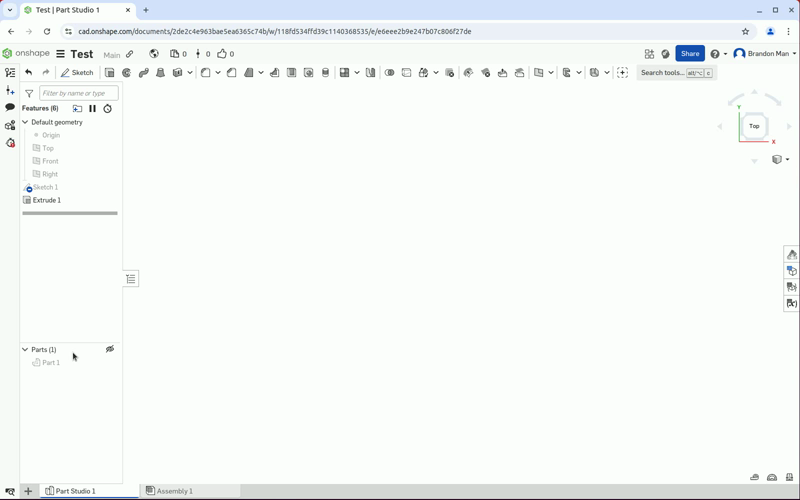
key_down(shift)
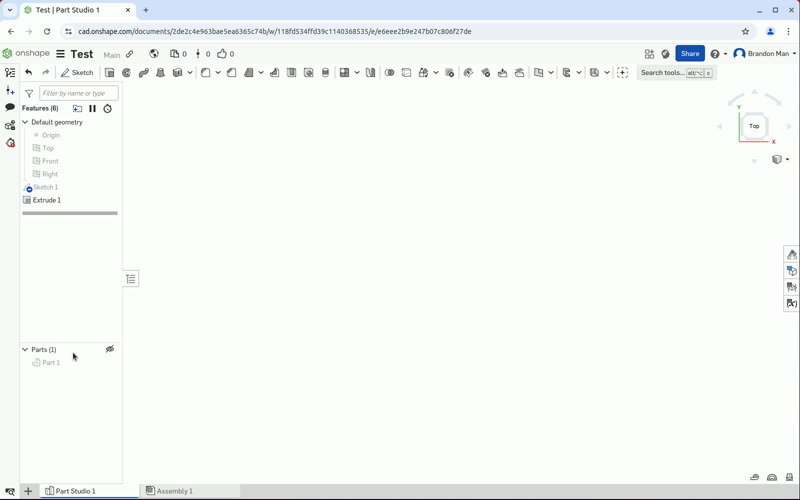
key(up)
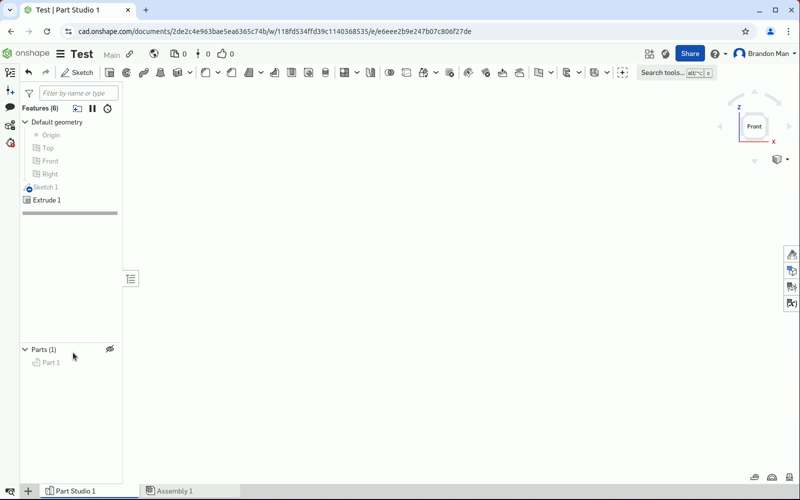
key_up(shift)
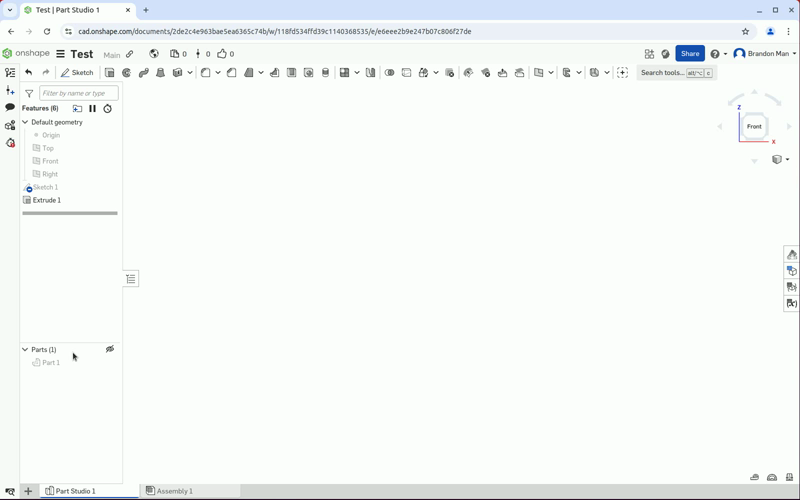
key(space)
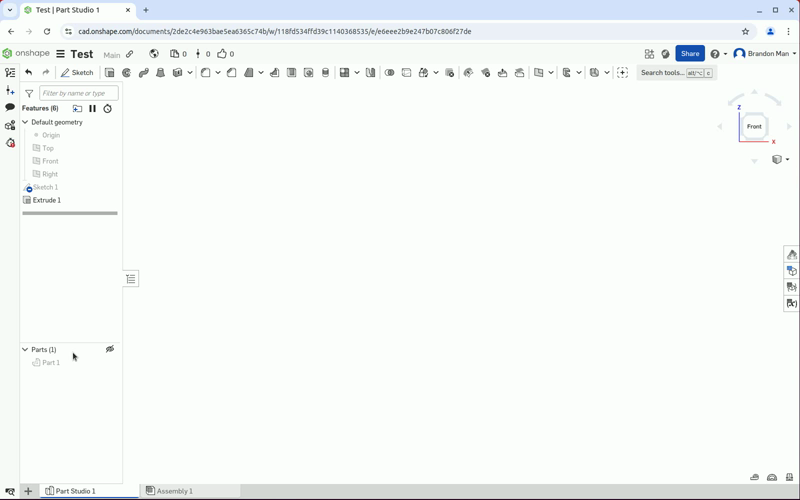
key_down(shift)
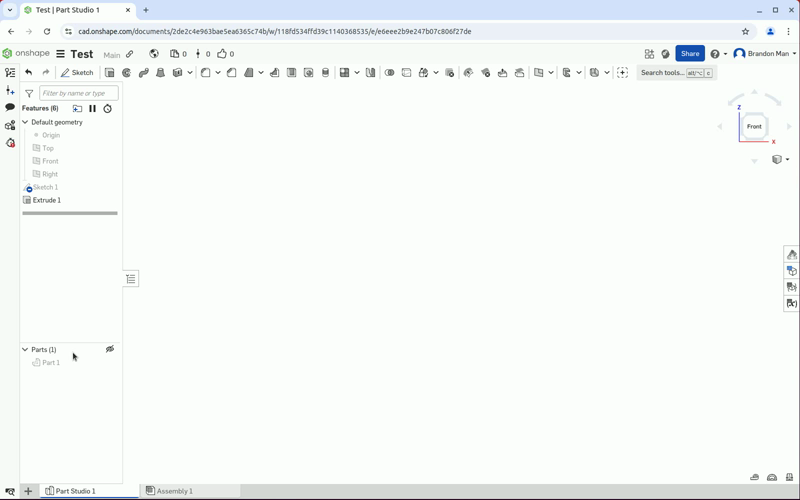
key(left)
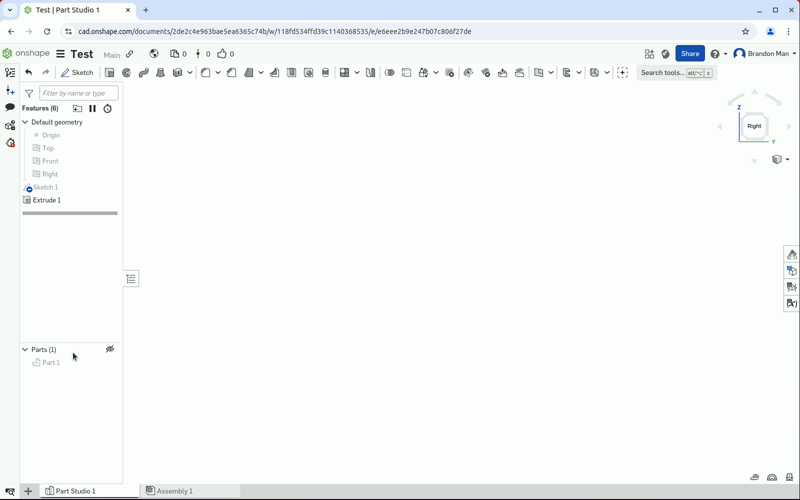
key_up(shift)
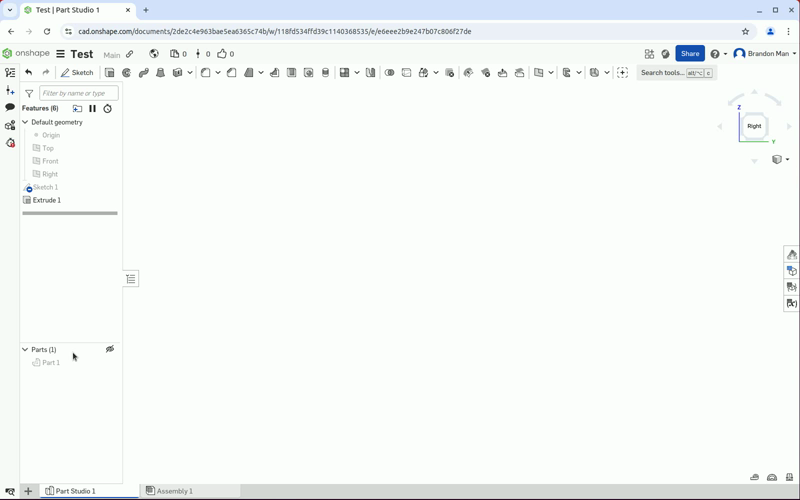
mouse_move(73, 352)
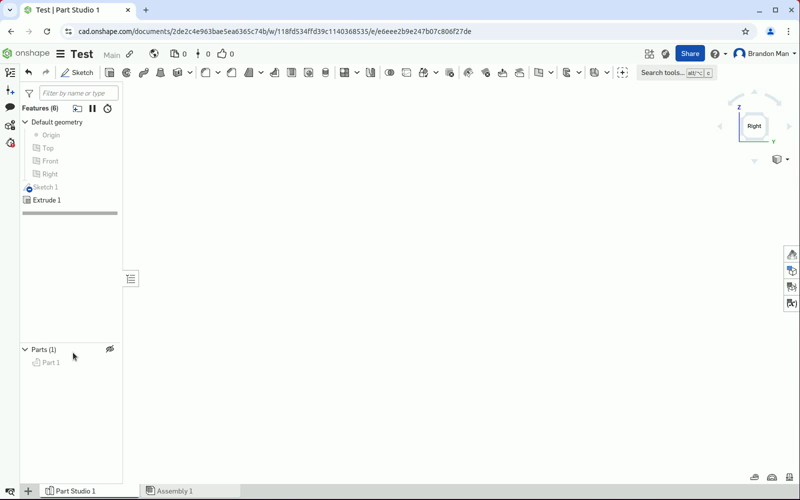
key(shift+y)
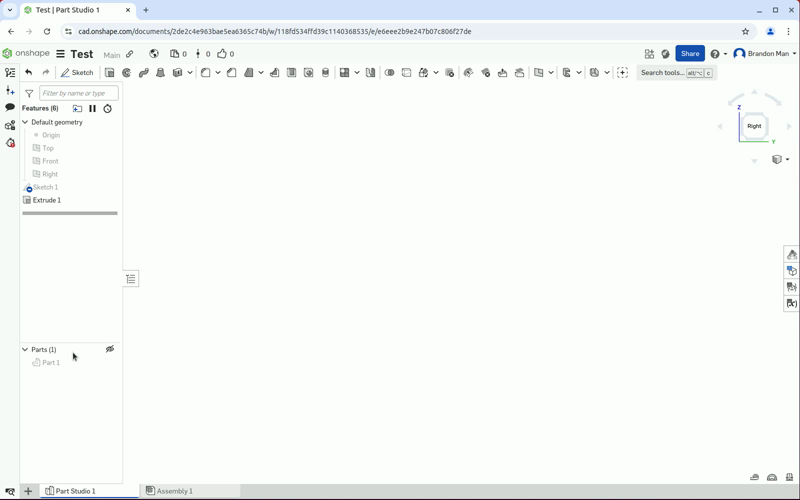
key(shift+s)
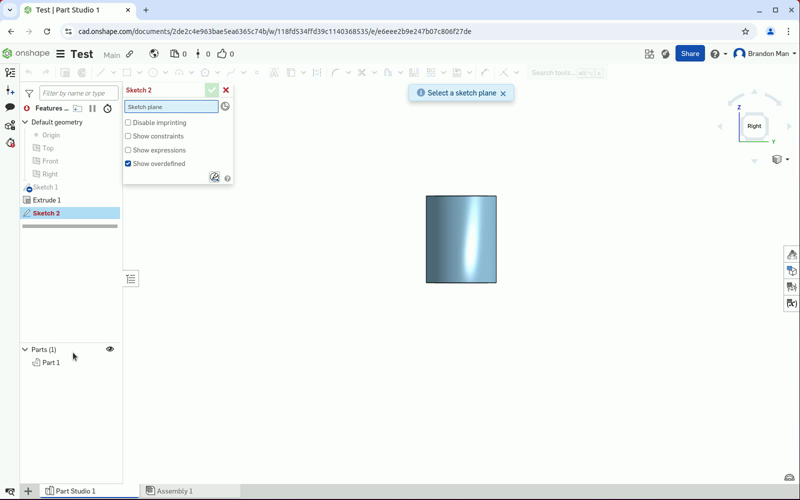
mouse_move(73, 176)
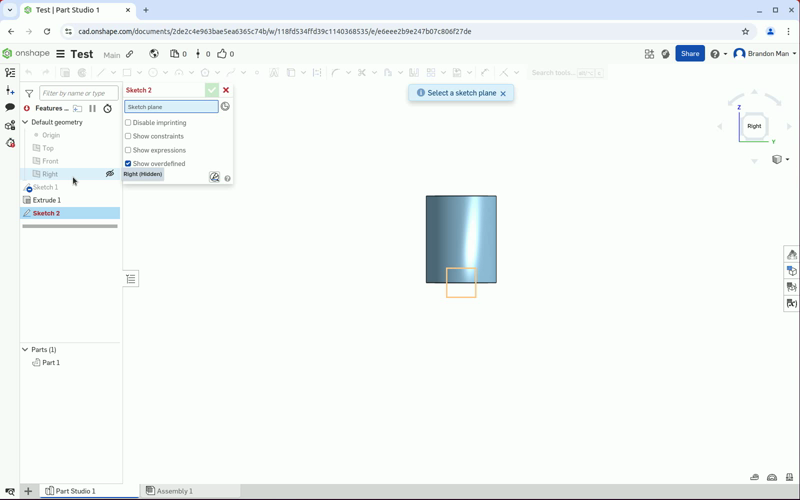
click(73, 176)
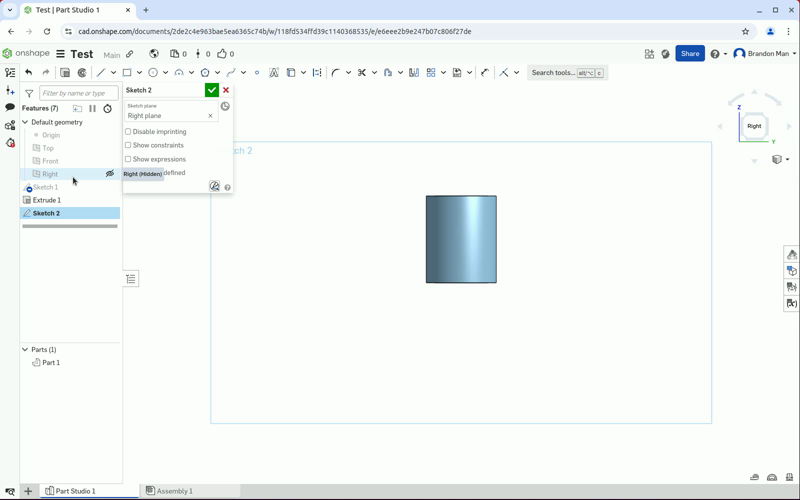
mouse_move(73, 352)
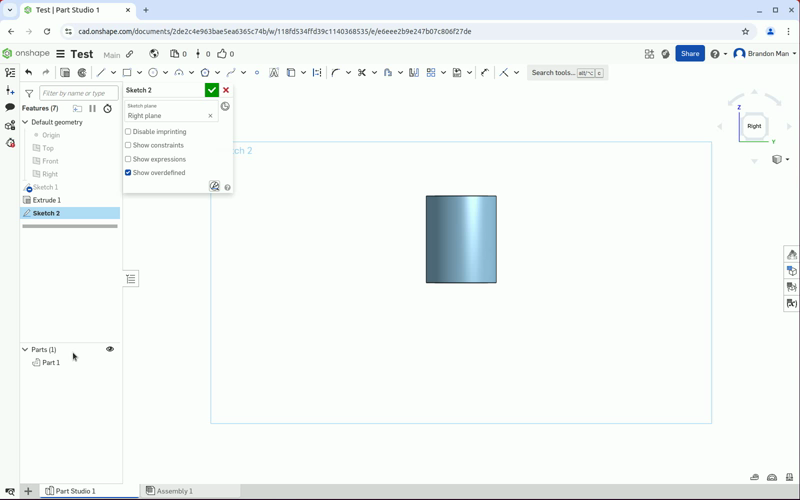
key(y)
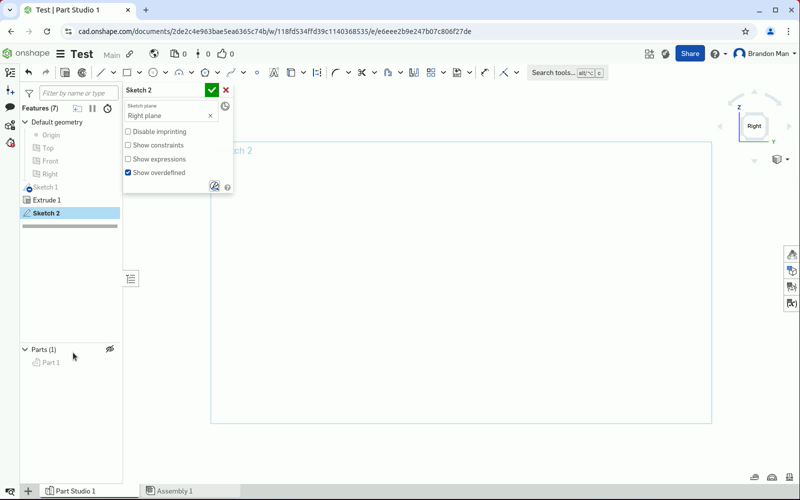
key(l)
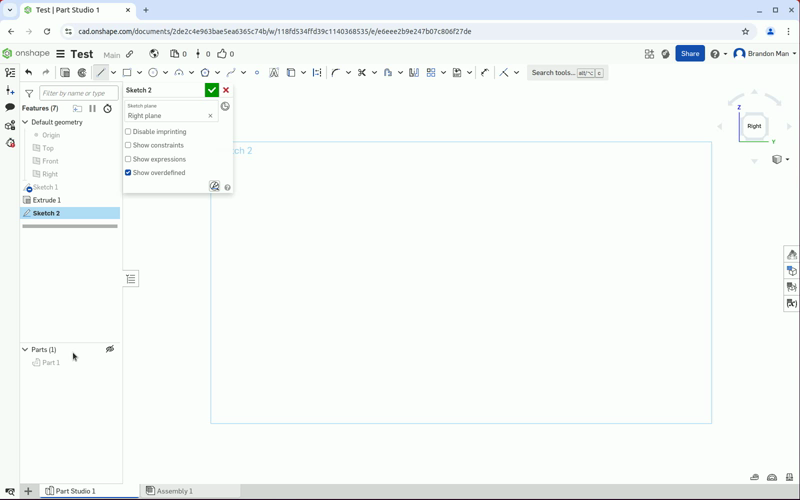
key_down(shift)
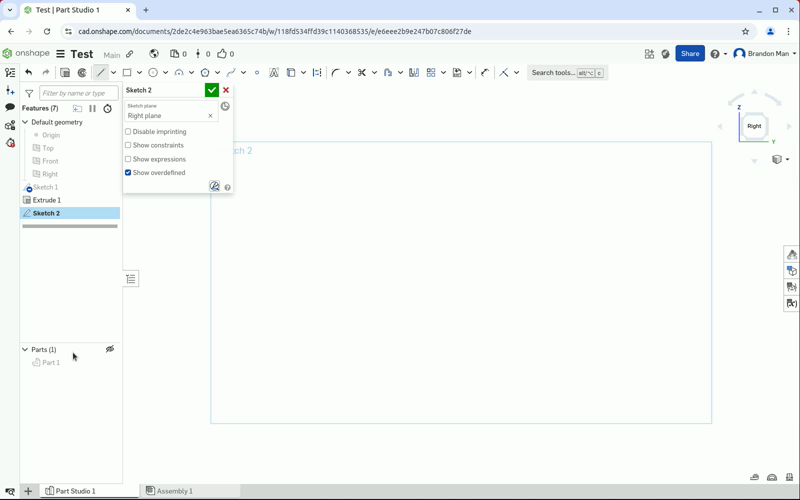
mouse_move(425, 282)
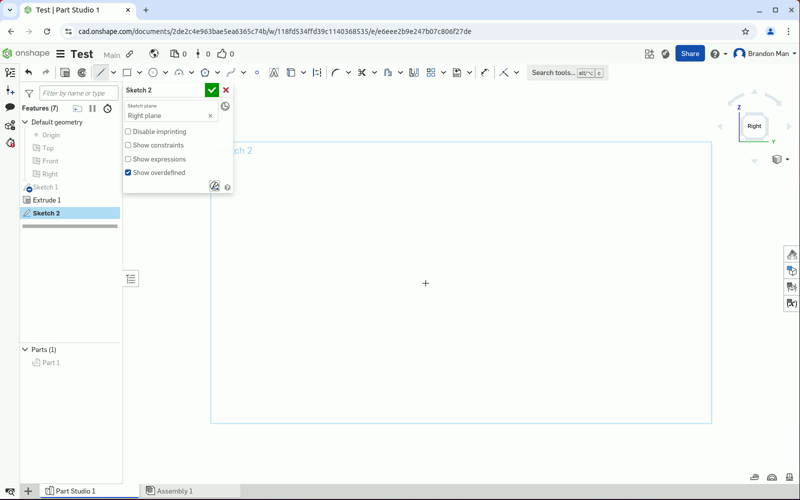
click(425, 282)
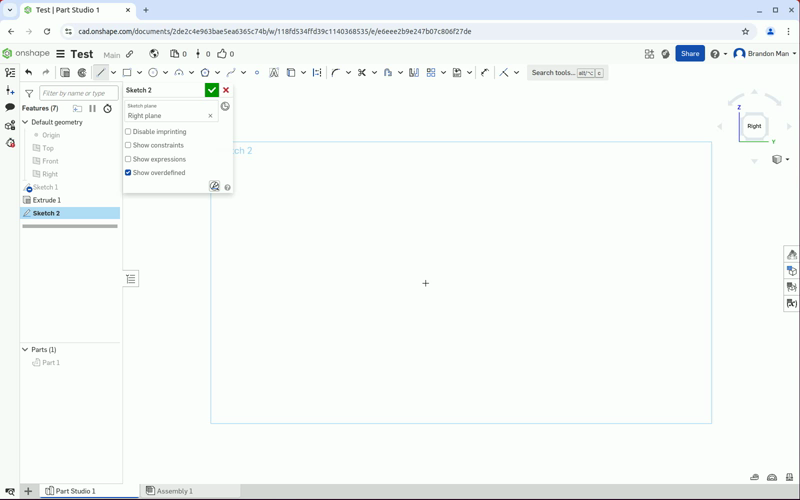
key_up(shift)
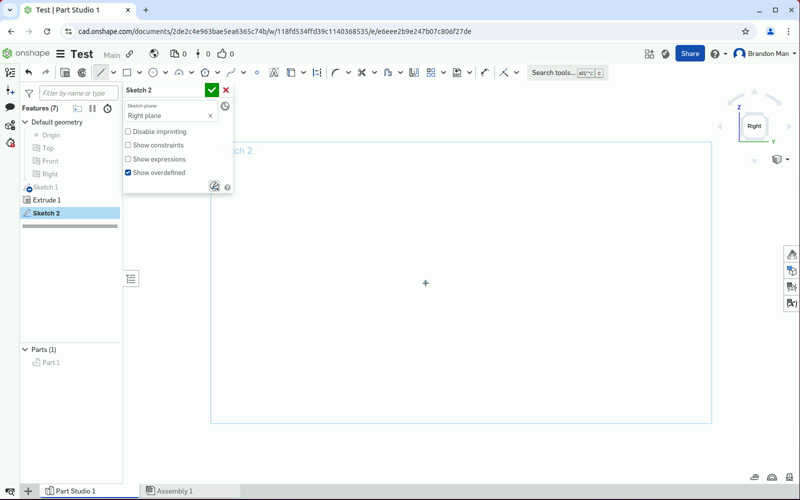
key_down(shift)
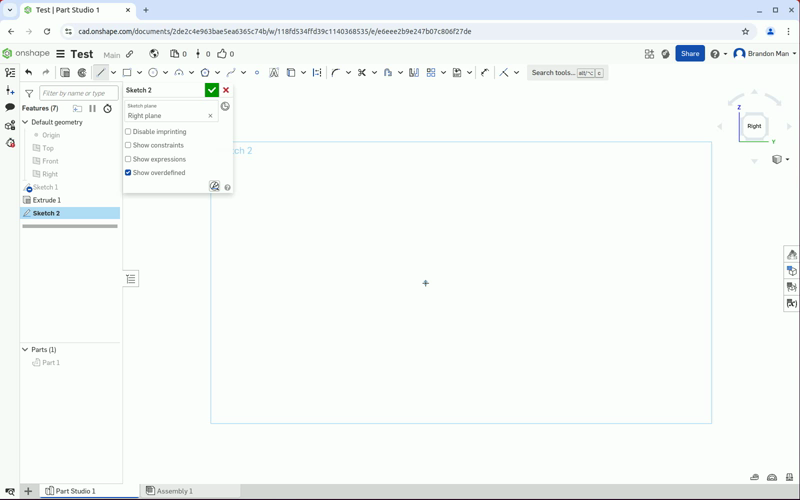
mouse_move(455, 282)
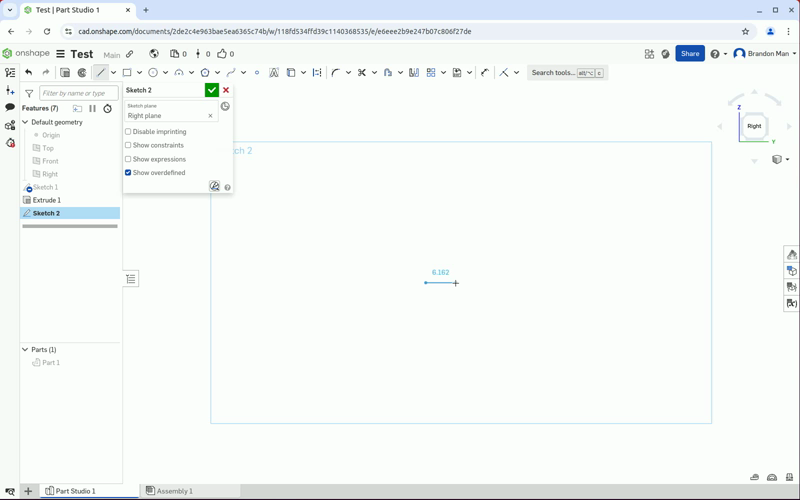
mouse_move(434, 282)
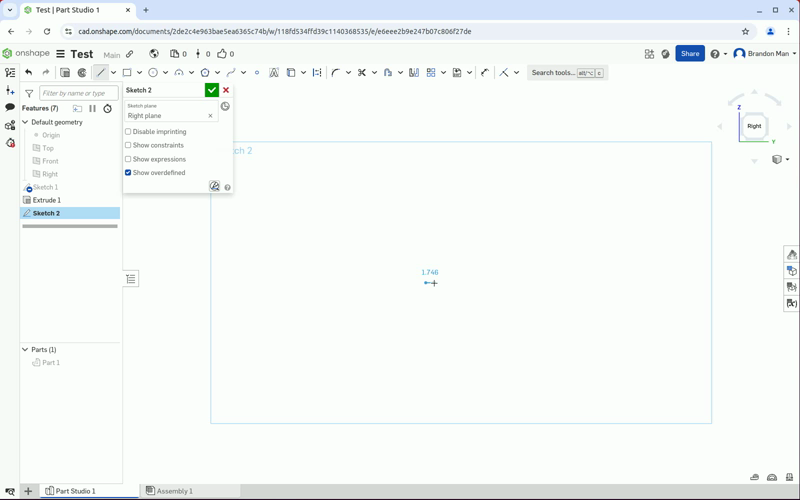
click(434, 282)
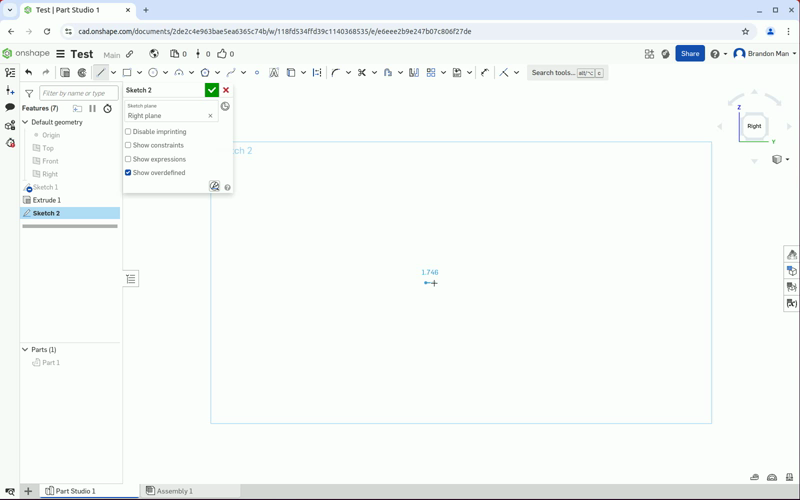
key_up(shift)
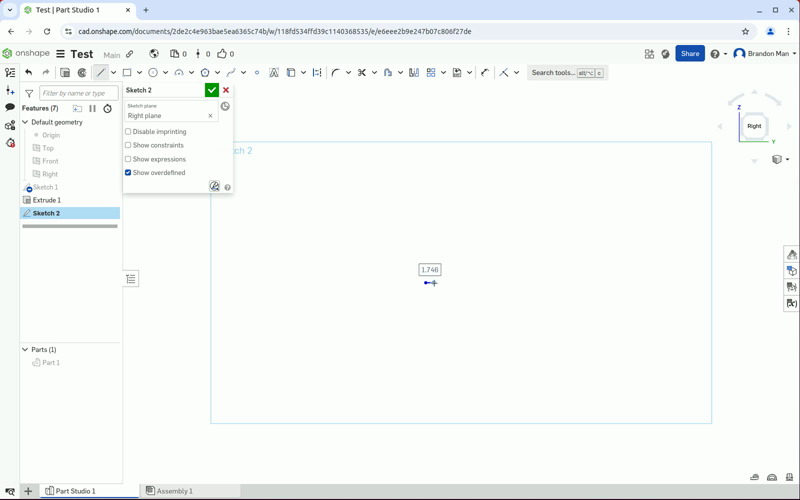
key(esc)
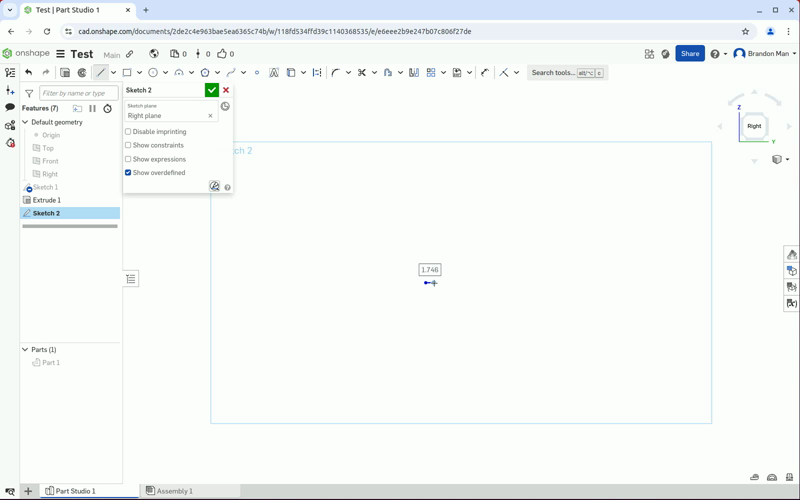
key(a)
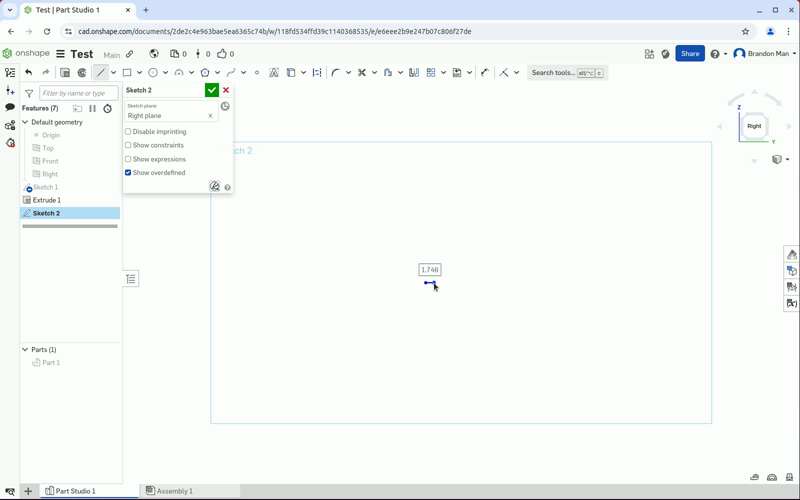
mouse_move(434, 282)
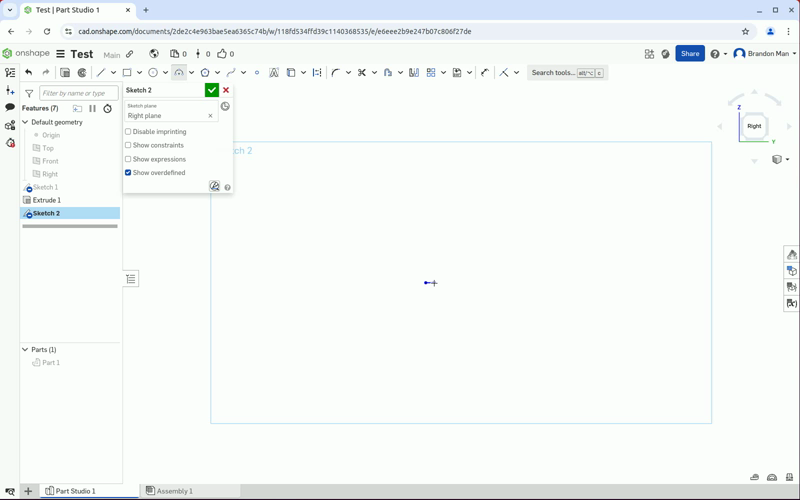
click(434, 282)
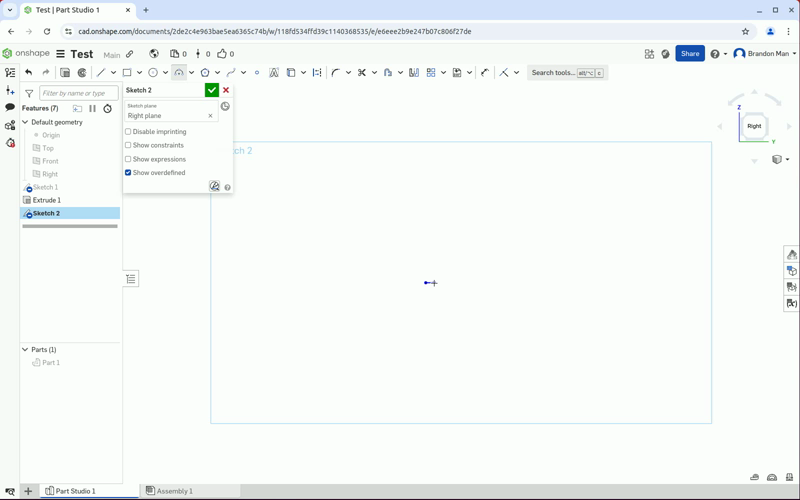
key_down(shift)
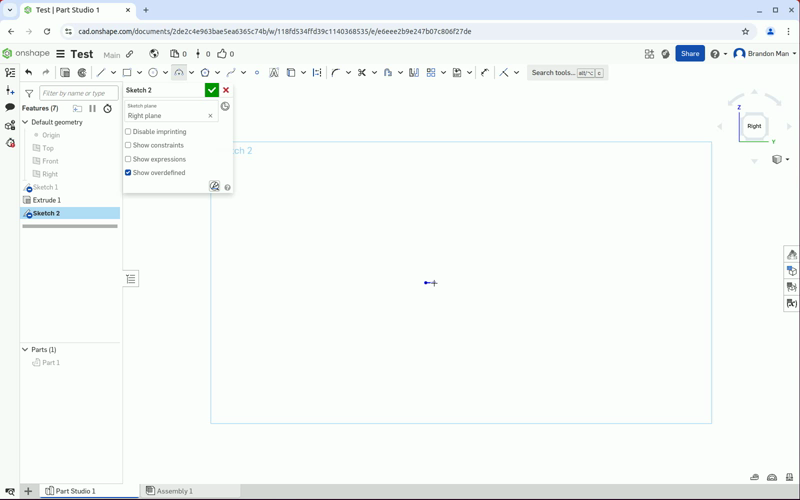
mouse_move(486, 282)
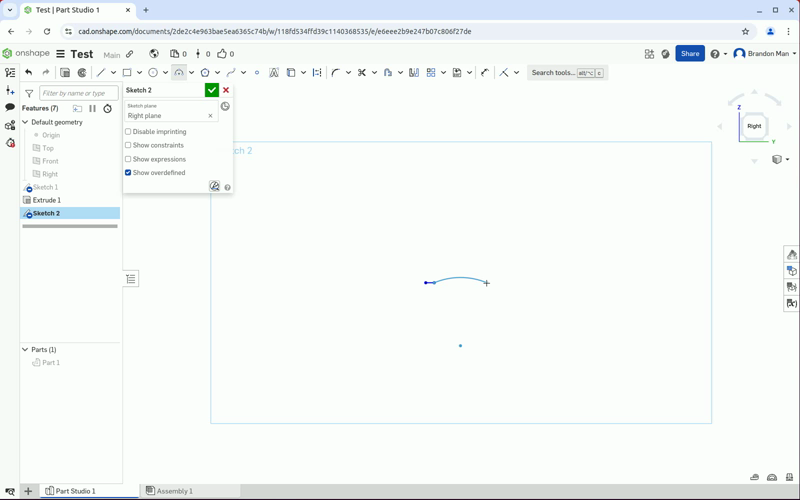
click(486, 282)
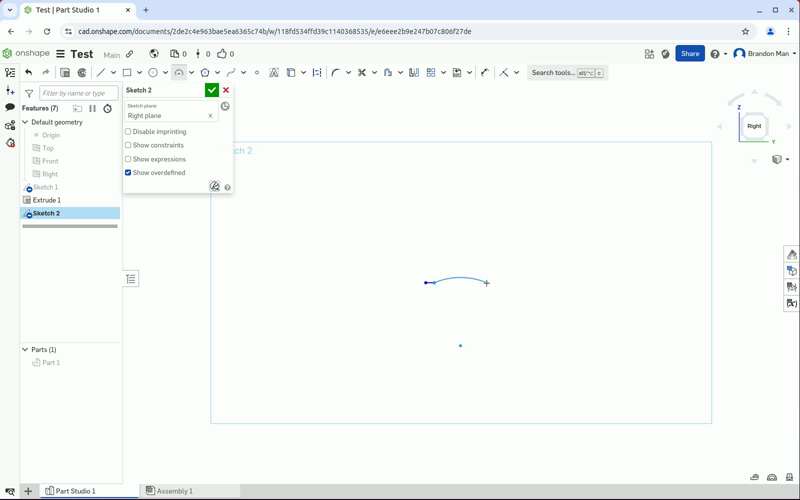
mouse_move(460, 256)
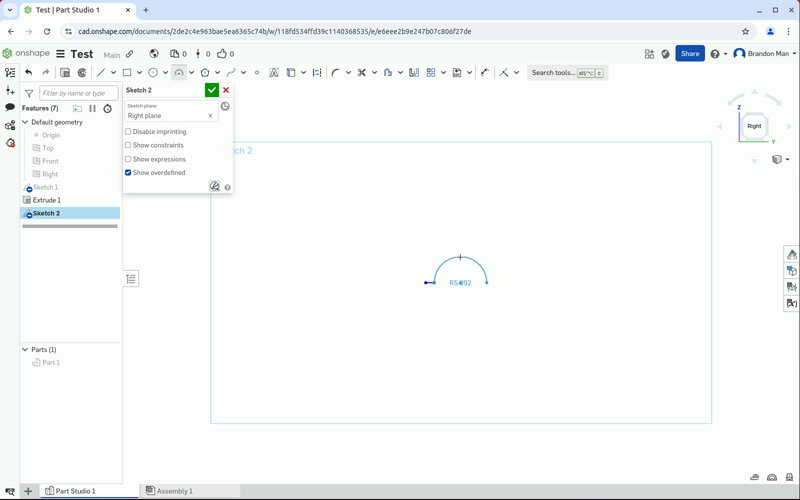
click(460, 256)
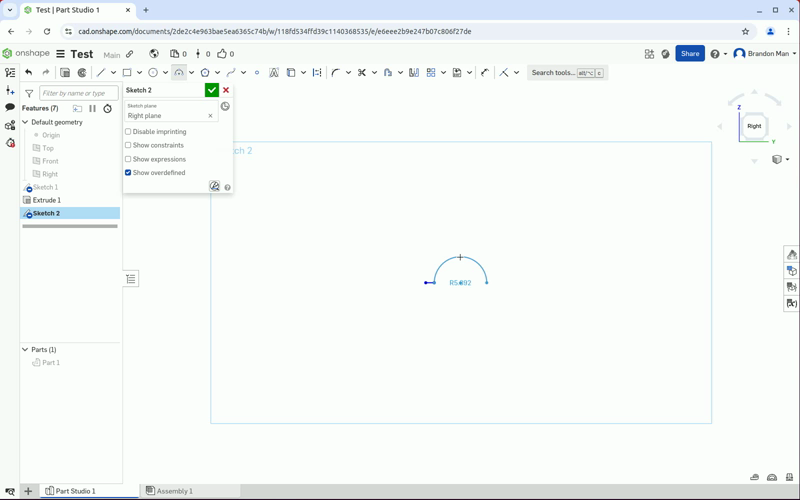
key_up(shift)
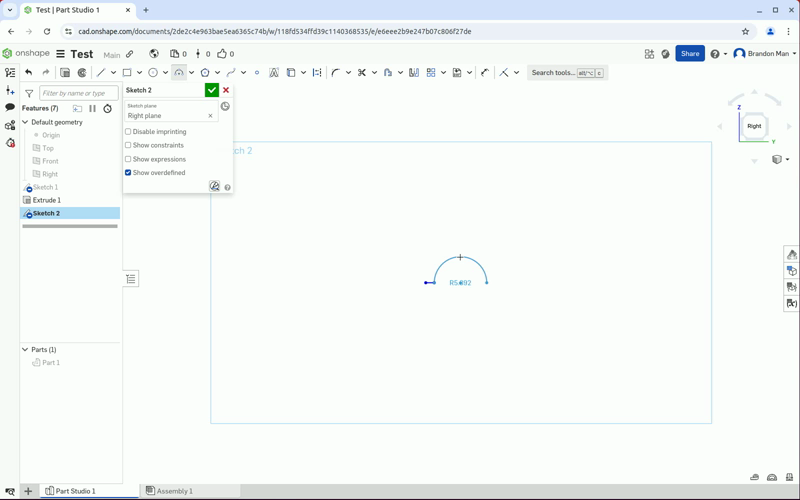
key(esc)
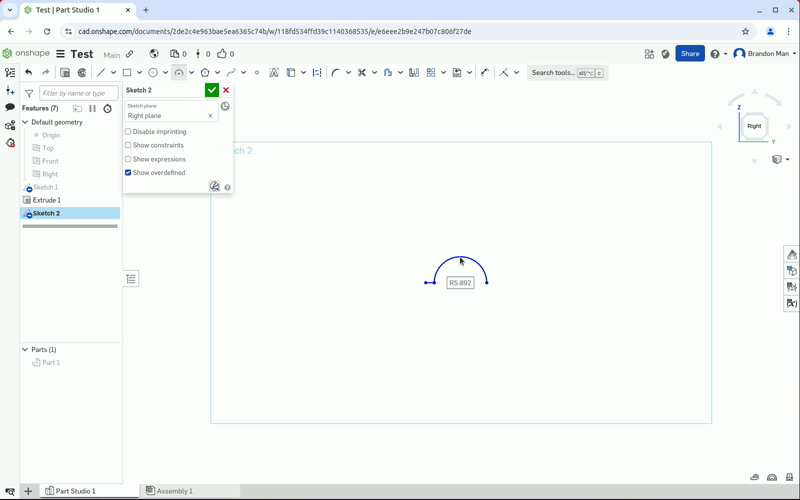
key(l)
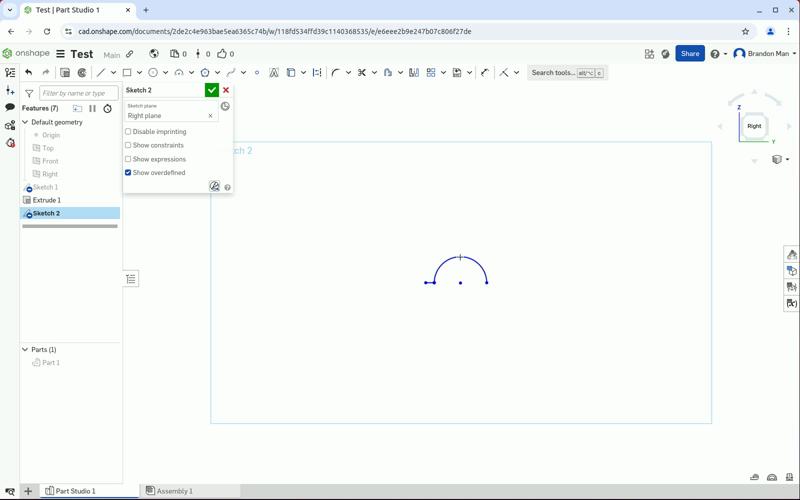
mouse_move(486, 282)
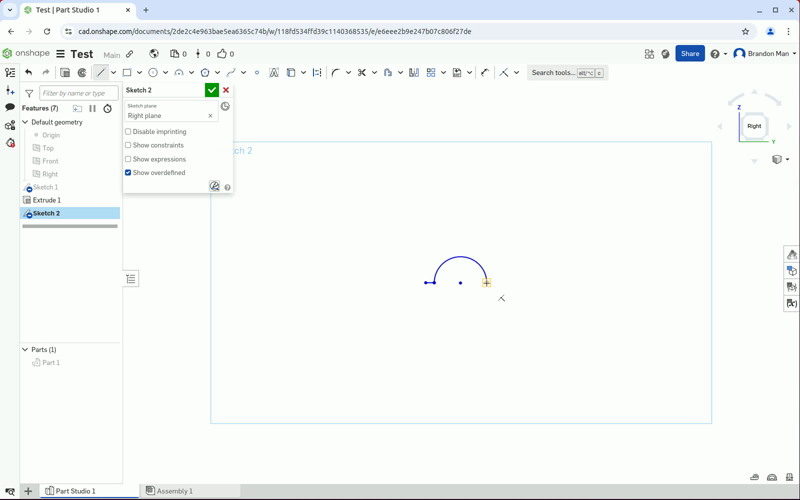
click(486, 282)
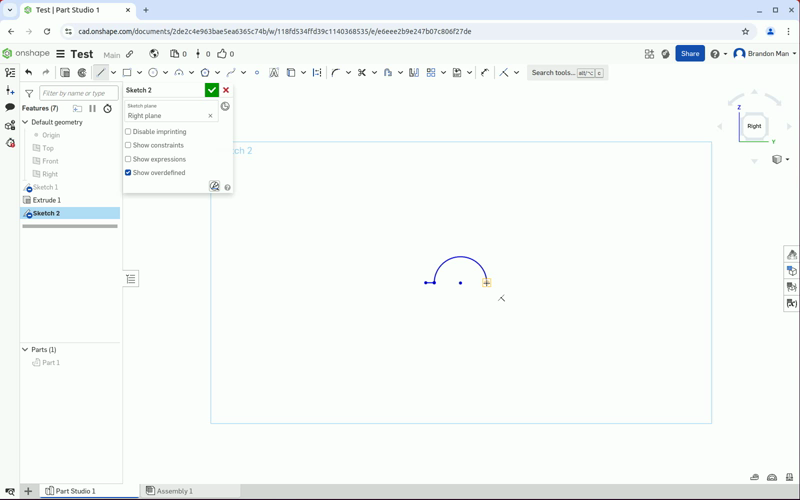
key_down(shift)
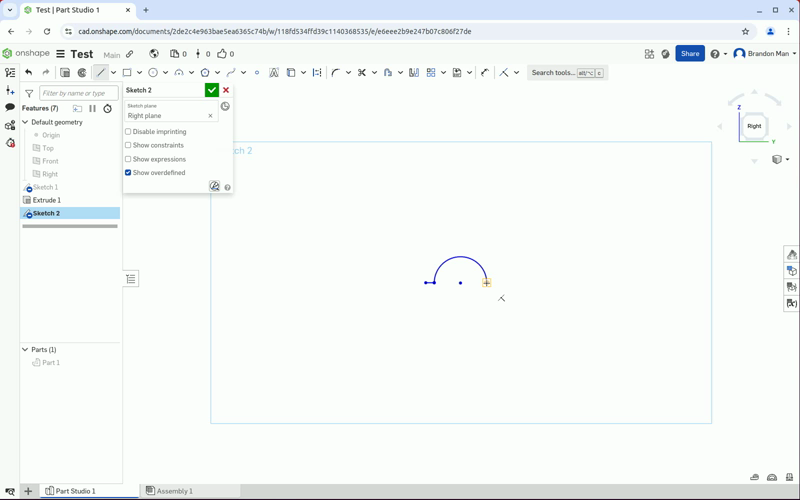
mouse_move(516, 282)
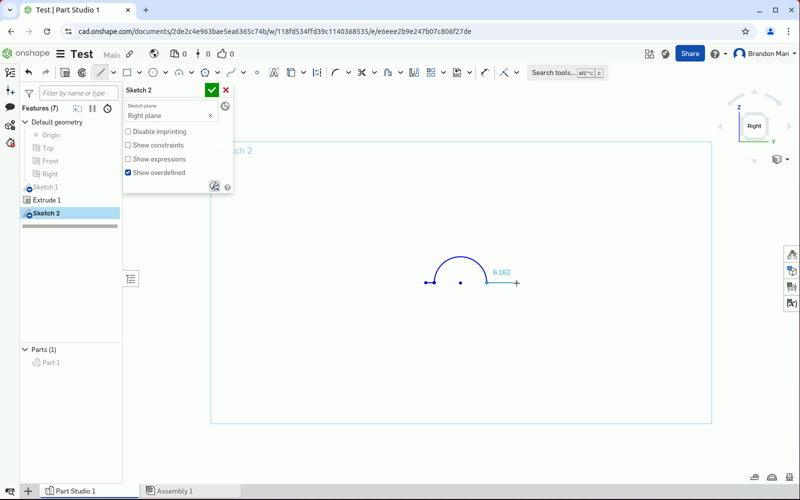
mouse_move(495, 282)
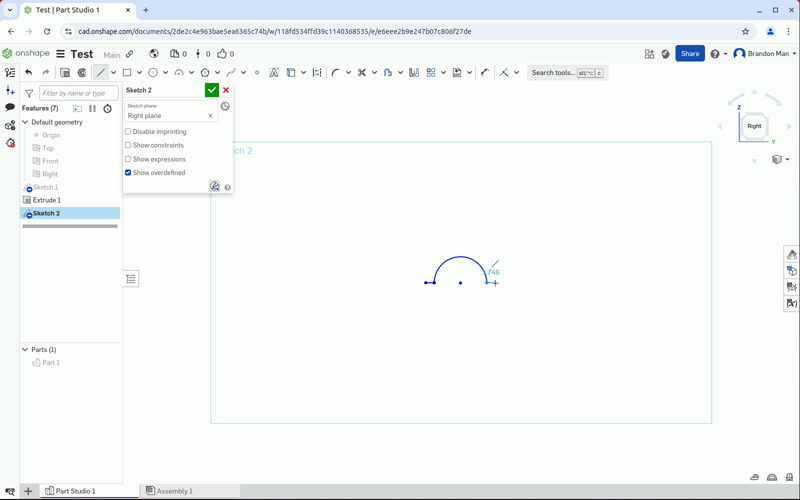
click(495, 282)
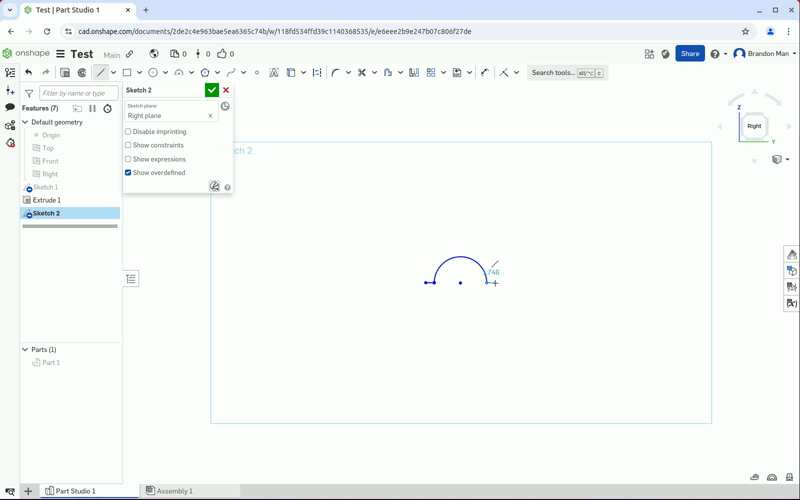
key_up(shift)
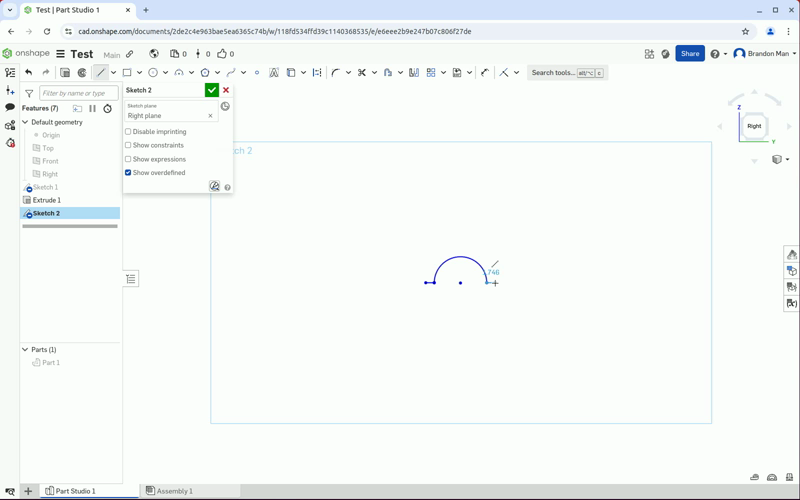
key(esc)
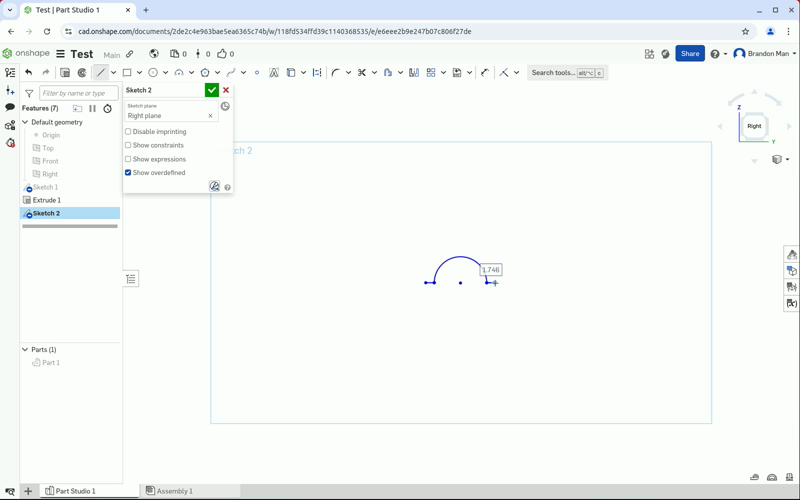
key(a)
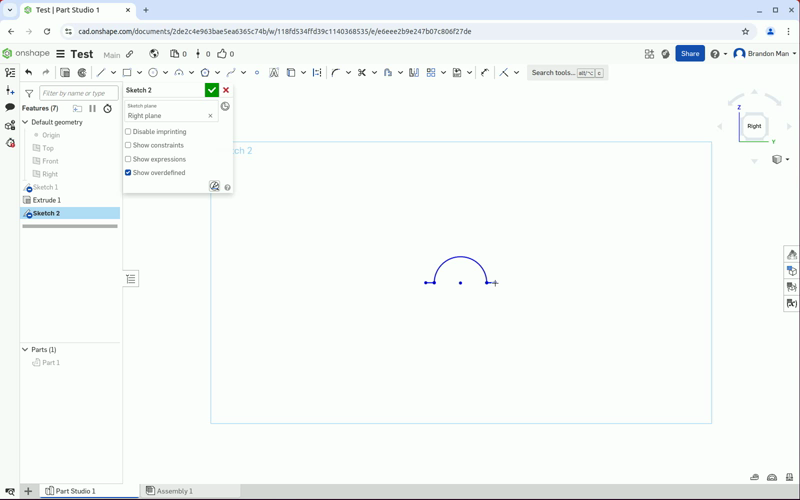
mouse_move(495, 282)
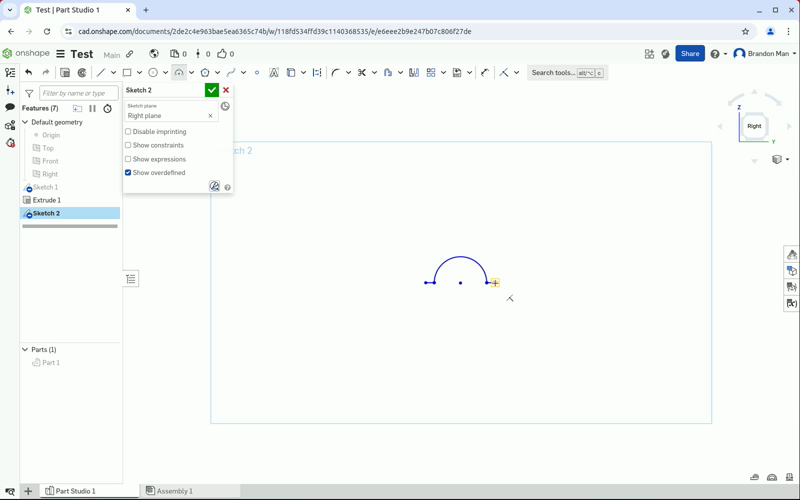
click(495, 282)
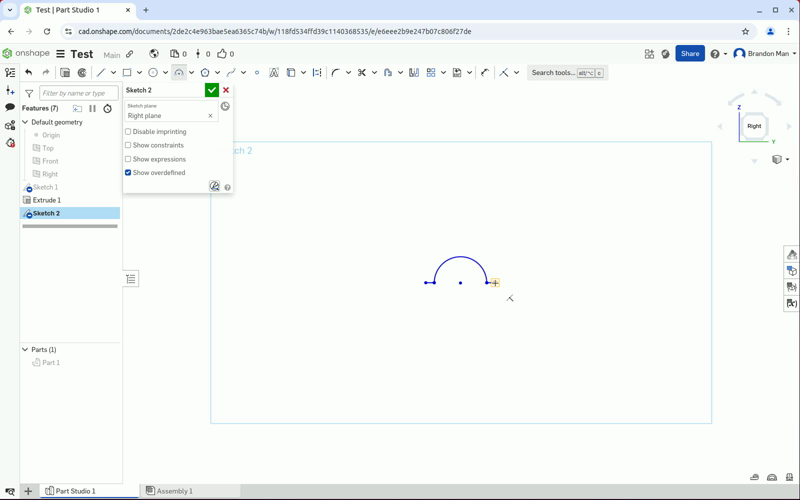
mouse_move(425, 282)
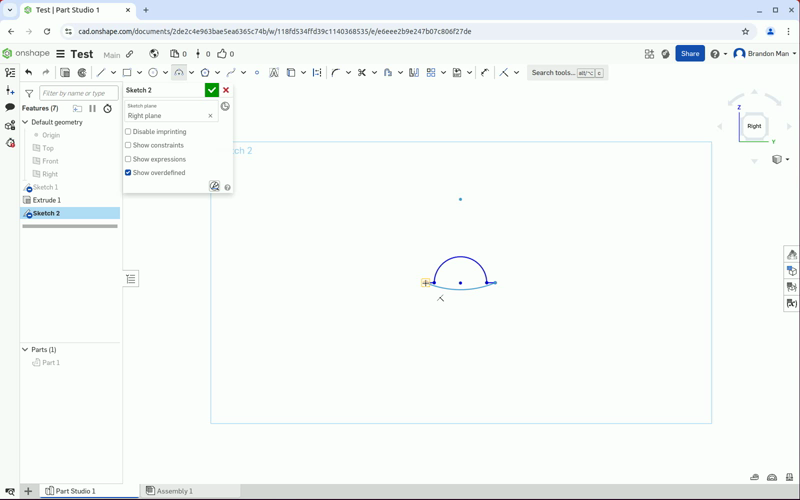
click(425, 282)
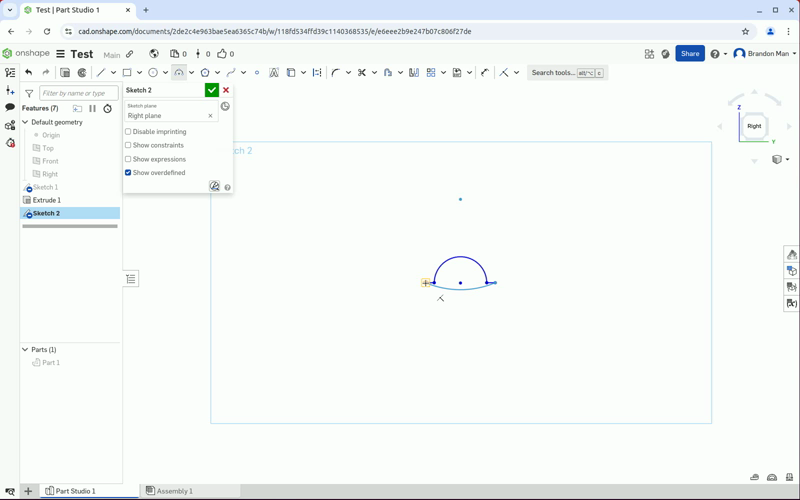
key_down(shift)
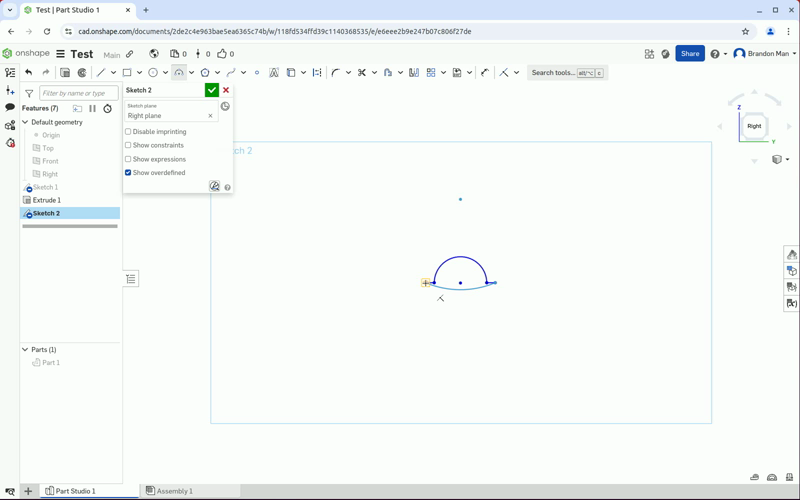
mouse_move(460, 248)
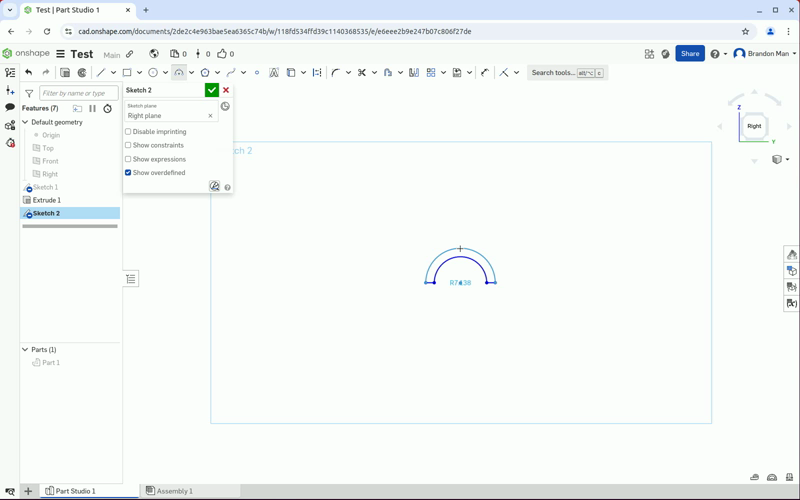
click(460, 248)
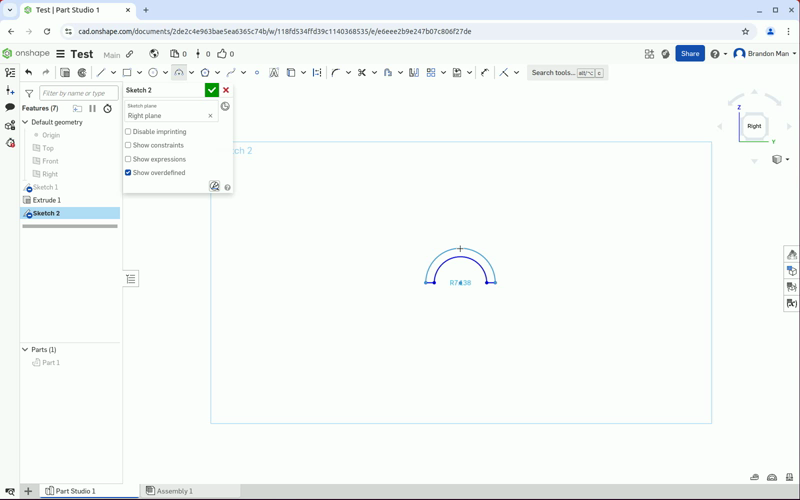
key_up(shift)
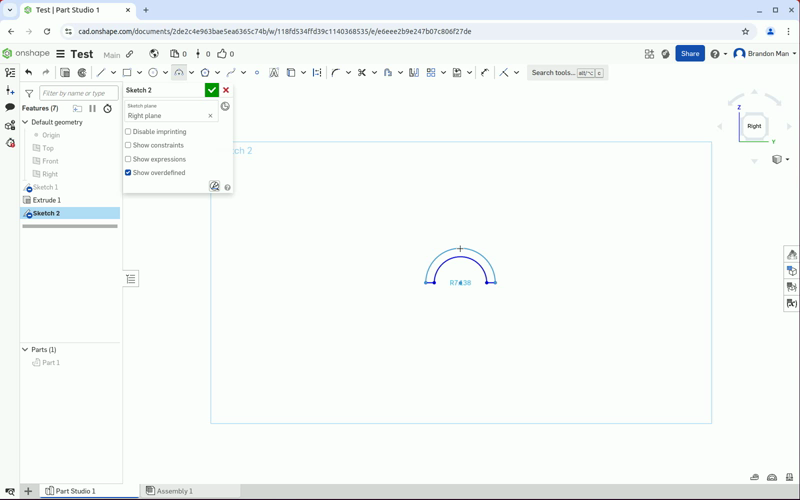
key(esc)
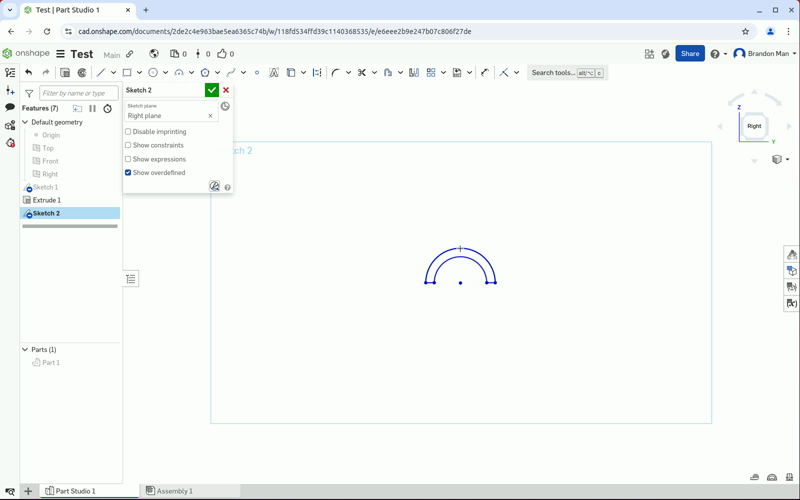
mouse_move(490, 280)
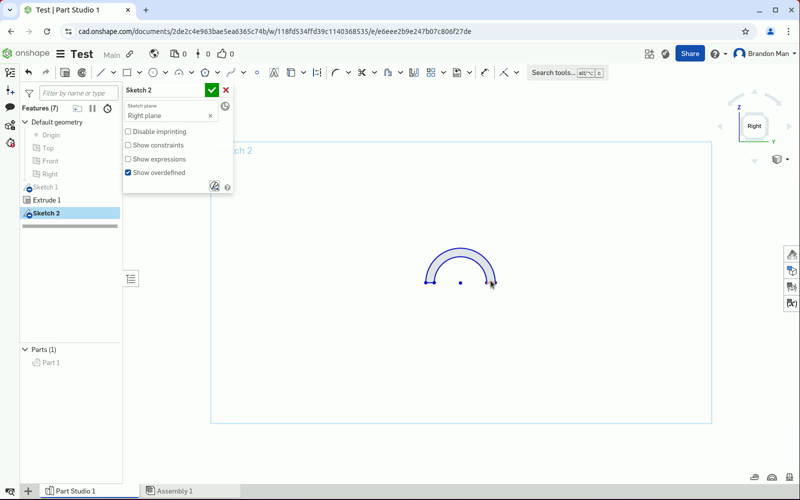
scroll(6)
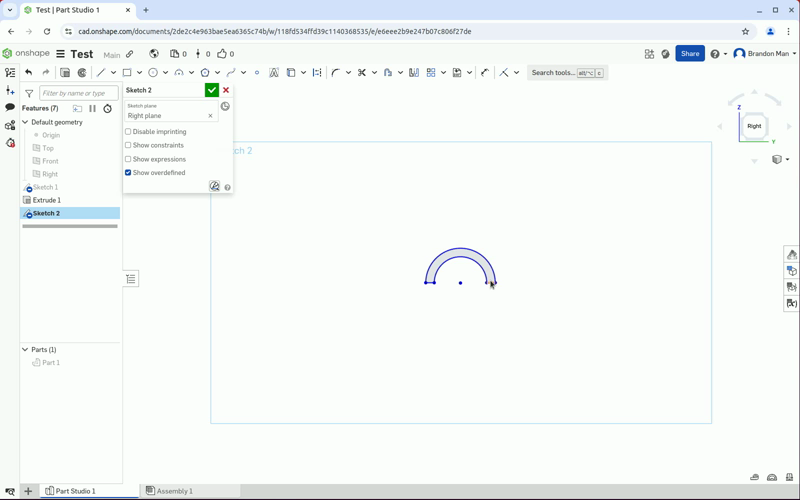
scroll(6)
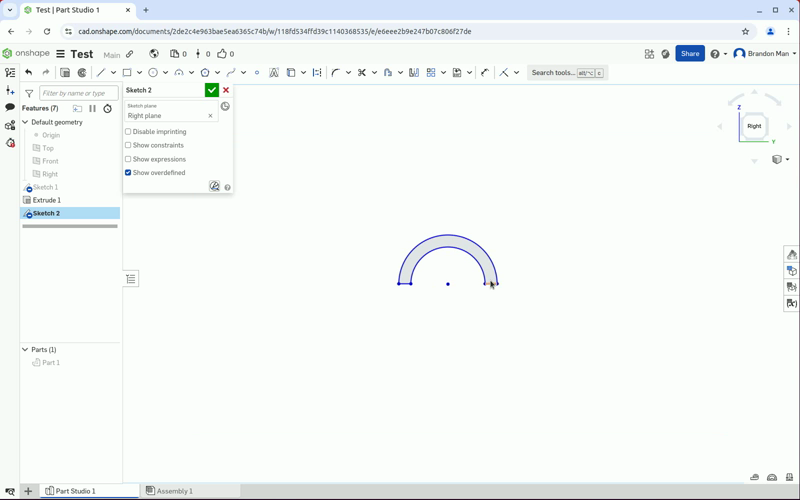
scroll(6)
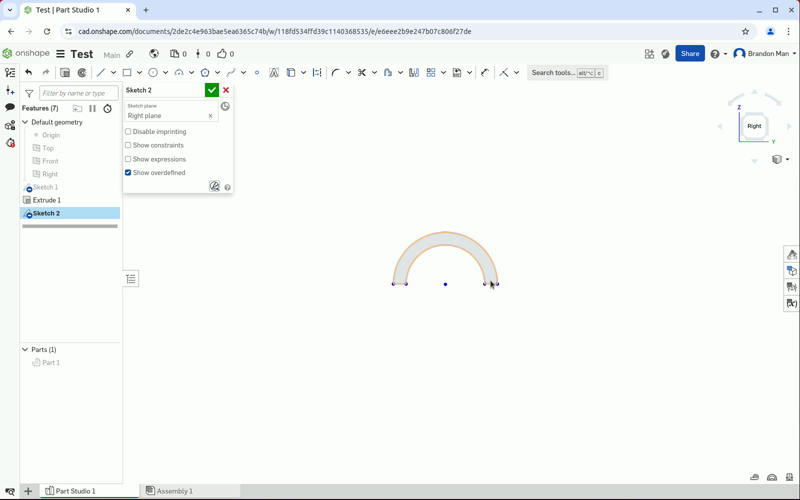
scroll(6)
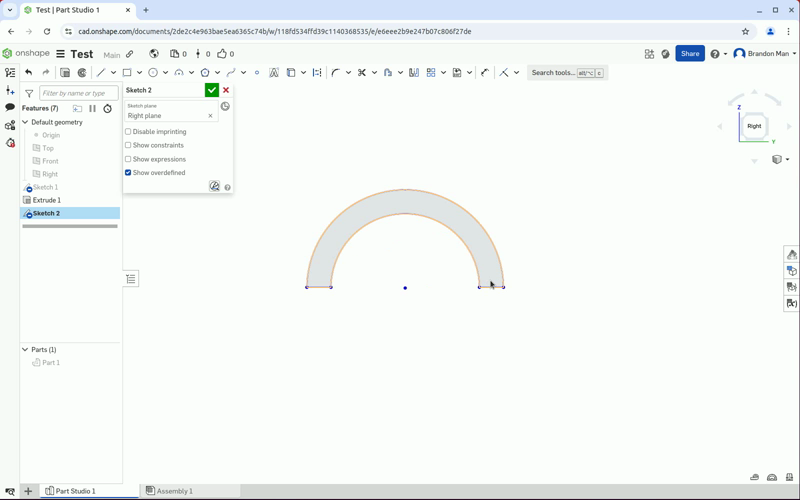
scroll(6)
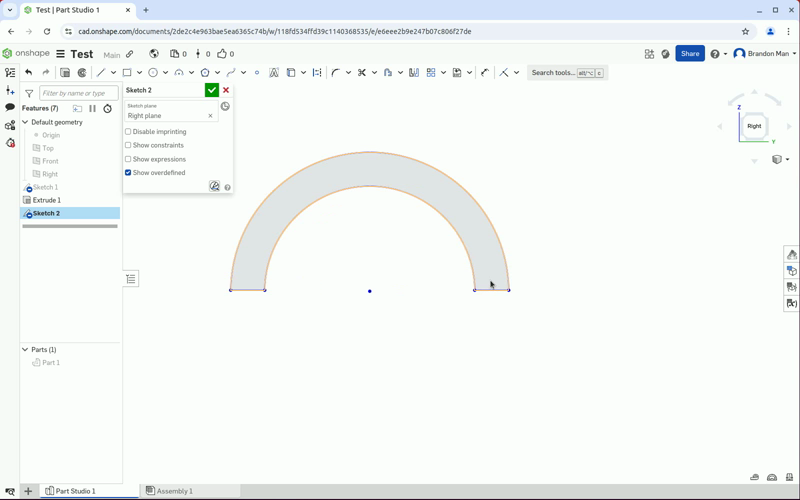
scroll(6)
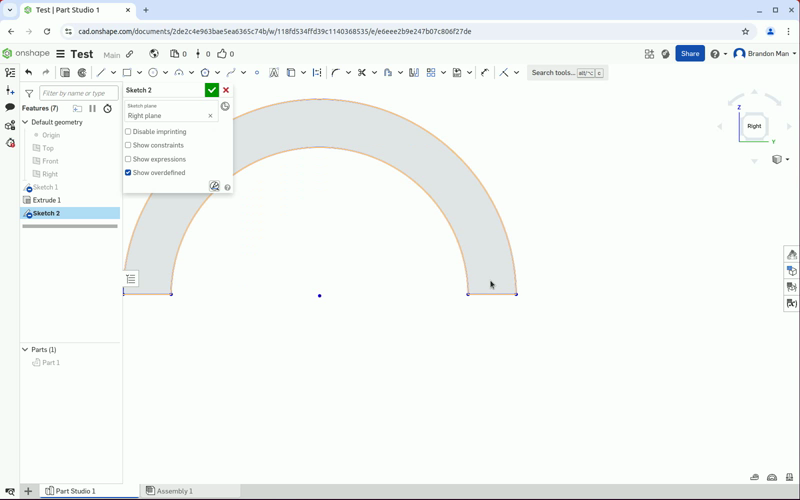
scroll(6)
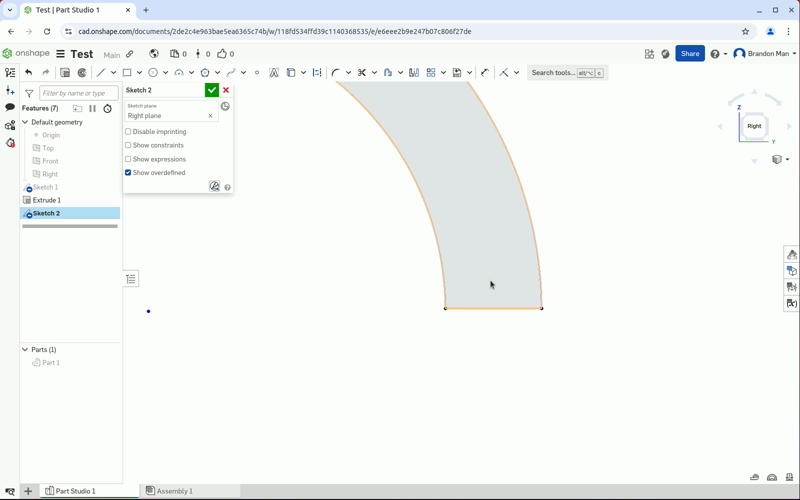
click(490, 280)
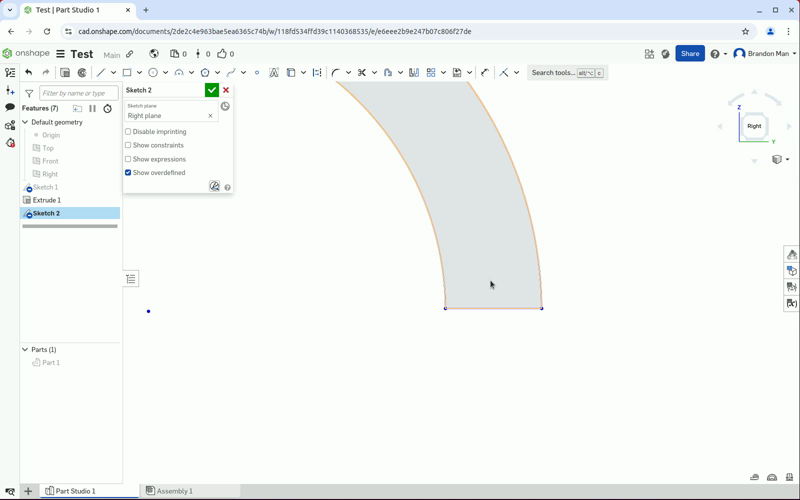
scroll(-6)
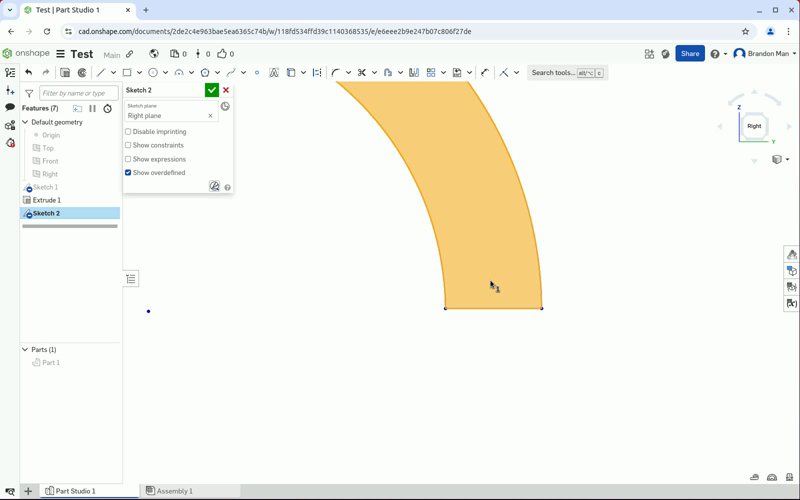
scroll(-6)
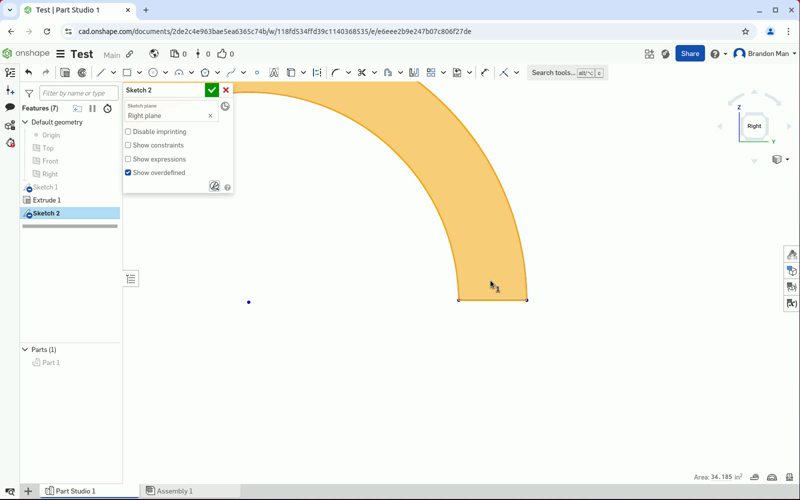
scroll(-6)
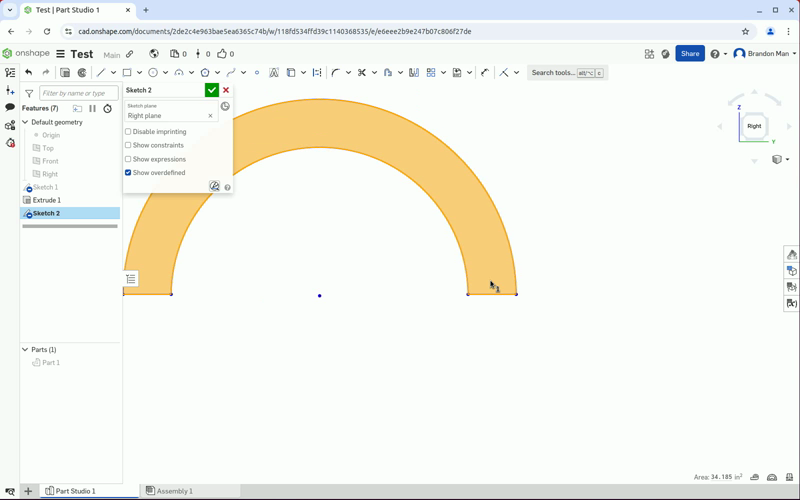
scroll(-6)
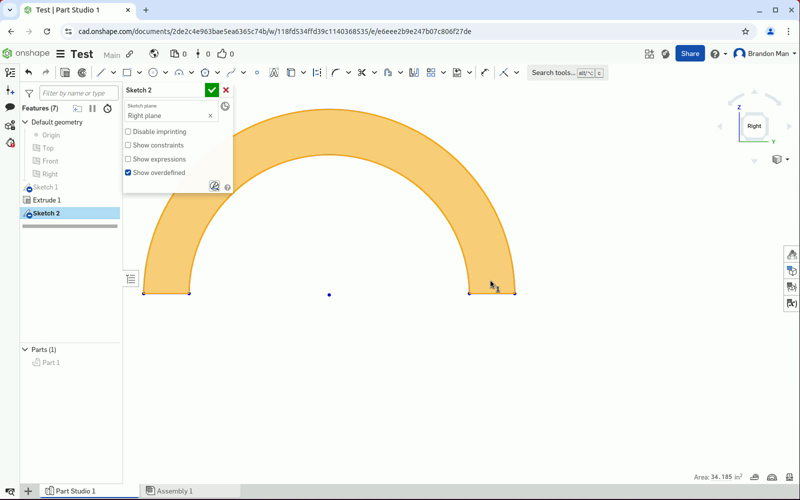
scroll(-6)
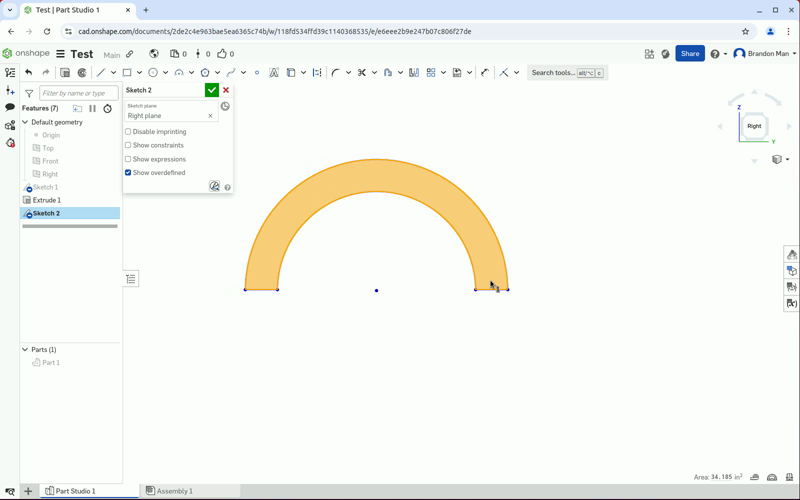
scroll(-6)
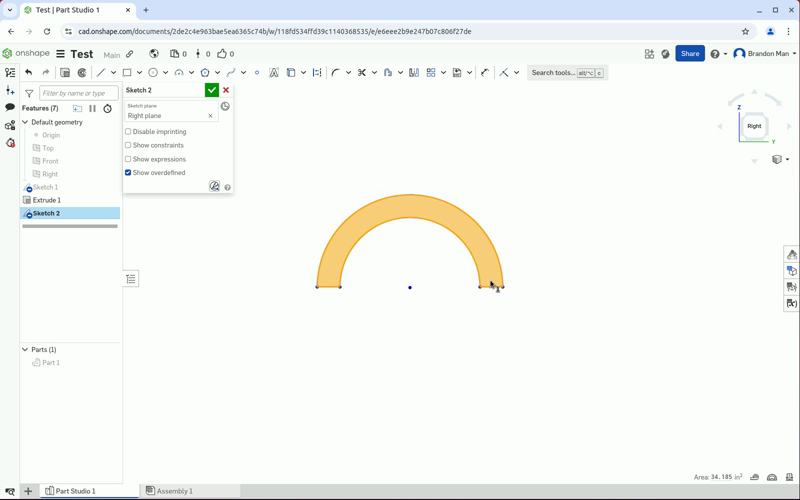
scroll(-6)
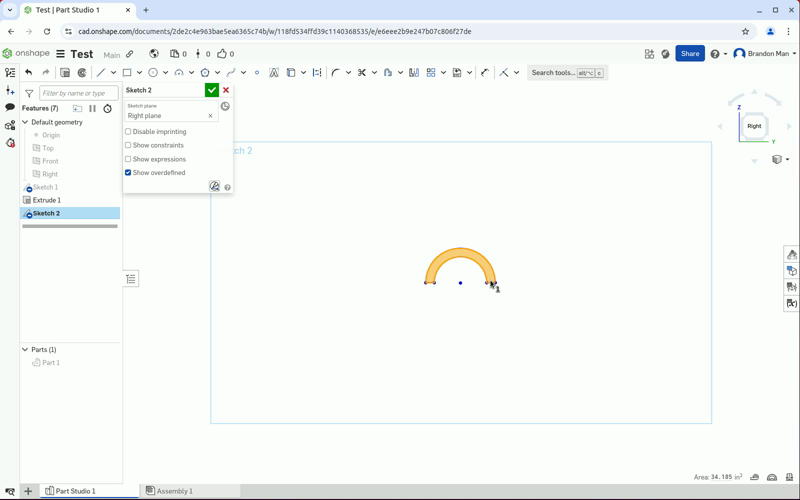
mouse_move(73, 352)
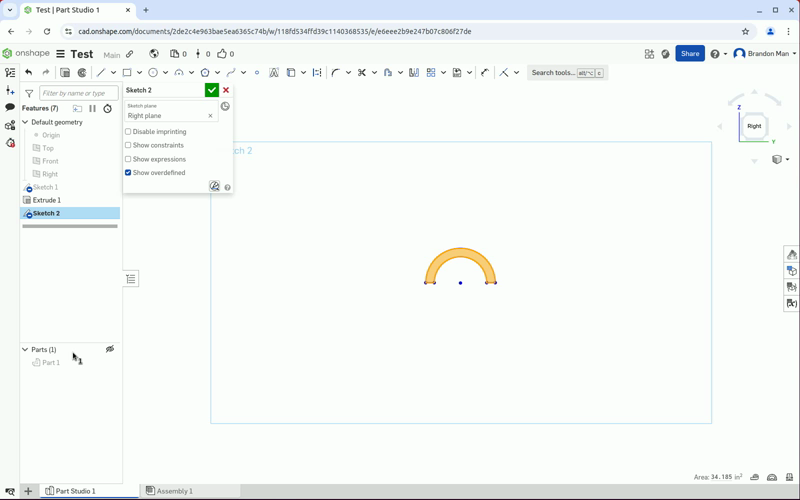
key(shift+y)
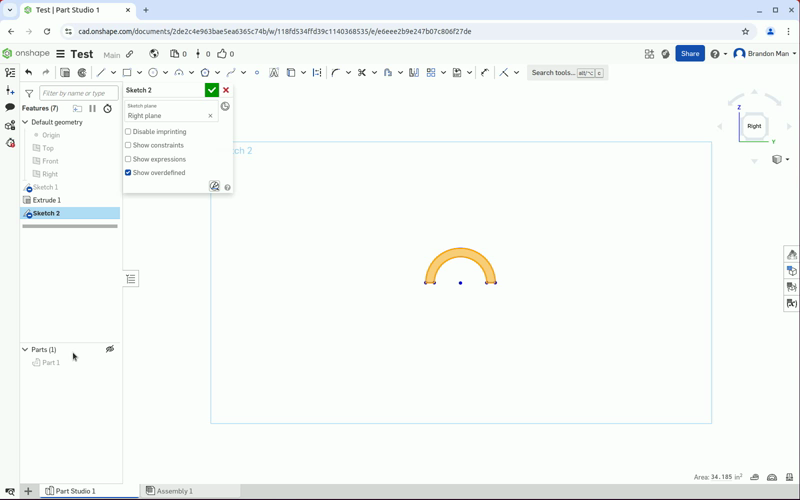
key(shift+e)
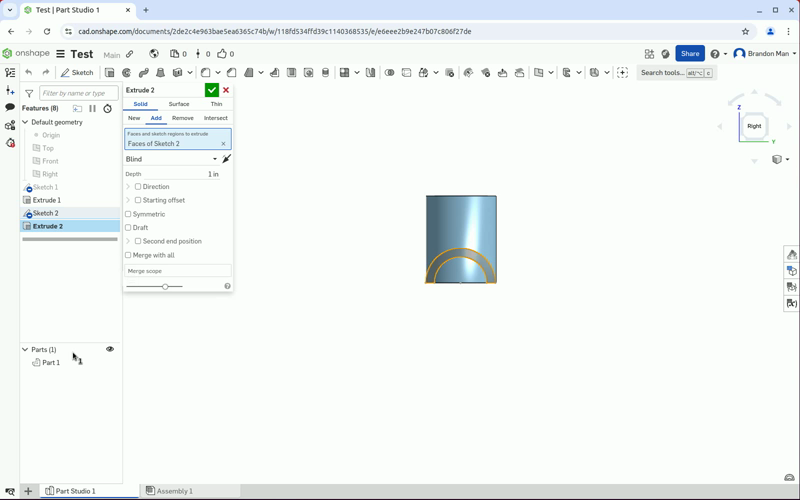
mouse_move(143, 106)
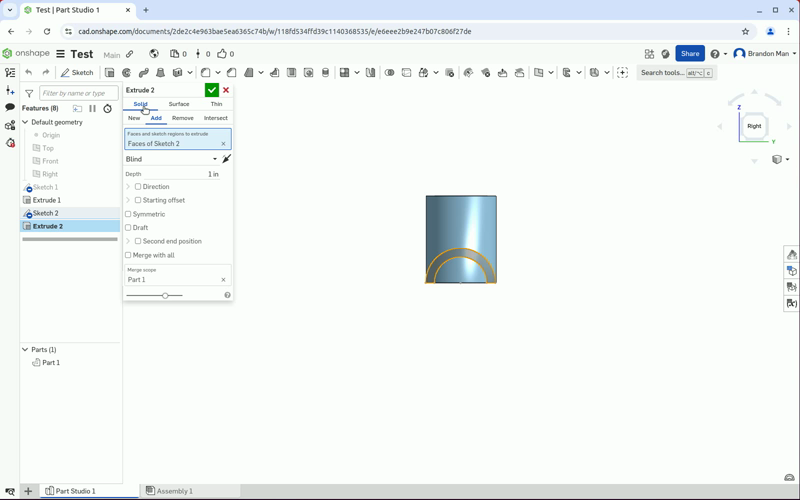
click(143, 106)
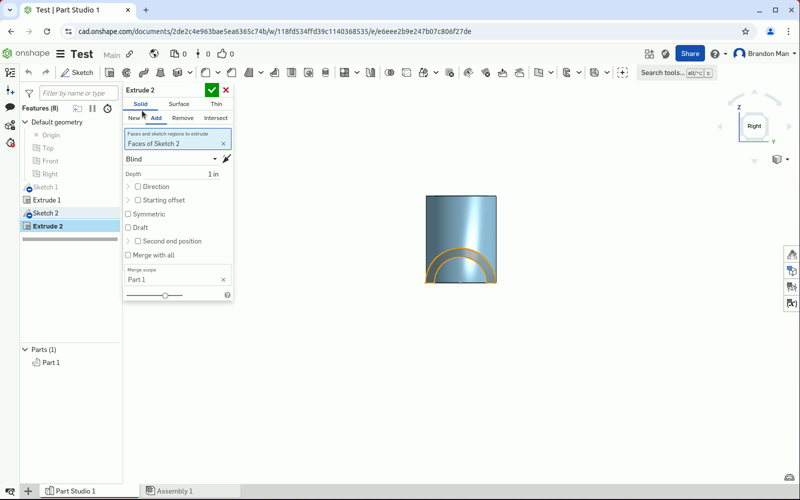
mouse_move(137, 120)
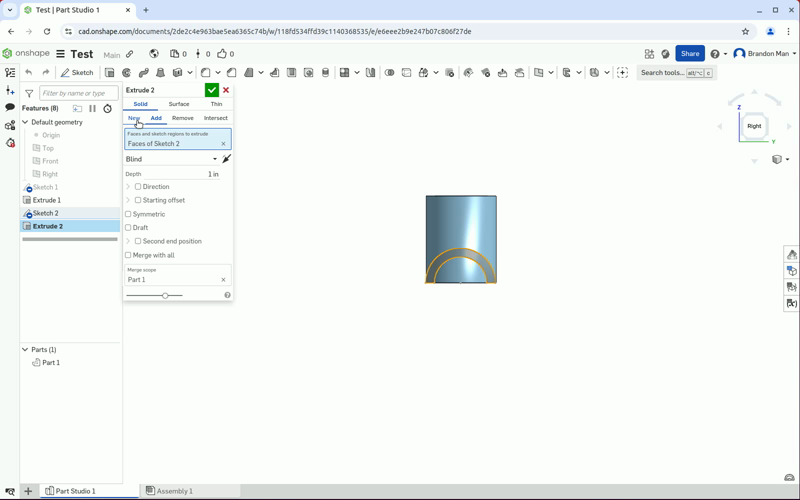
click(137, 120)
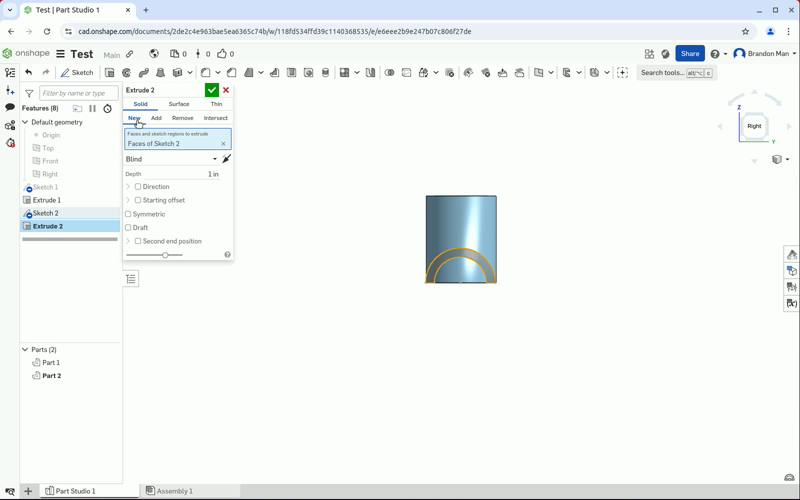
key(tab, 4)
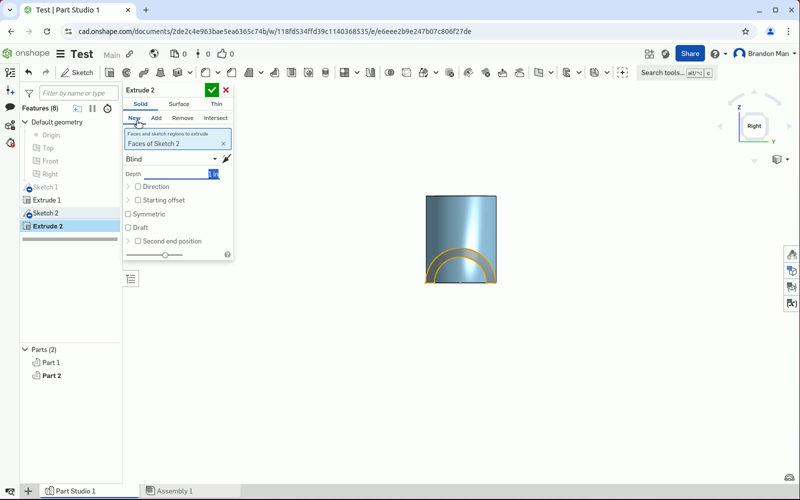
text(17.813)
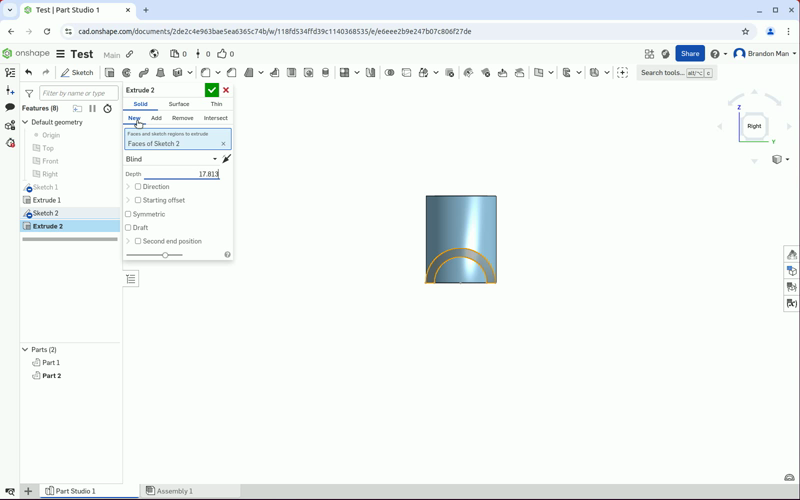
key(enter)
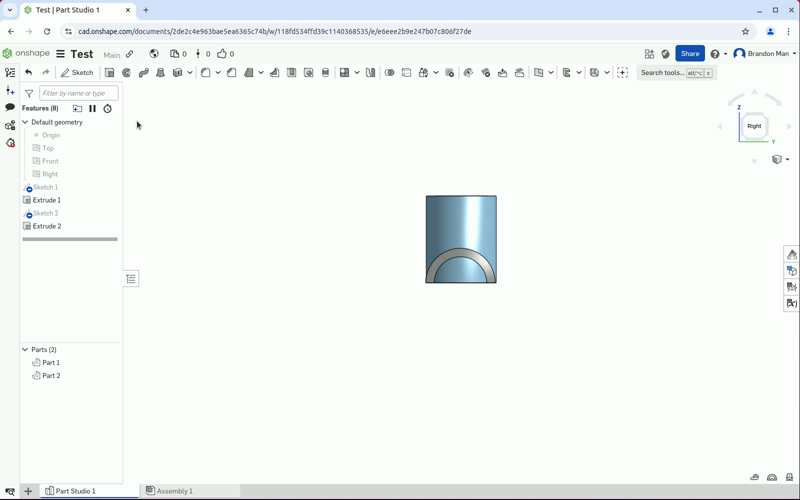
key(shift+h)
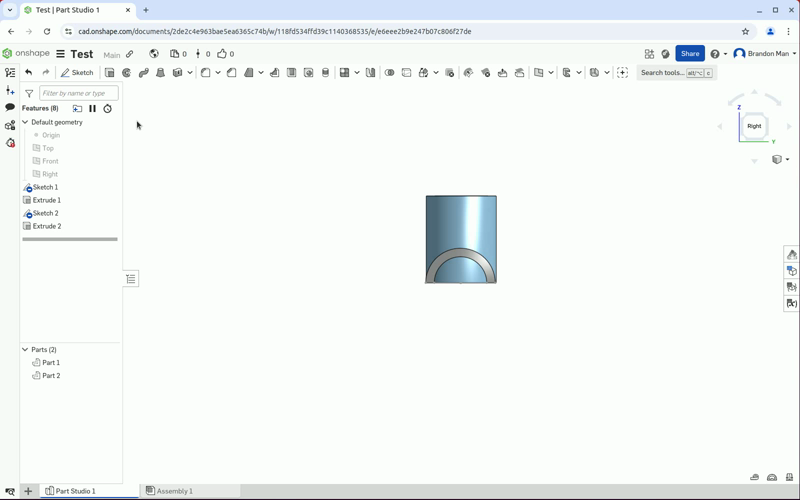
key(shift+h)
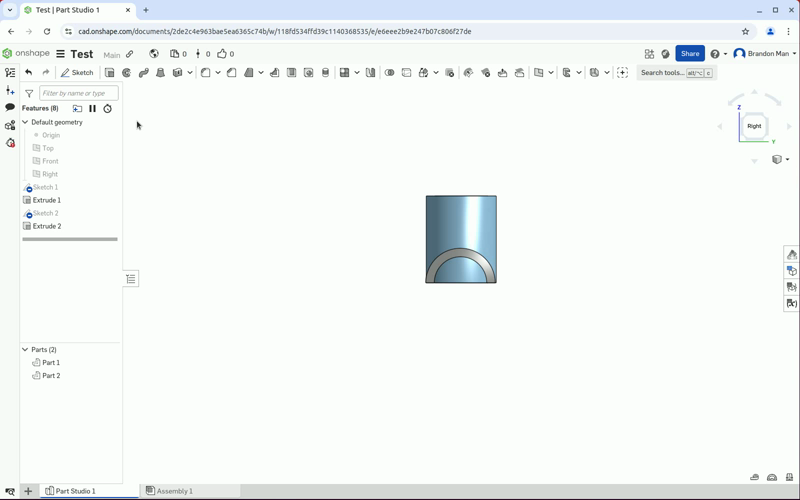
mouse_move(73, 189)
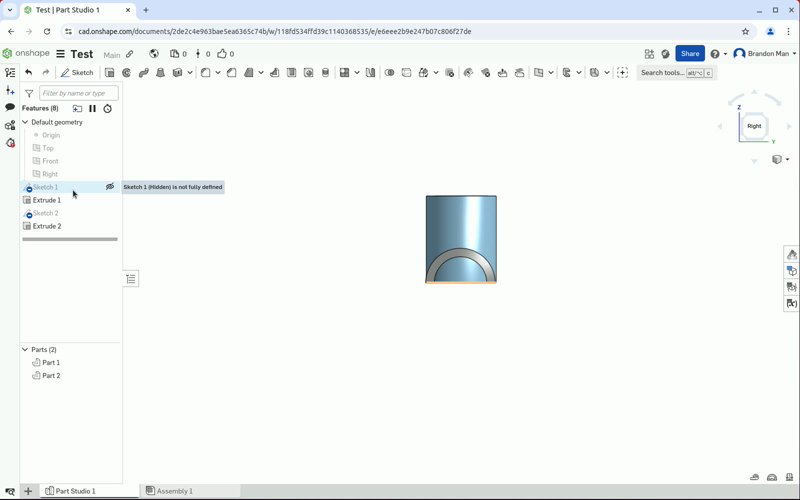
click(73, 189)
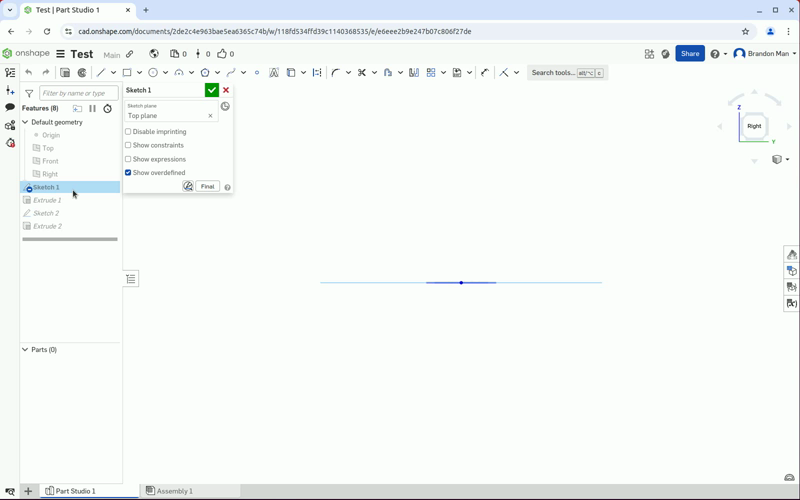
mouse_move(229, 92)
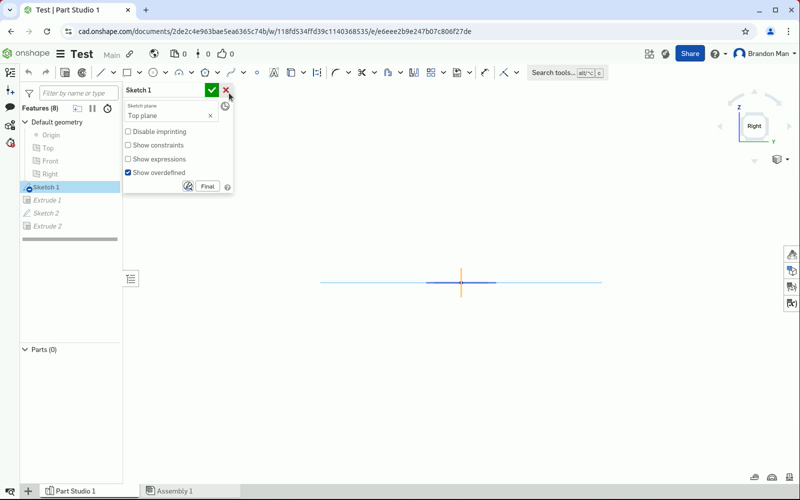
click(229, 92)
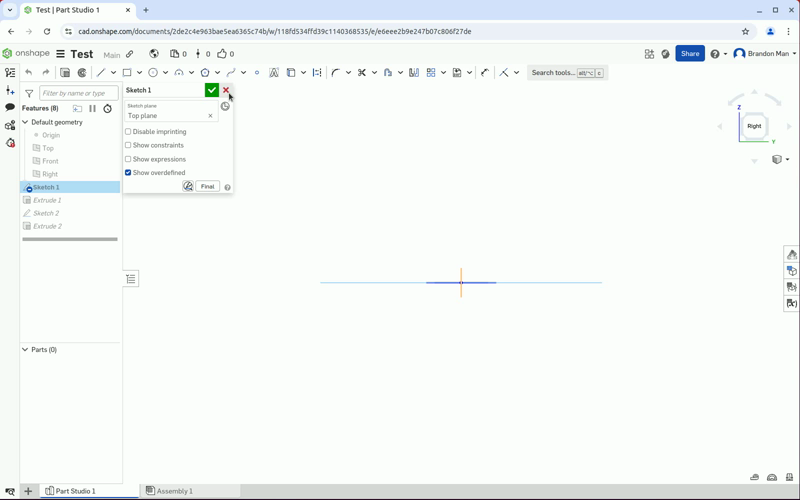
key(shift+s)
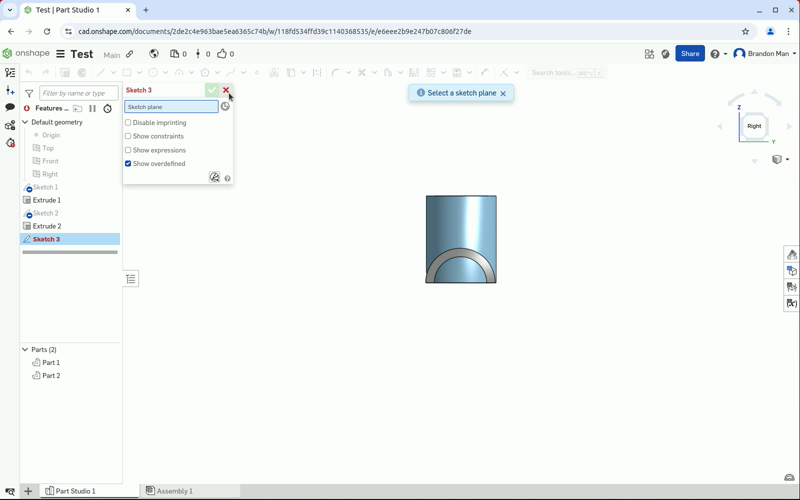
mouse_move(73, 176)
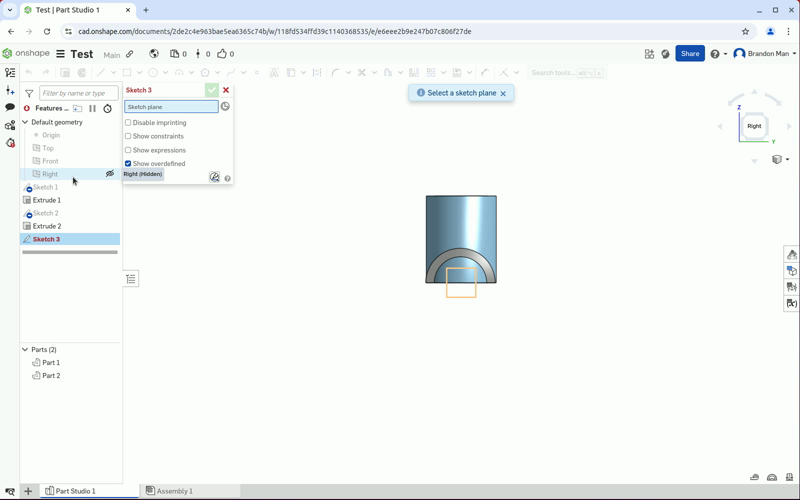
click(73, 176)
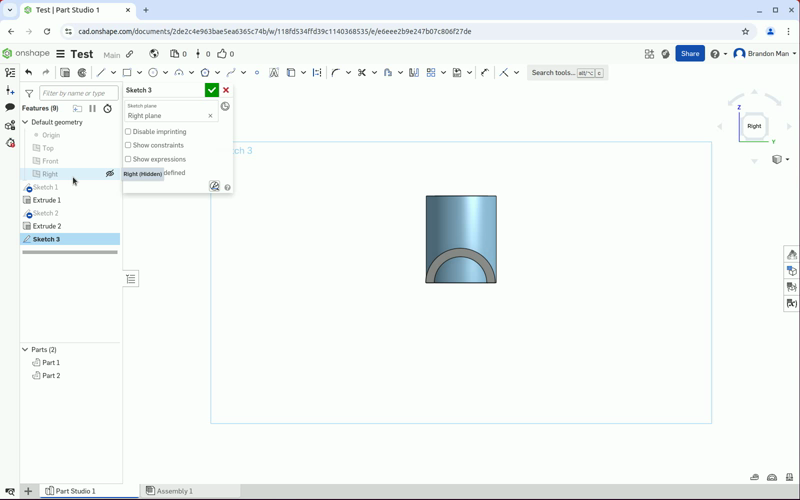
mouse_move(73, 352)
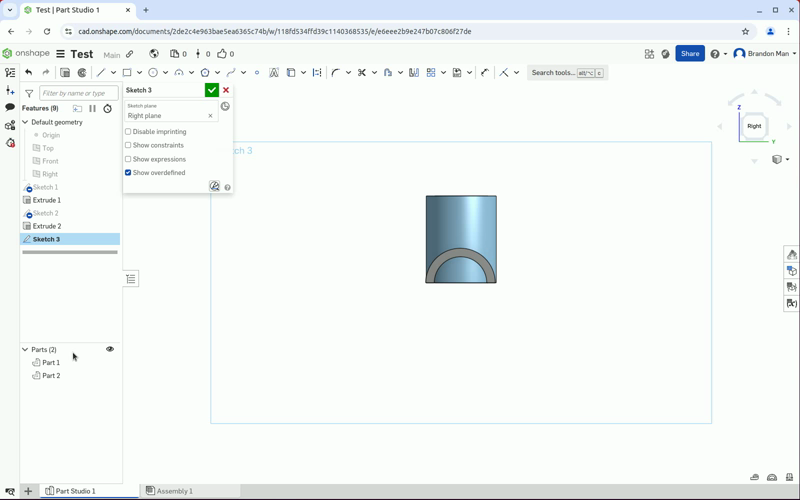
key(y)
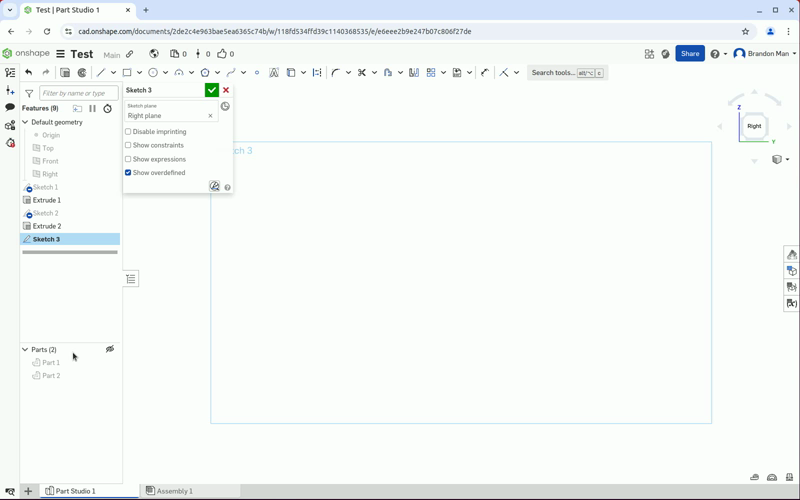
key(l)
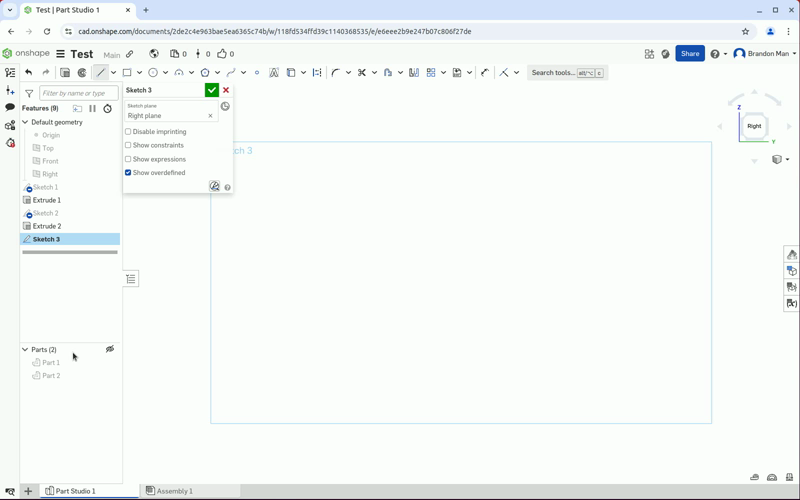
key_down(shift)
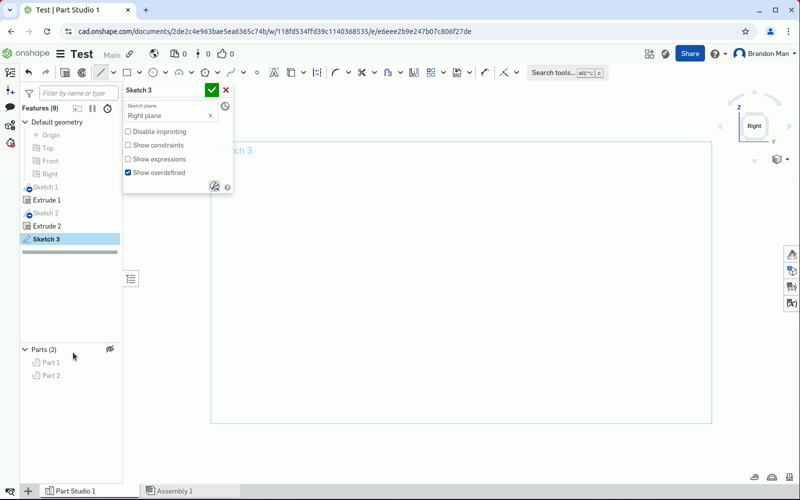
mouse_move(434, 282)
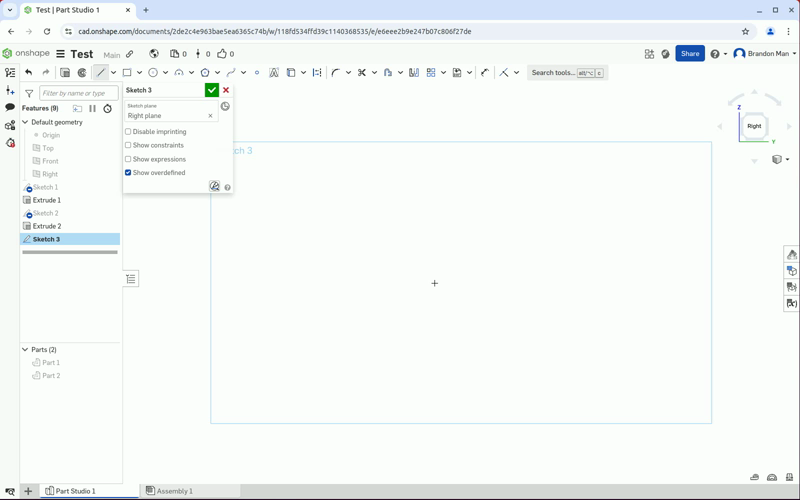
click(434, 282)
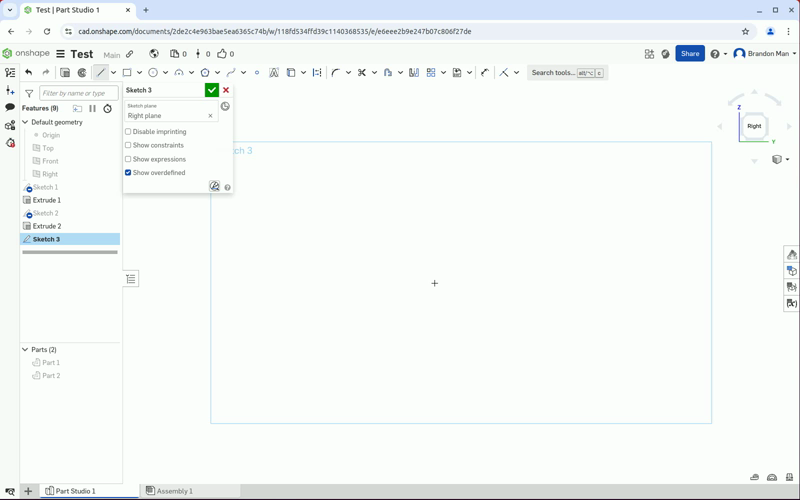
key_up(shift)
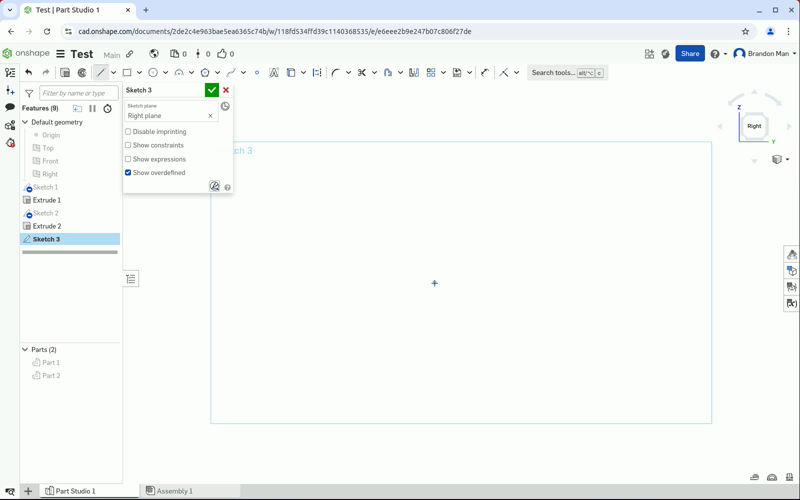
key_down(shift)
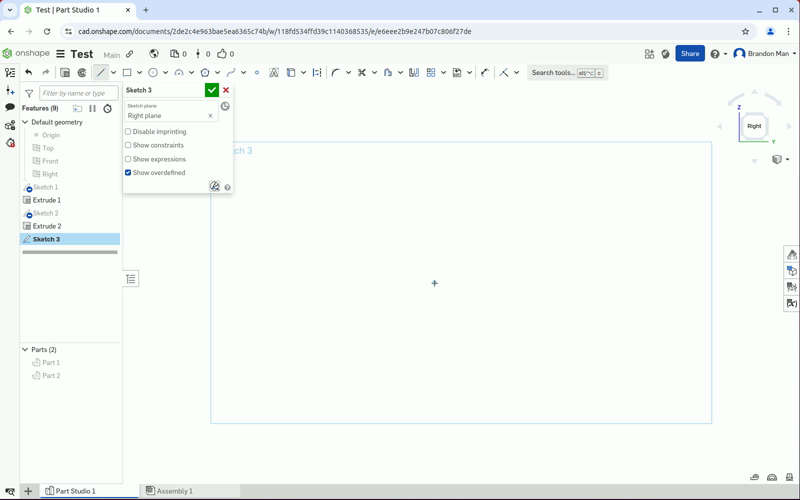
mouse_move(464, 282)
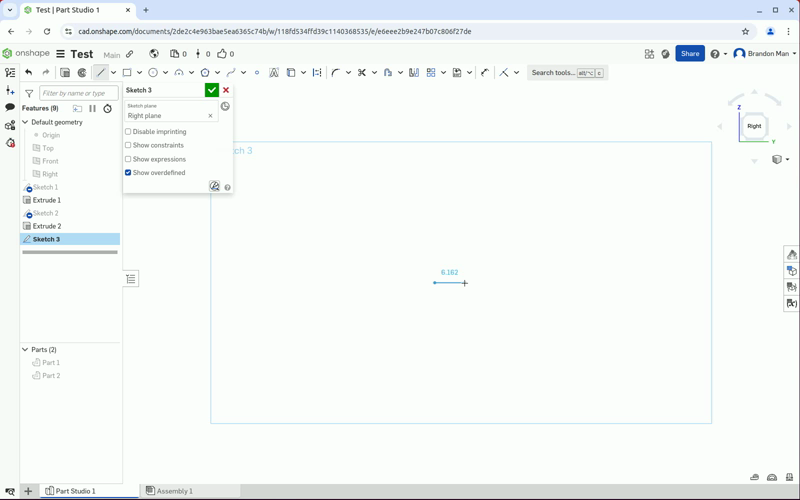
mouse_move(487, 282)
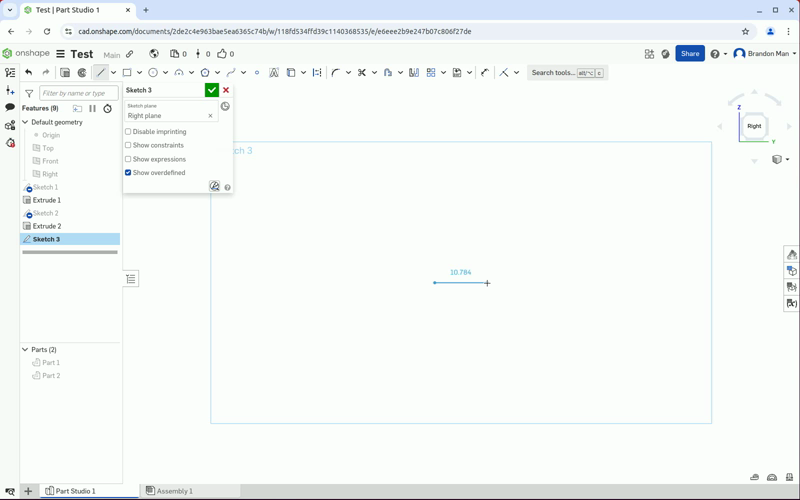
click(487, 282)
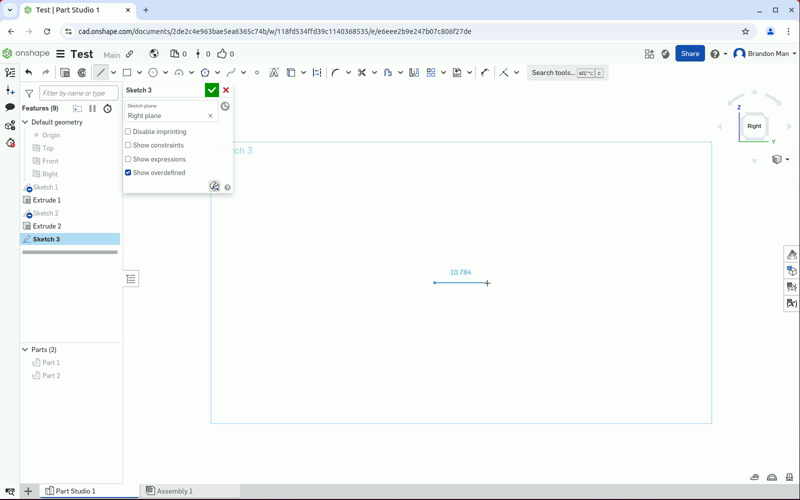
key_up(shift)
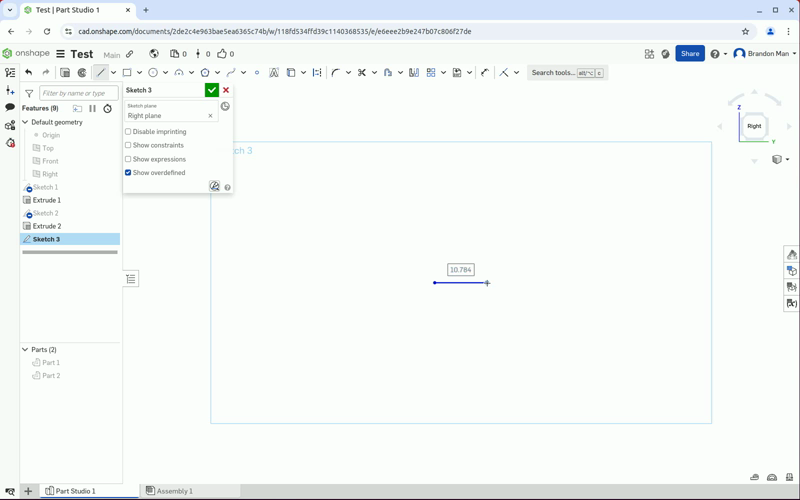
key(esc)
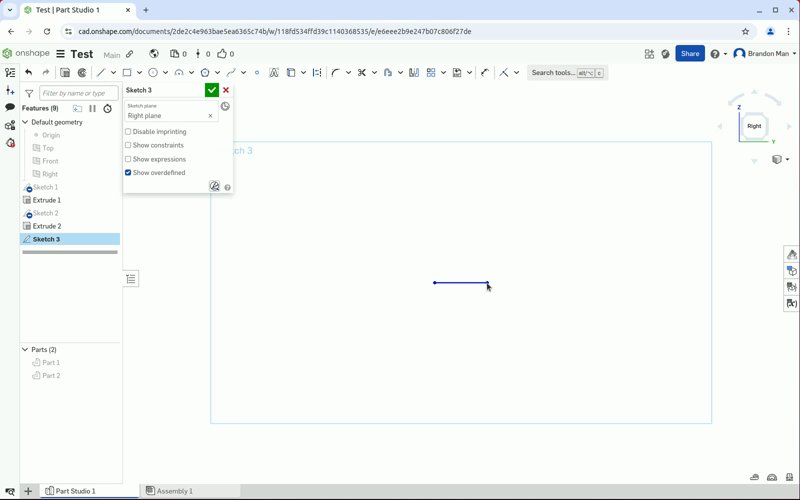
key(a)
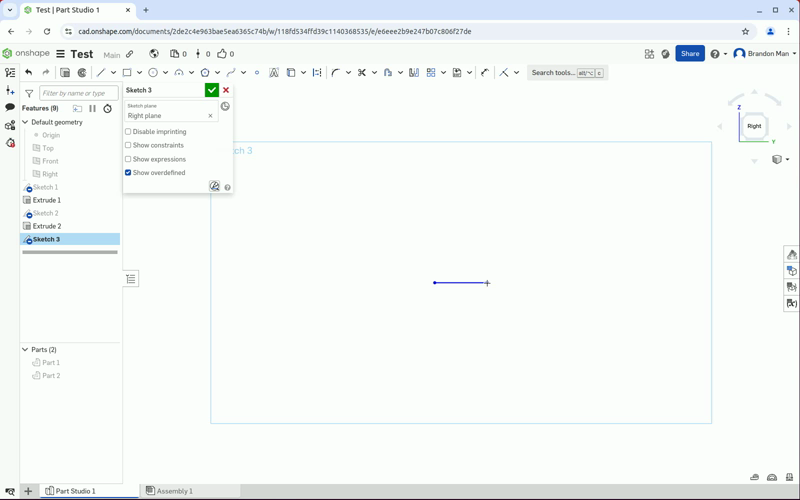
mouse_move(487, 282)
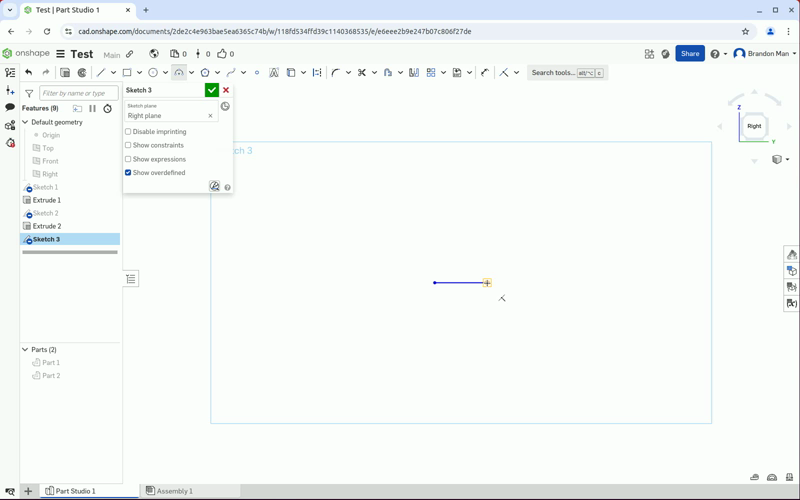
click(487, 282)
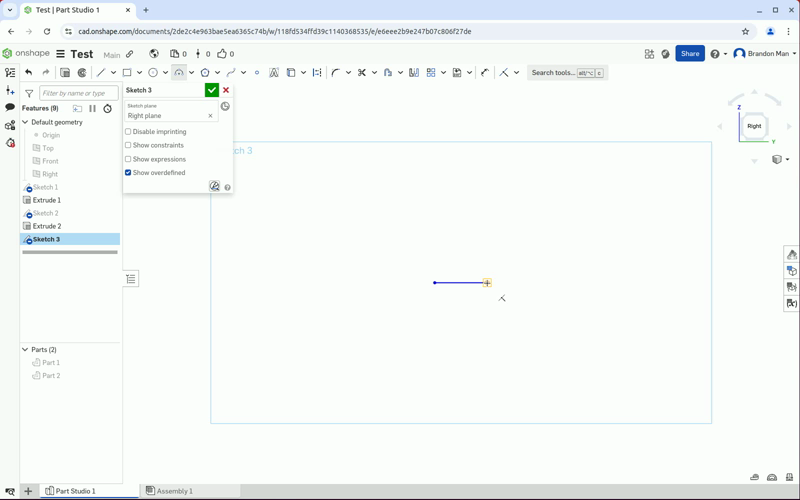
mouse_move(434, 282)
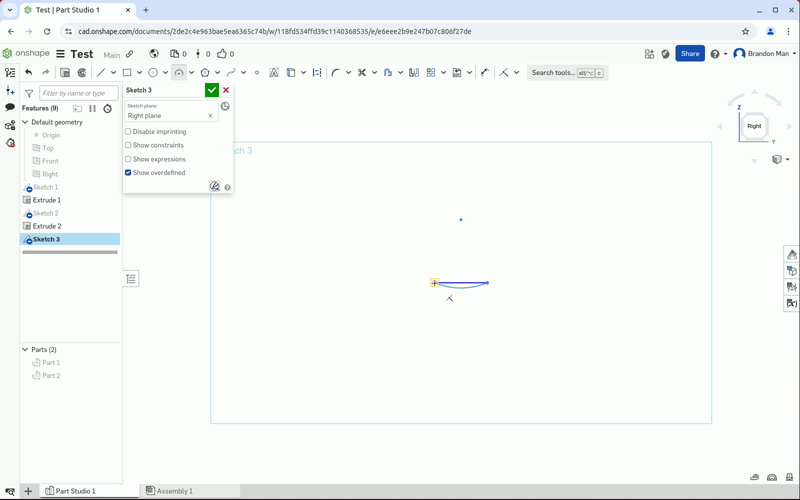
click(434, 282)
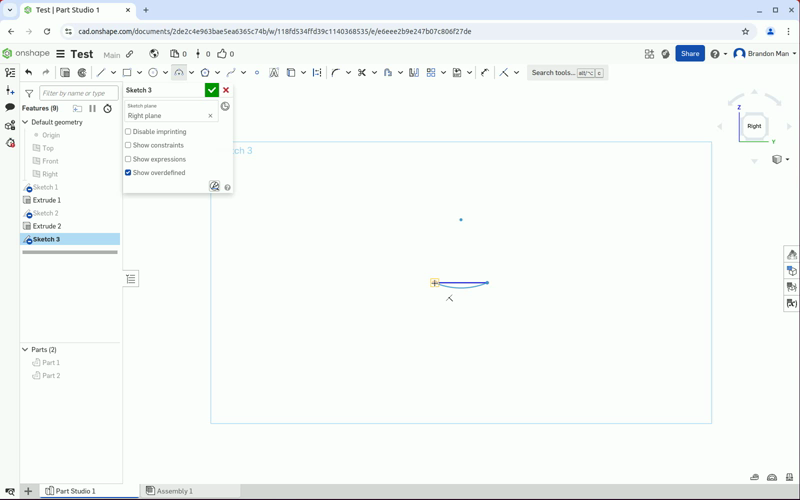
key_down(shift)
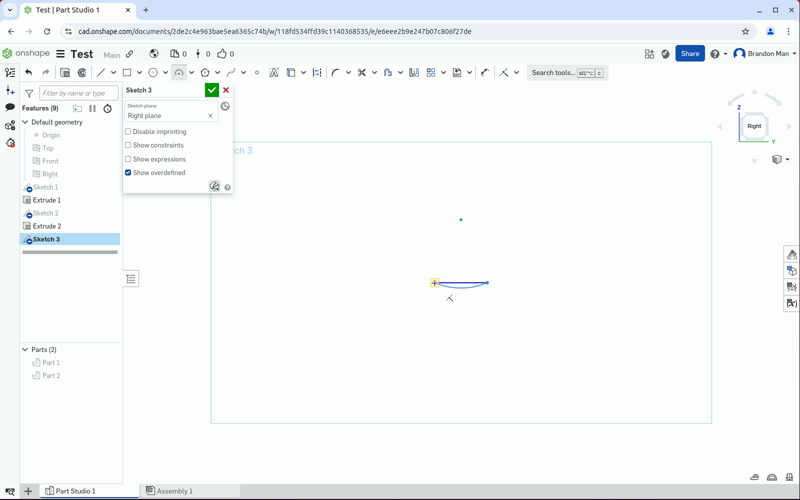
mouse_move(461, 256)
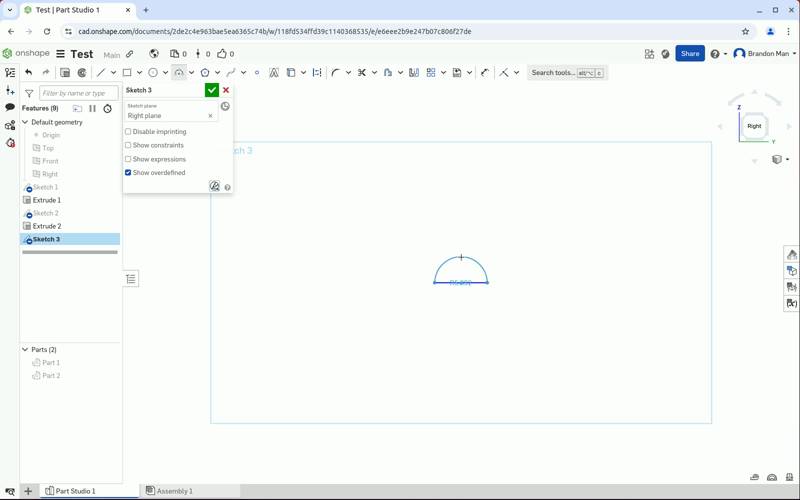
click(461, 256)
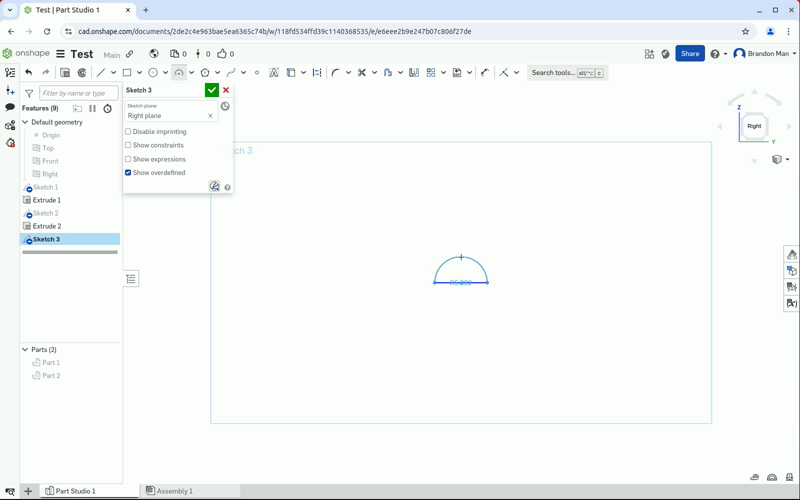
key_up(shift)
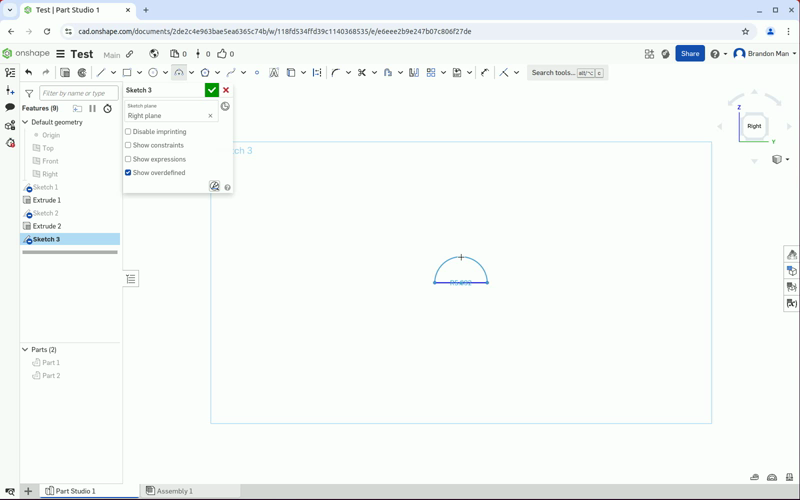
key(esc)
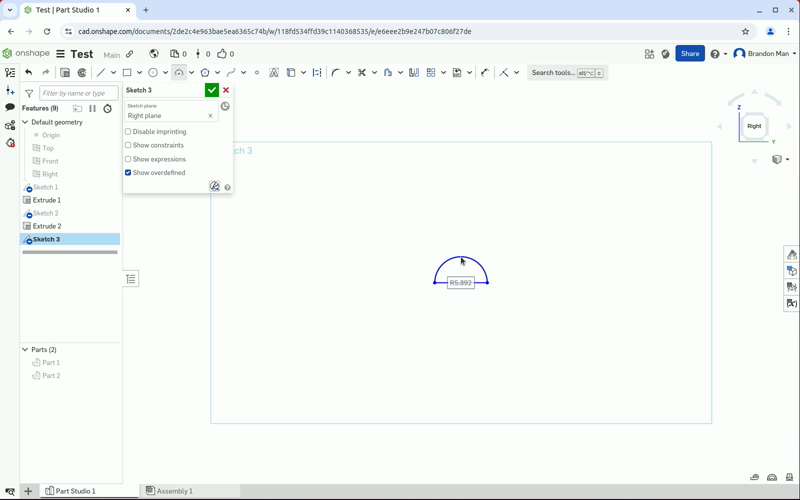
mouse_move(450, 274)
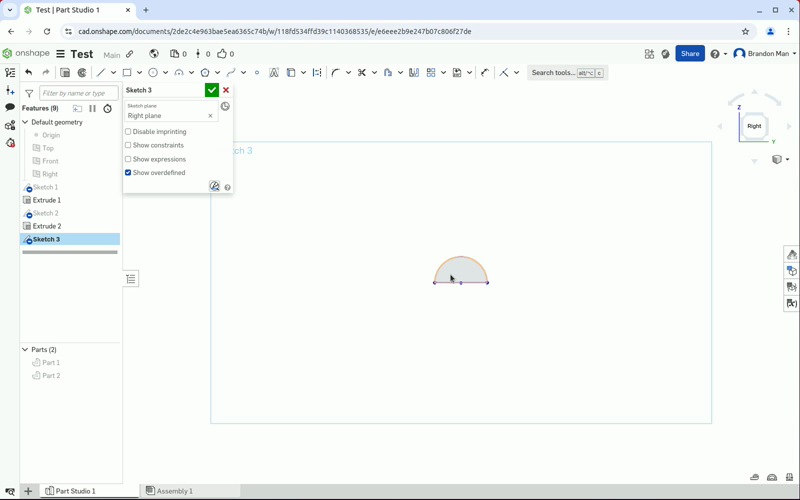
scroll(6)
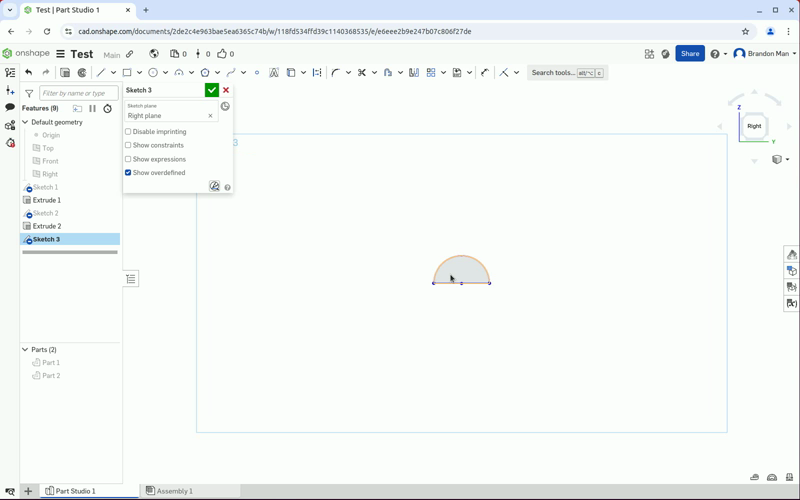
scroll(6)
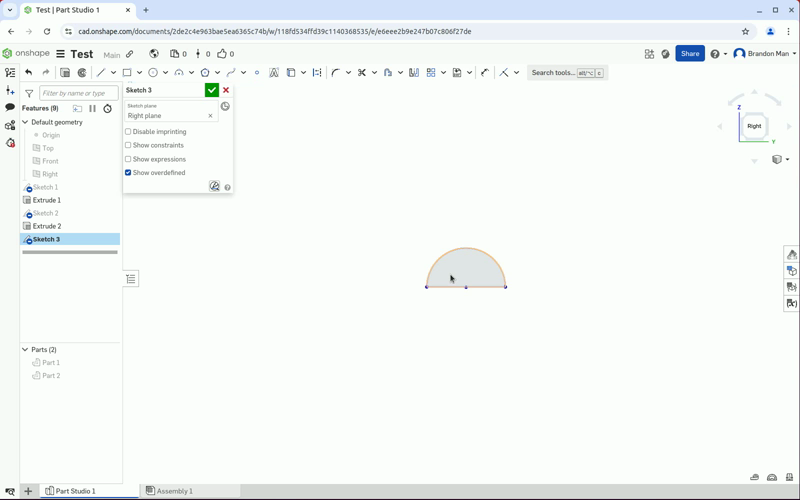
scroll(6)
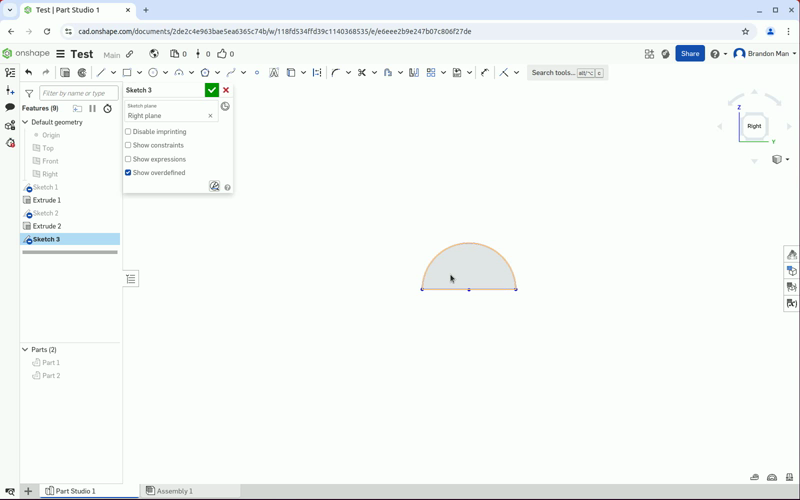
scroll(6)
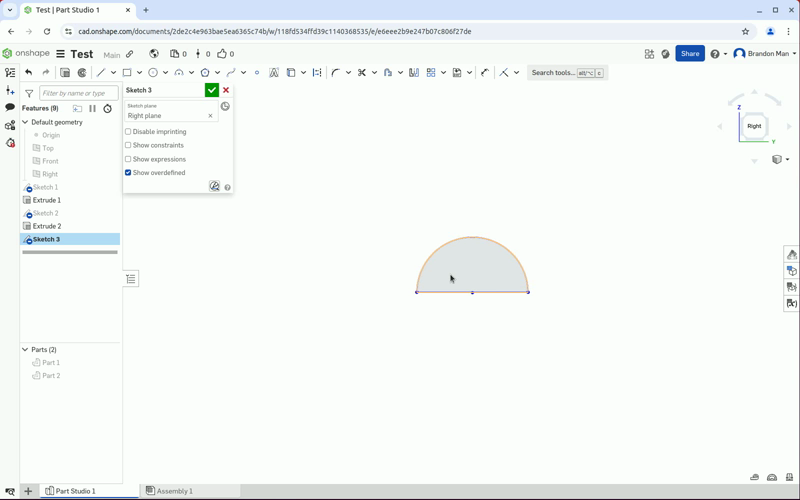
scroll(6)
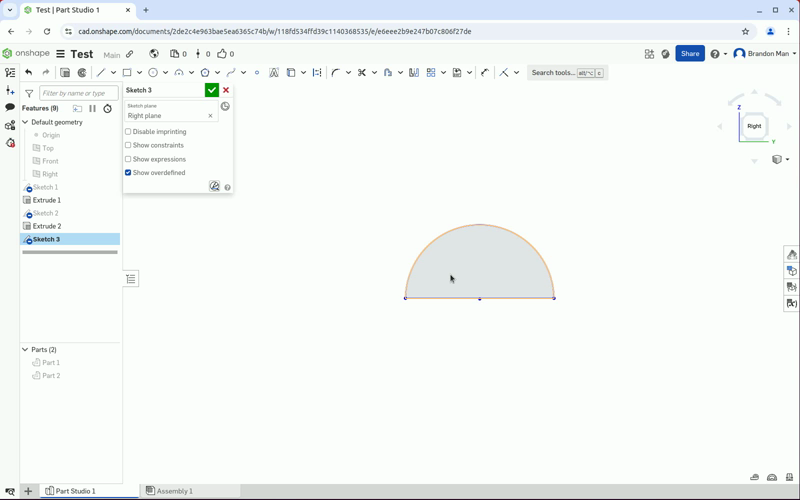
scroll(6)
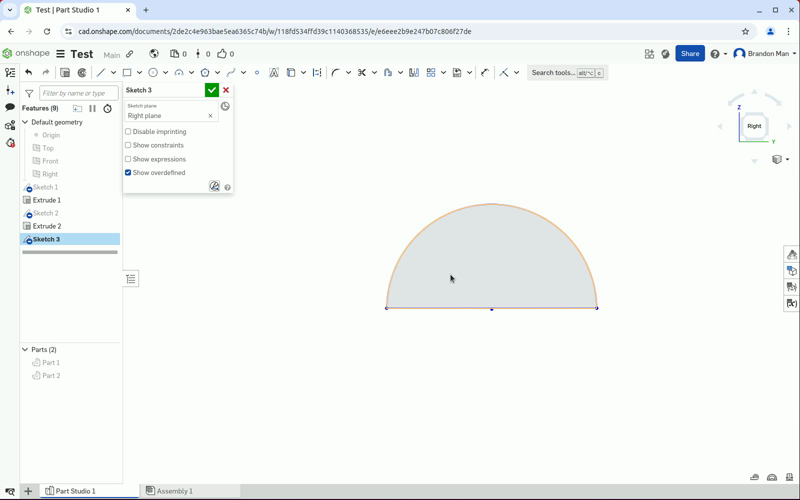
scroll(6)
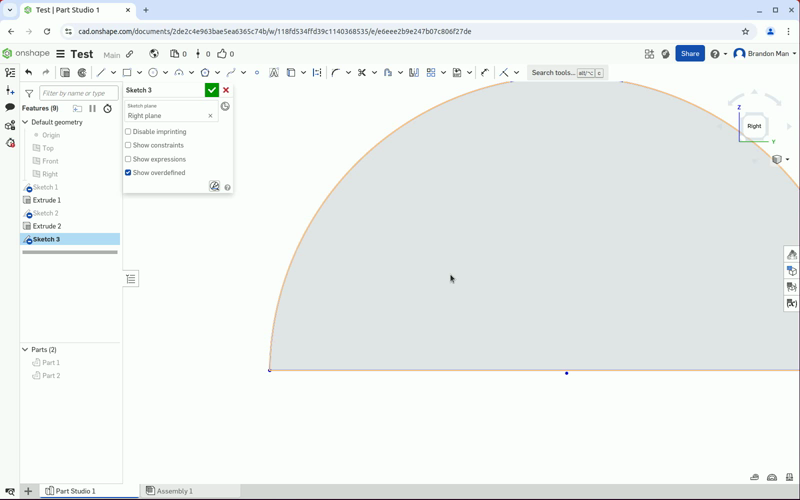
click(450, 274)
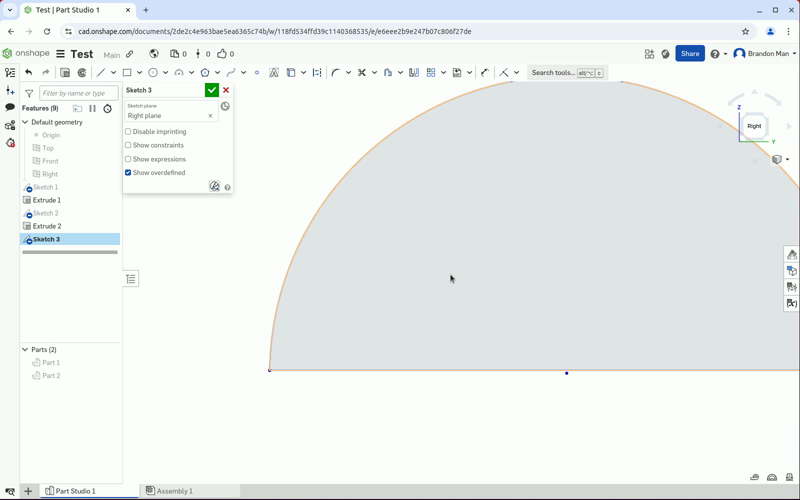
scroll(-6)
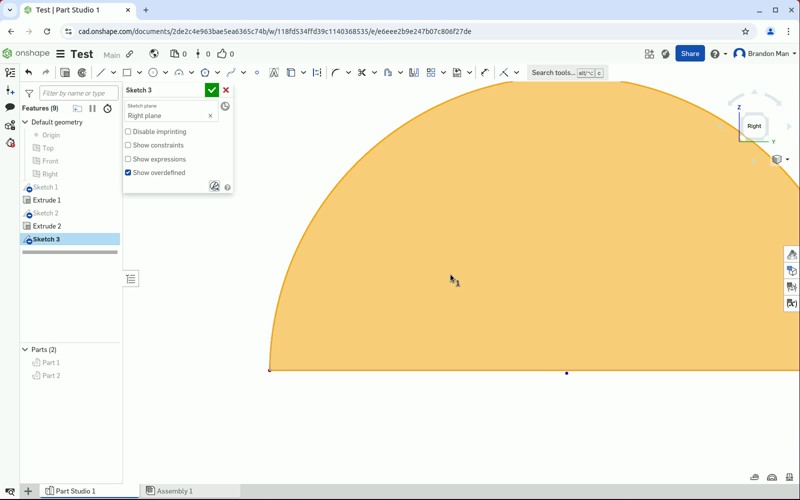
scroll(-6)
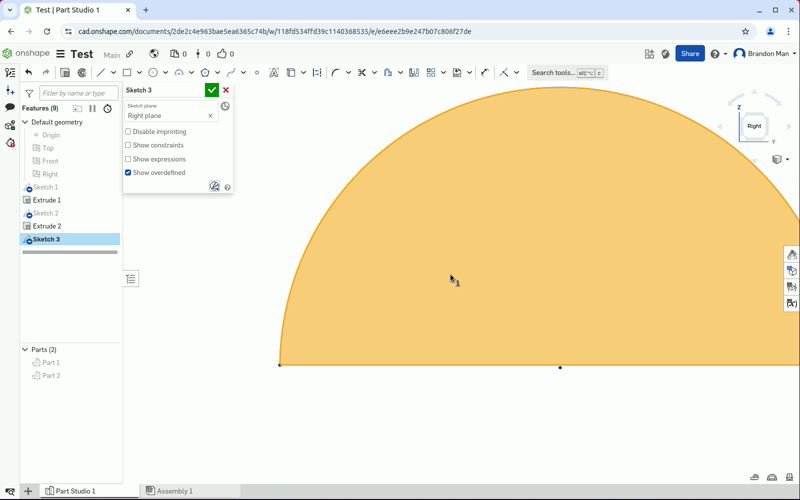
scroll(-6)
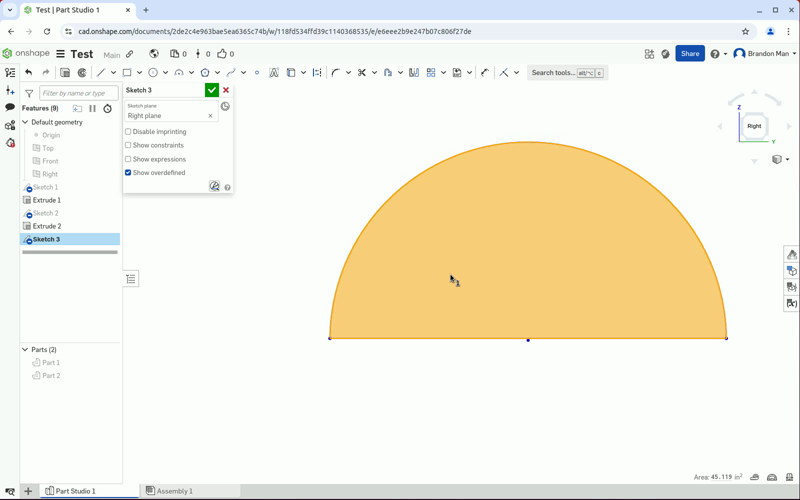
scroll(-6)
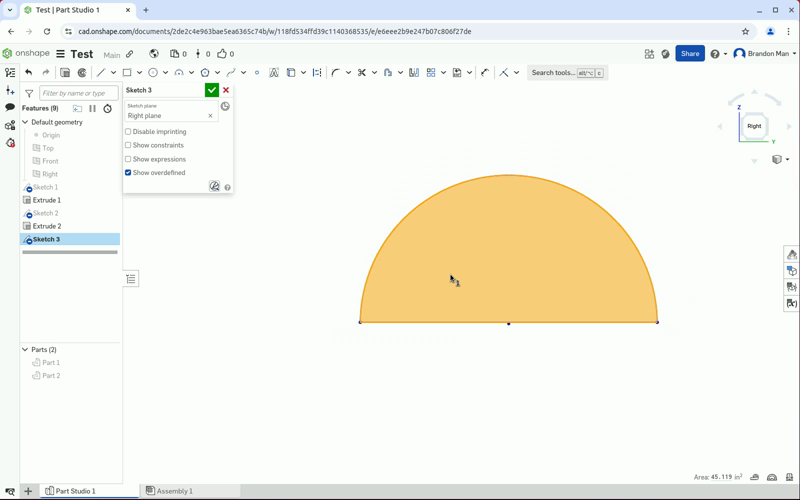
scroll(-6)
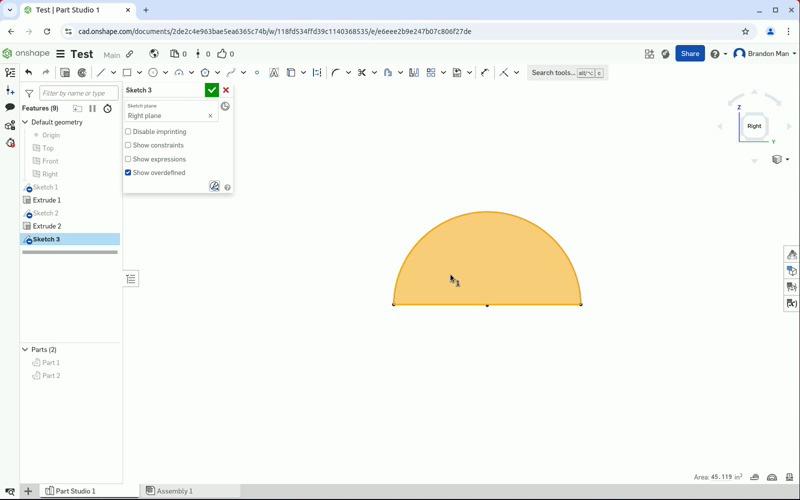
scroll(-6)
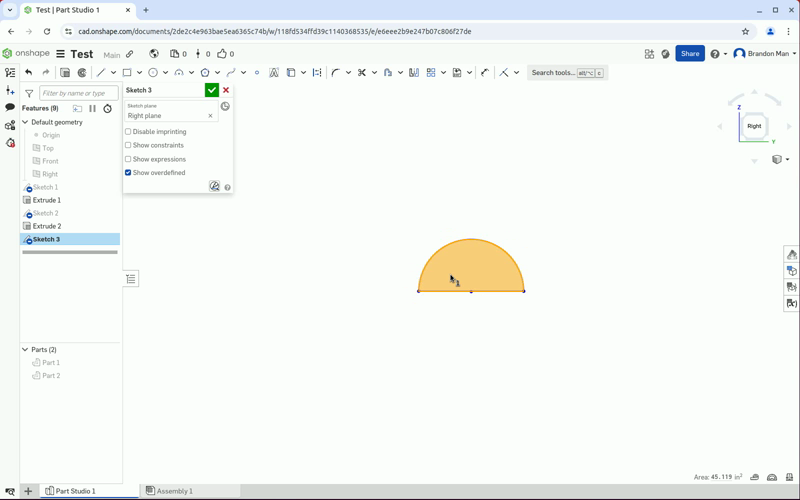
scroll(-6)
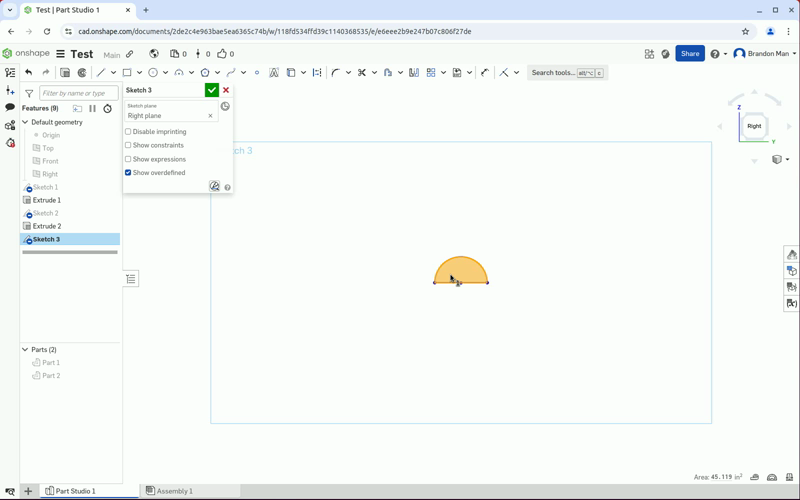
mouse_move(73, 352)
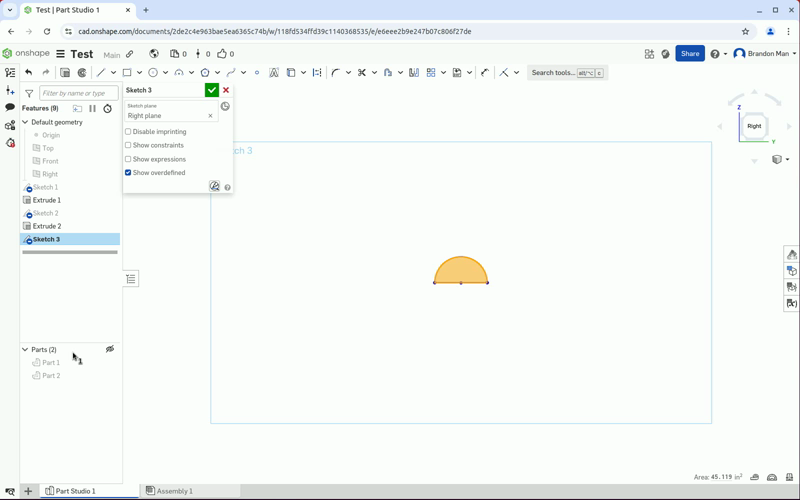
key(shift+y)
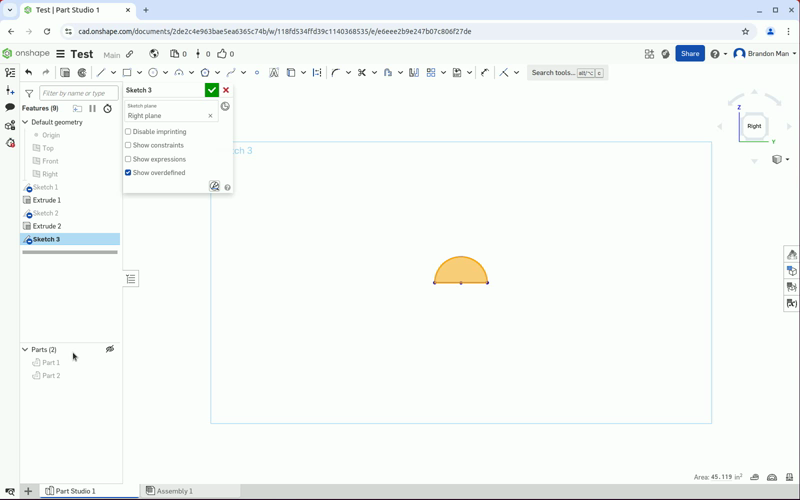
key(shift+e)
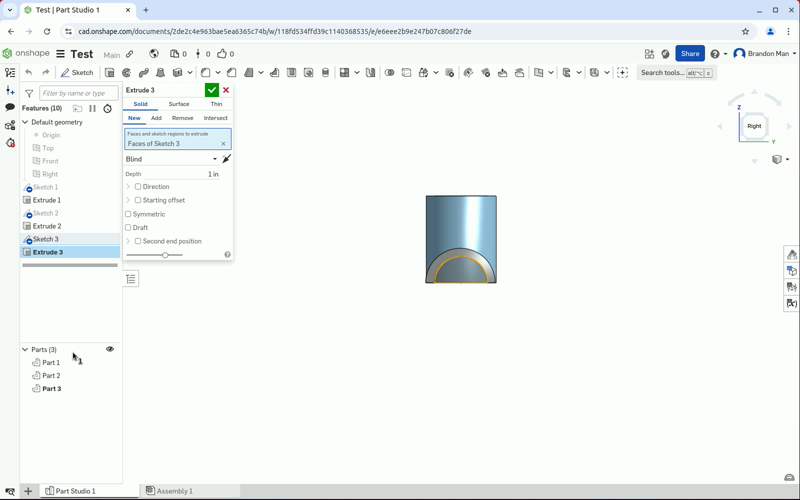
mouse_move(143, 106)
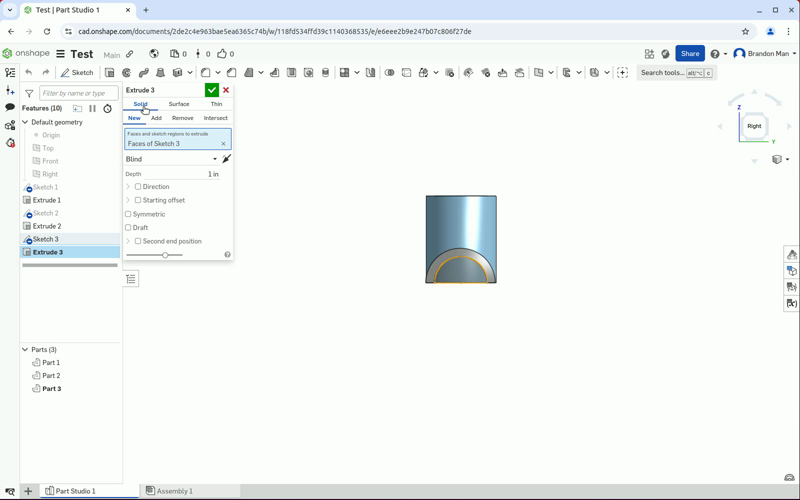
click(143, 106)
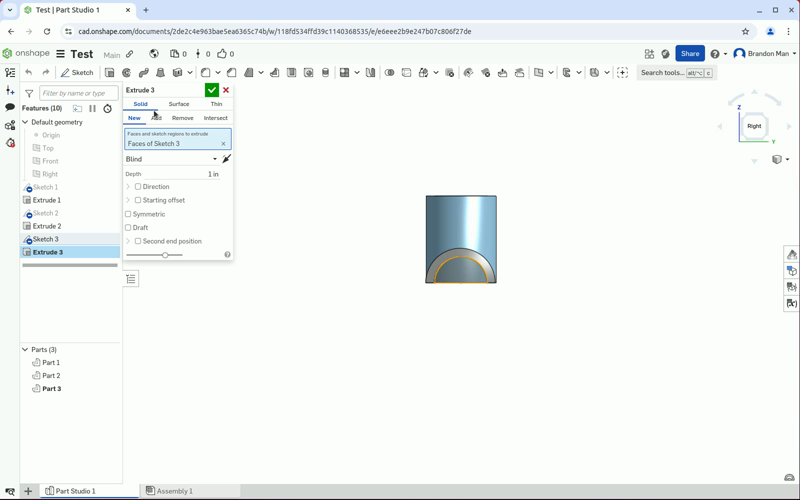
mouse_move(186, 120)
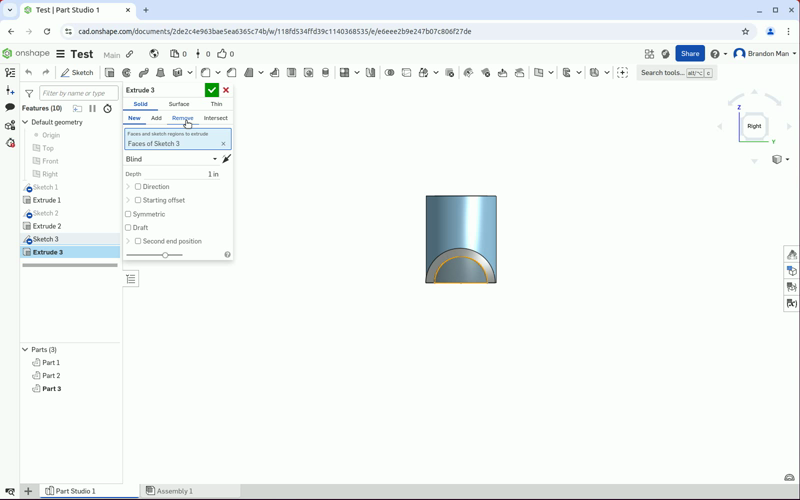
click(186, 120)
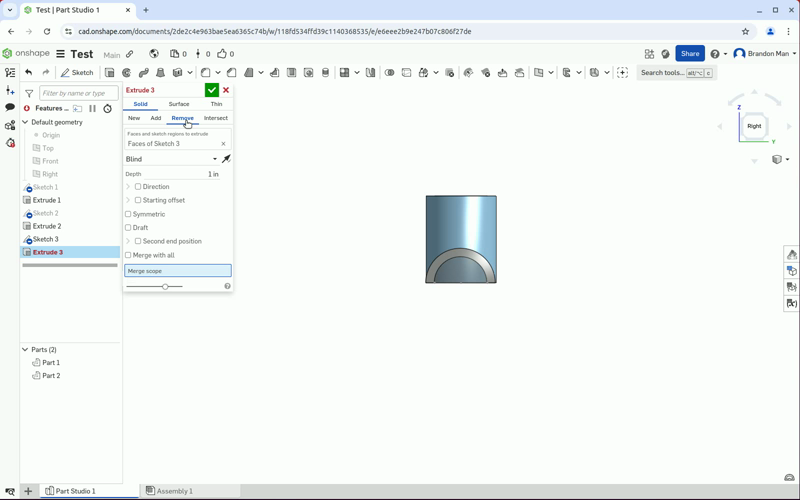
key(tab, 4)
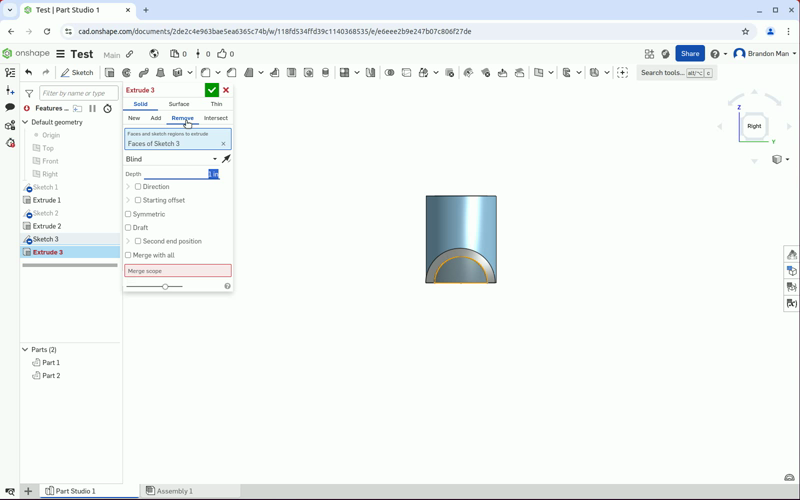
text(-30.57)
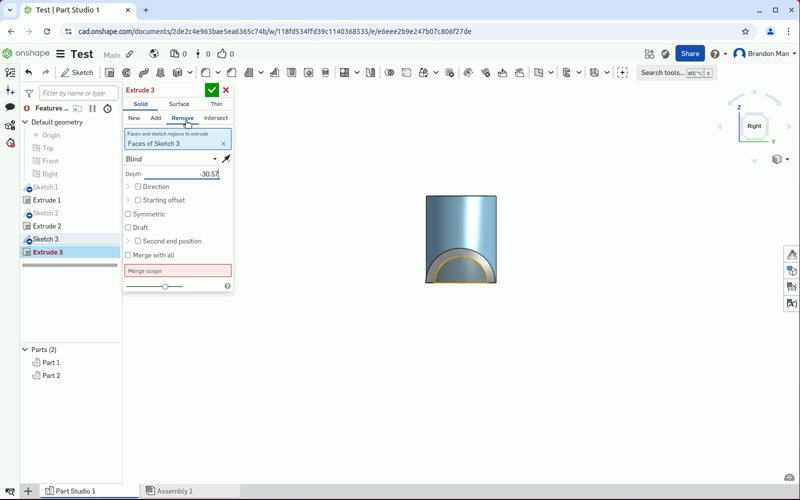
key(tab, 6)
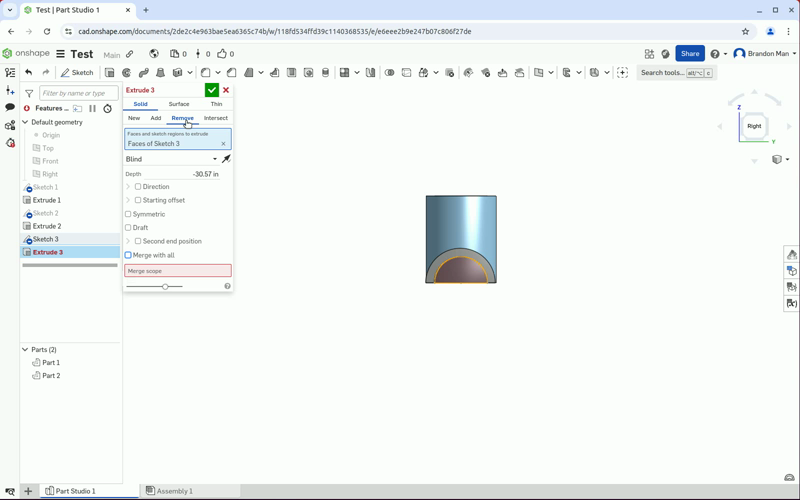
key(space)
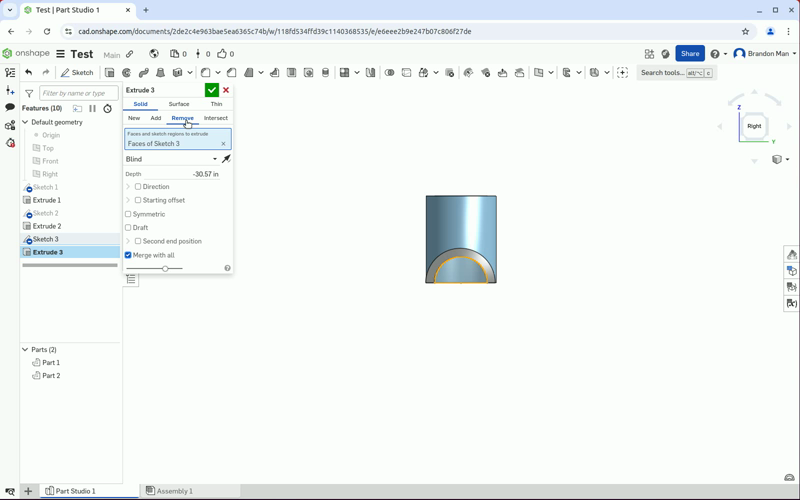
key(enter)
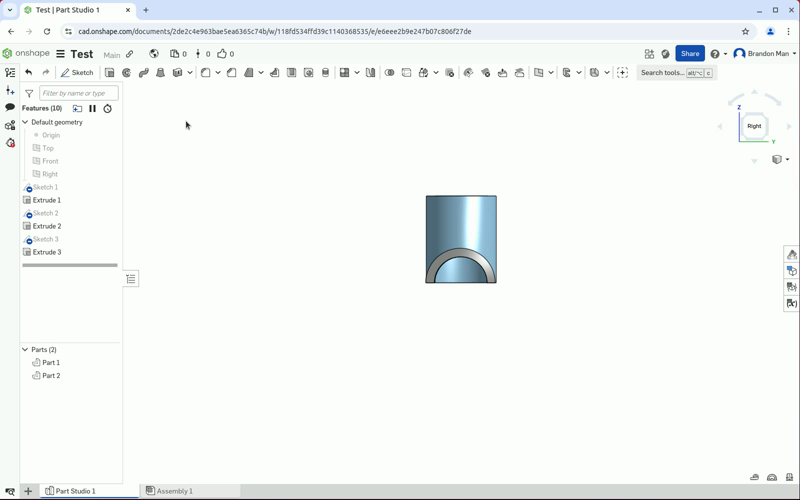
key(shift+h)
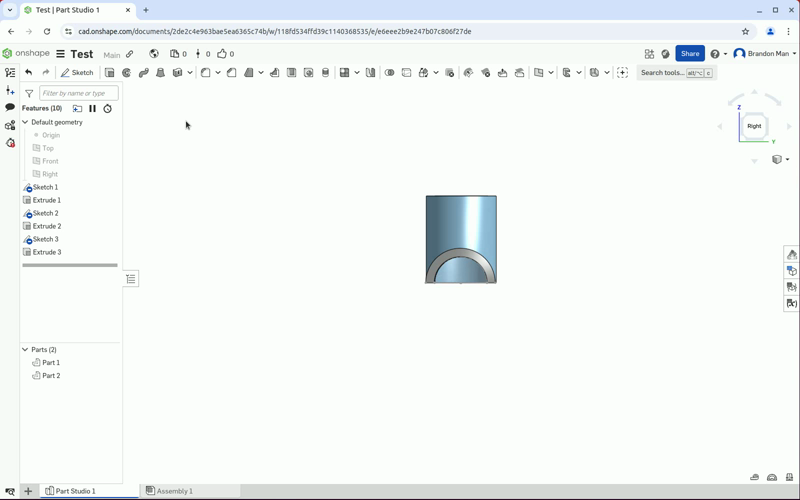
key(shift+h)
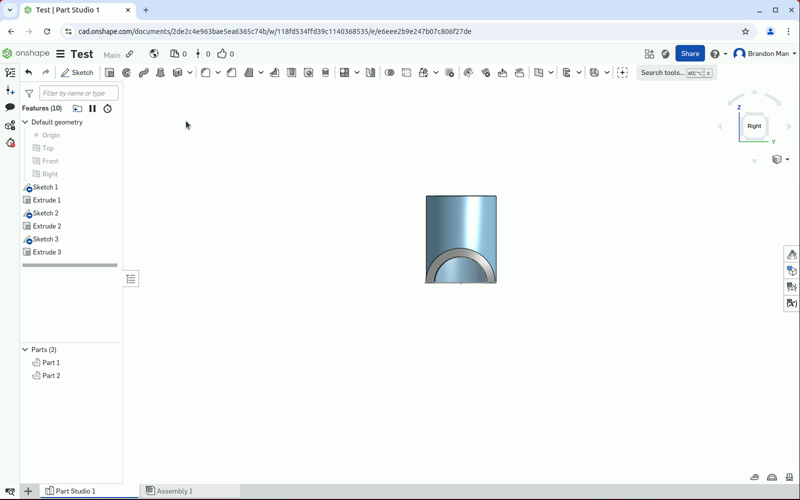
key(shift+7)
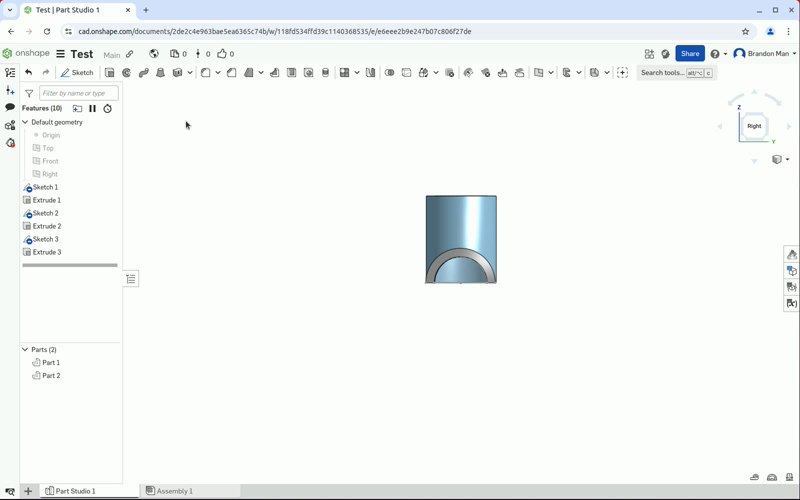
key(right, 2)
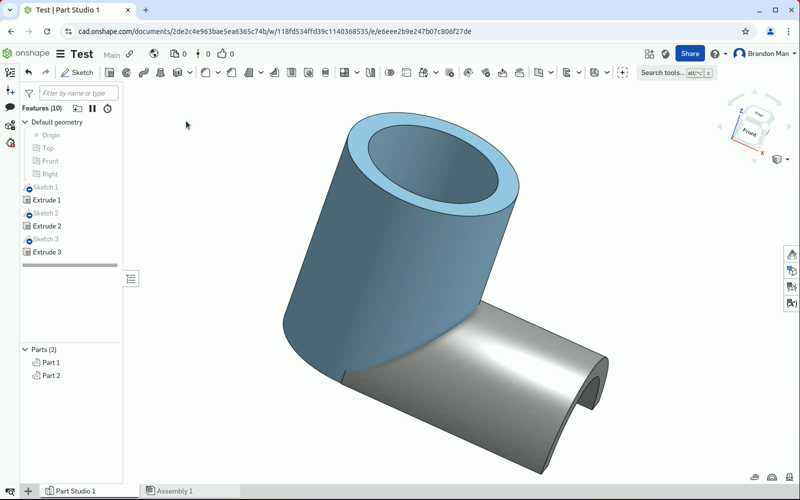
key(down, 2)
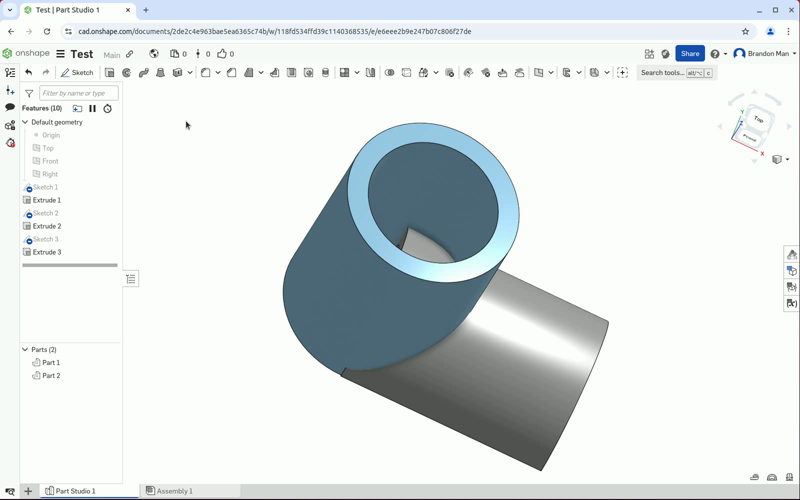
key(up, 2)
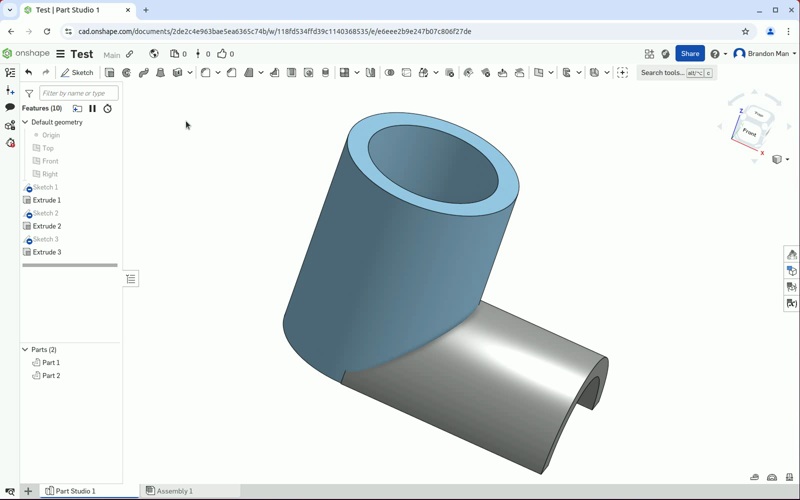
key(left, 2)
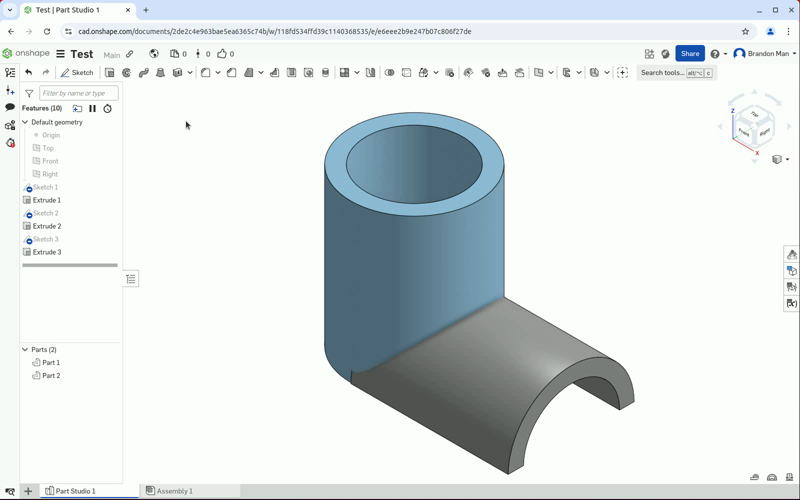
mouse_move(73, 189)
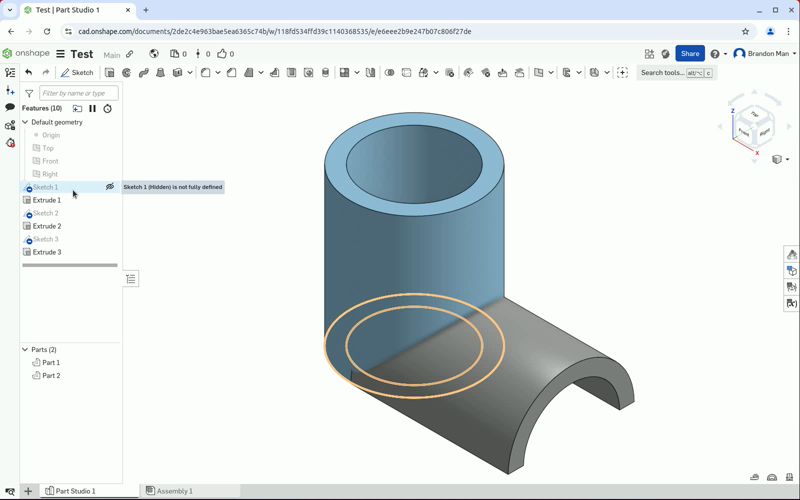
click(73, 189)